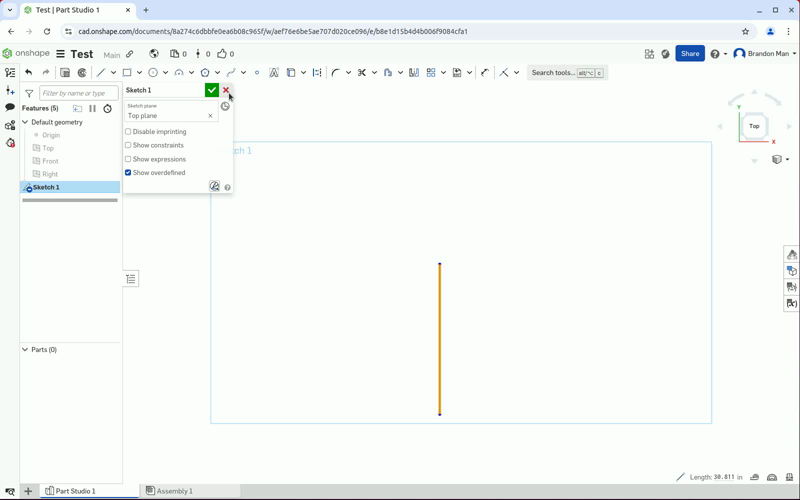
key(shift+h)
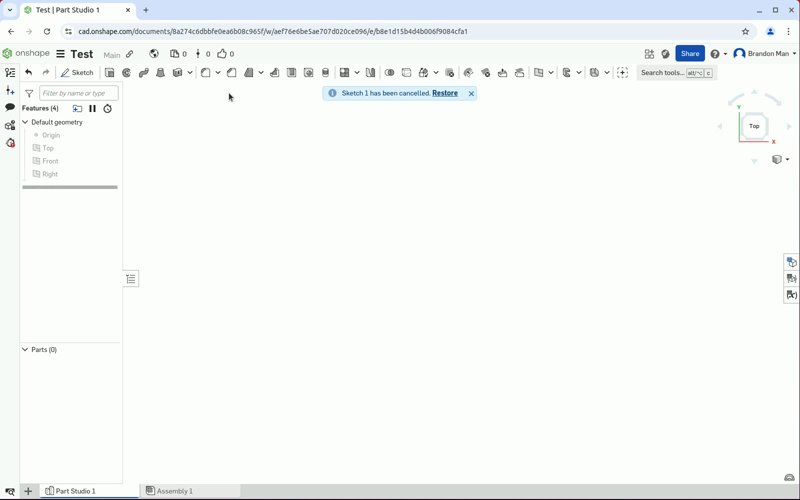
mouse_move(73, 352)
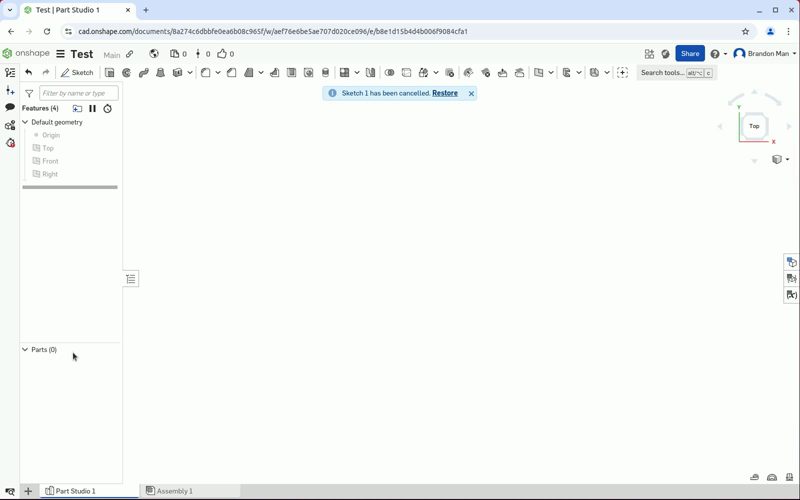
key(y)
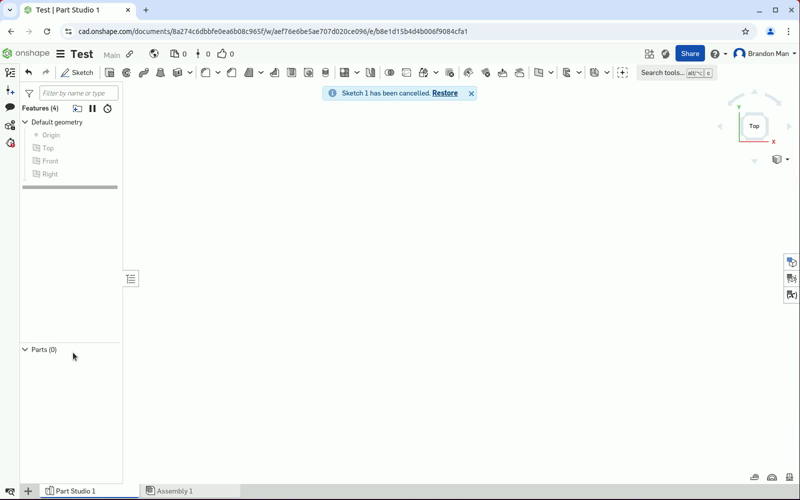
key(shift+p)
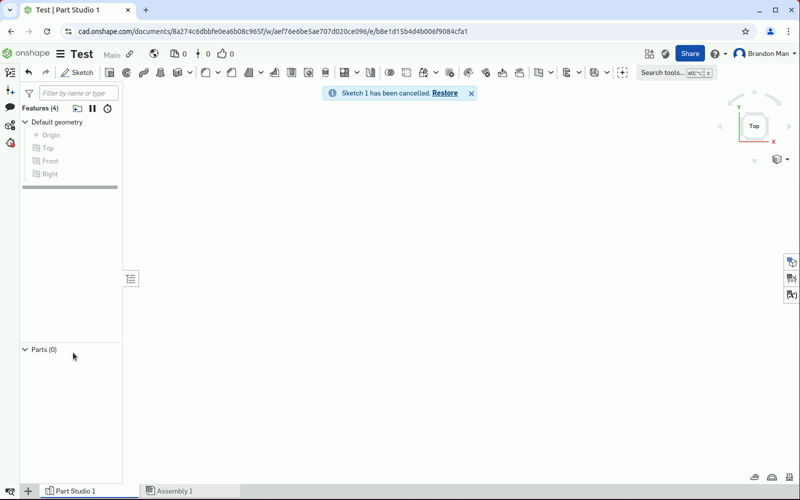
key(space)
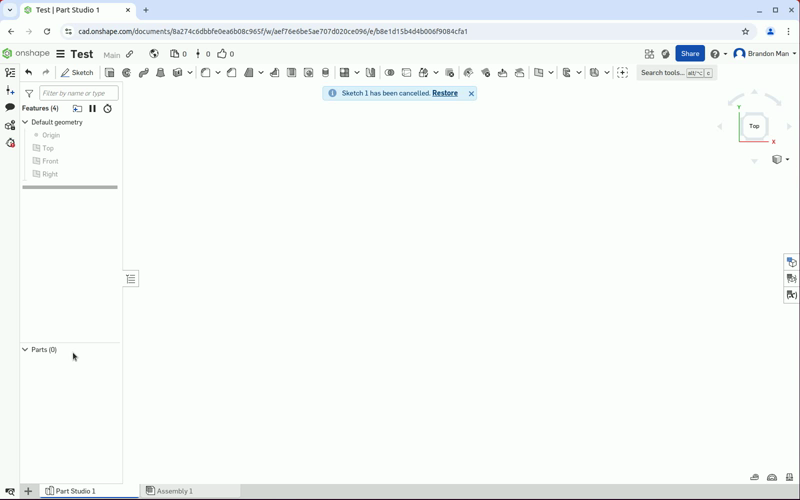
key_down(shift)
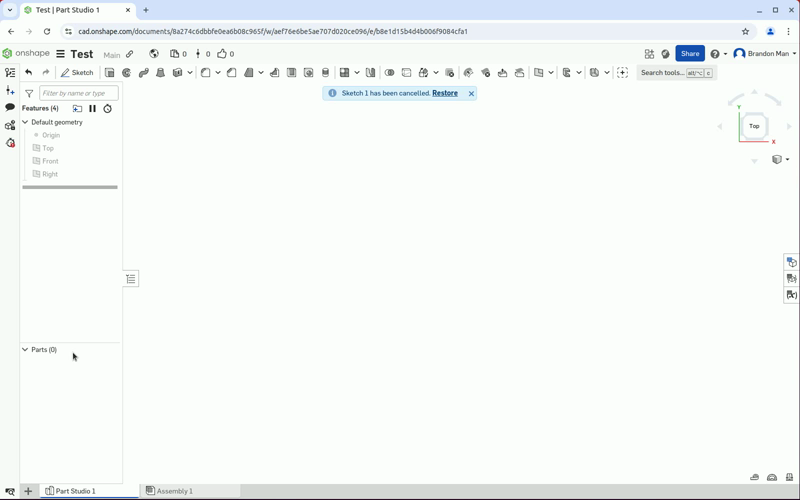
key(up)
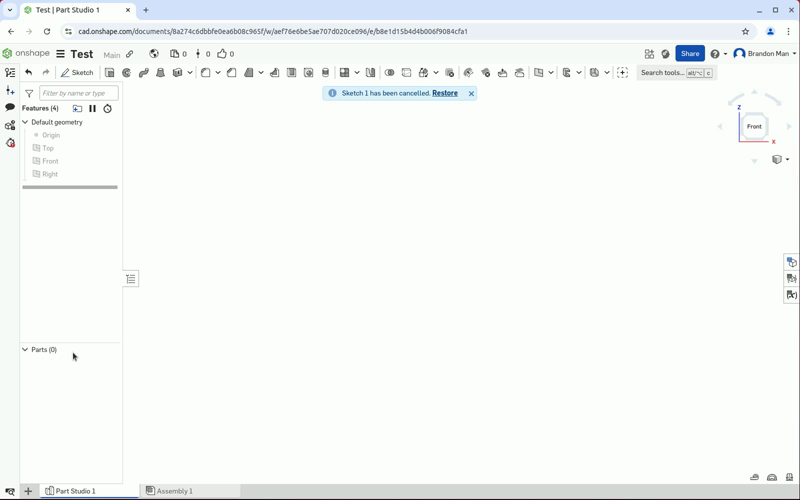
key_up(shift)
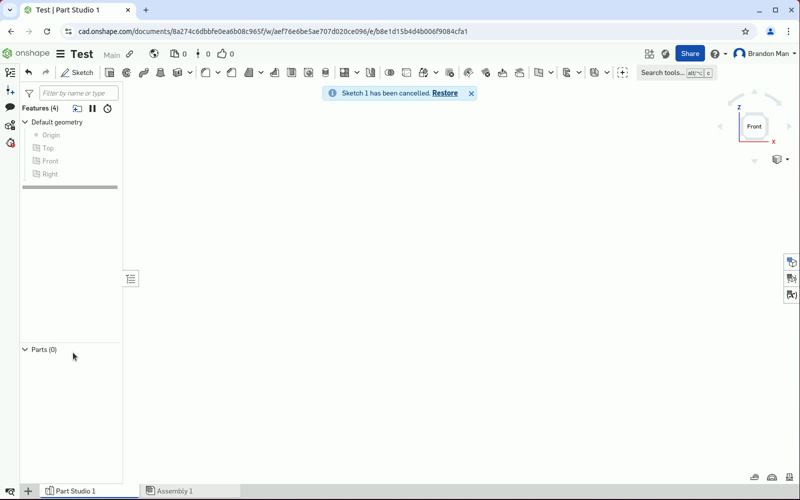
mouse_move(73, 352)
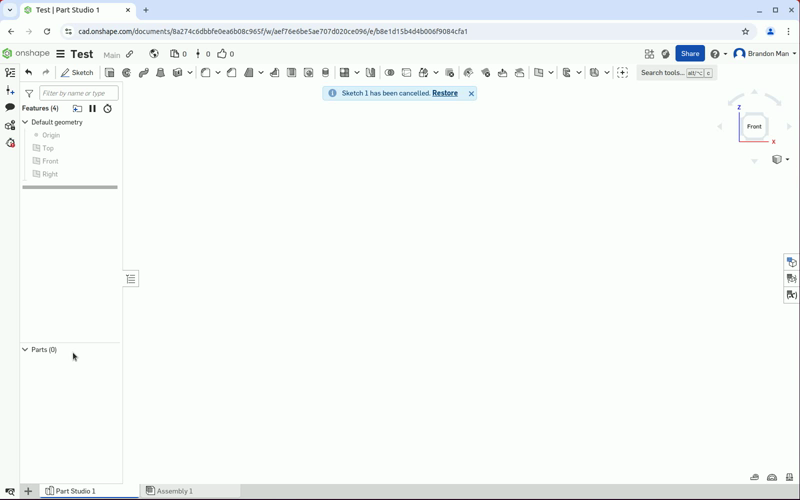
key(shift+y)
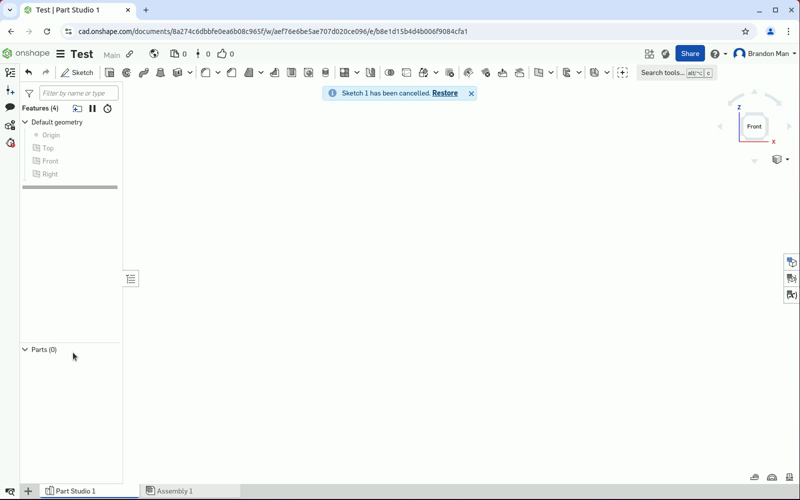
key(shift+s)
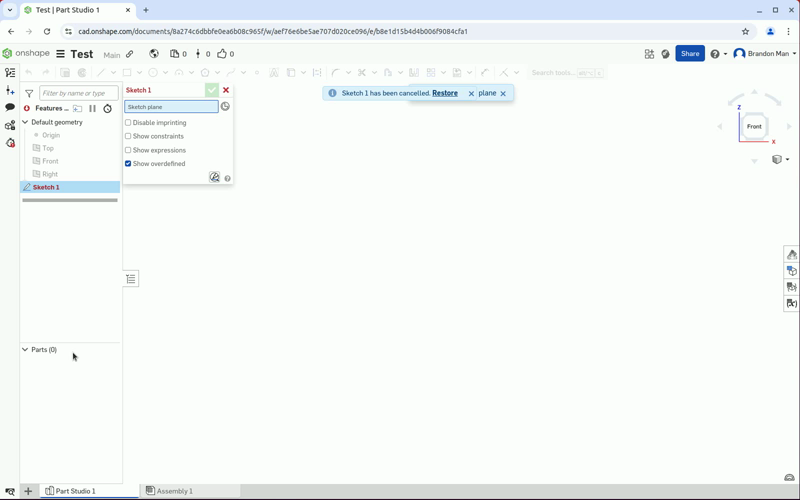
mouse_move(73, 163)
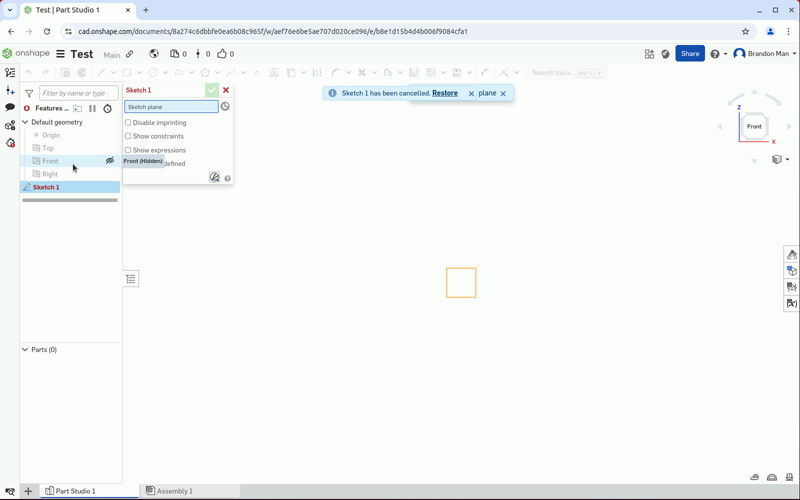
click(73, 163)
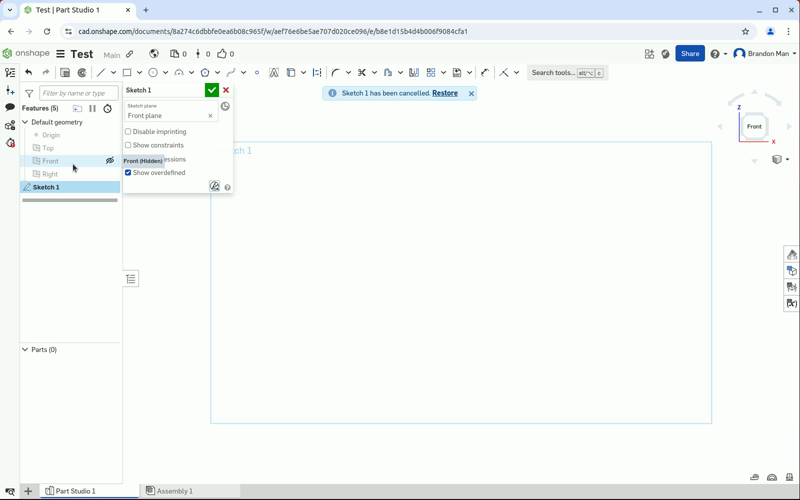
mouse_move(73, 352)
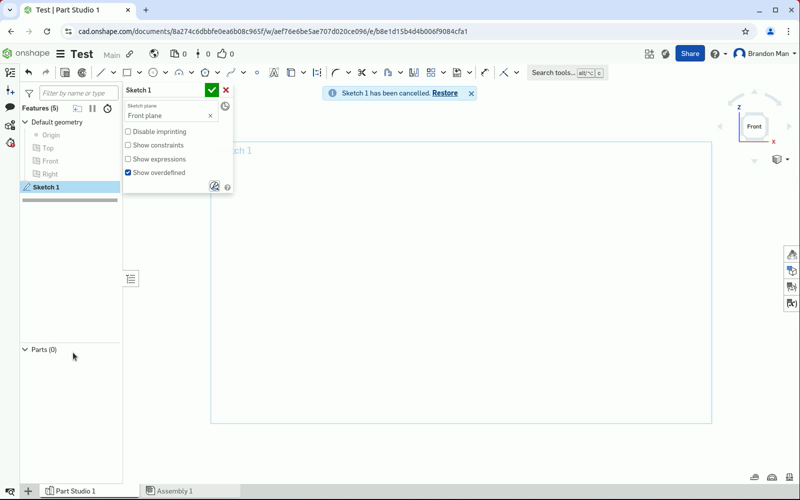
key(y)
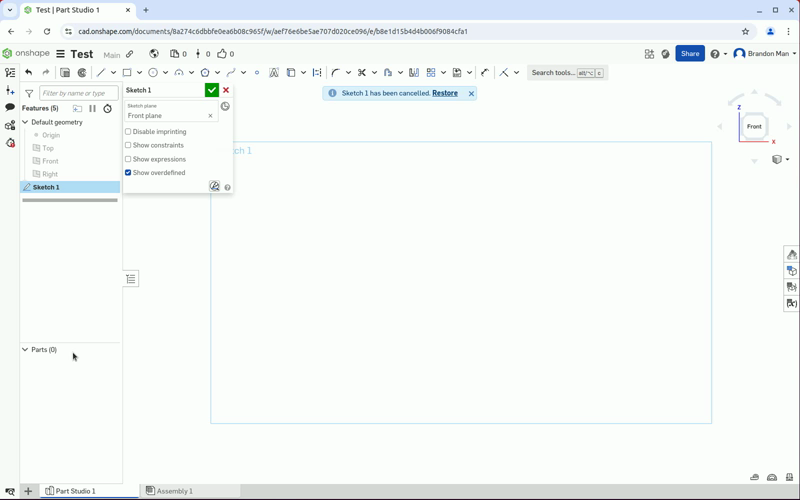
key(l)
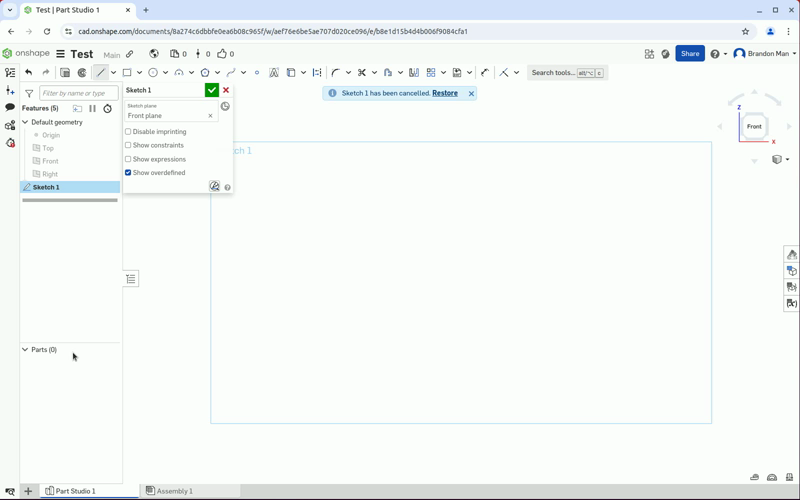
key_down(shift)
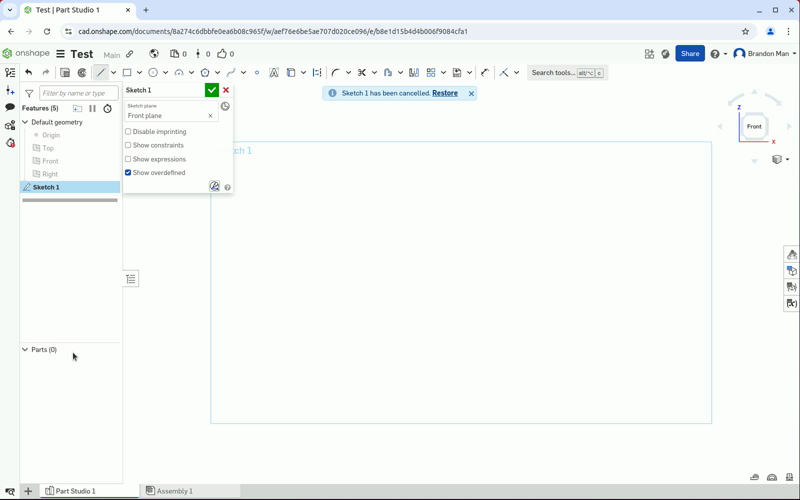
mouse_move(460, 282)
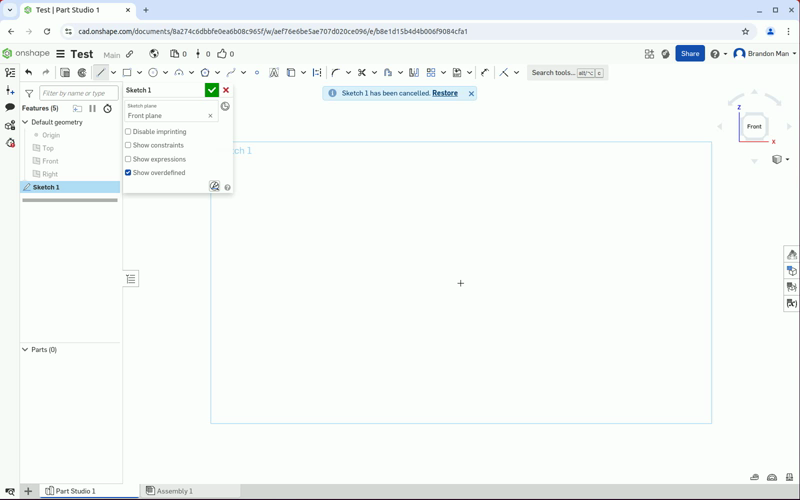
click(460, 282)
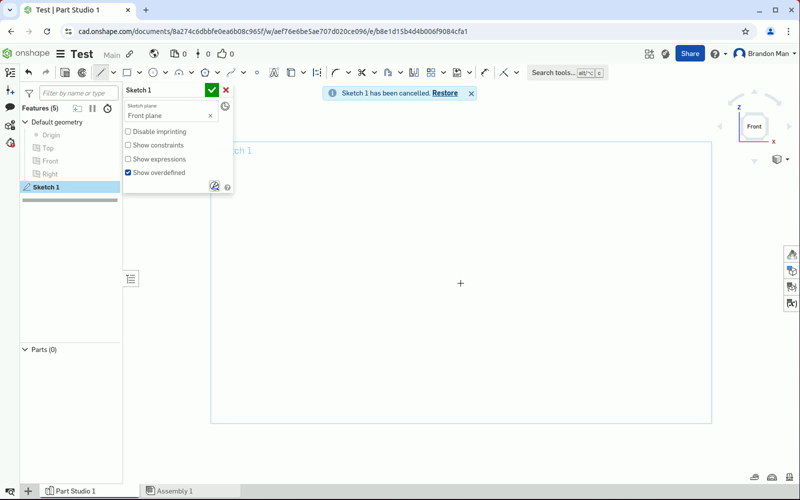
key_up(shift)
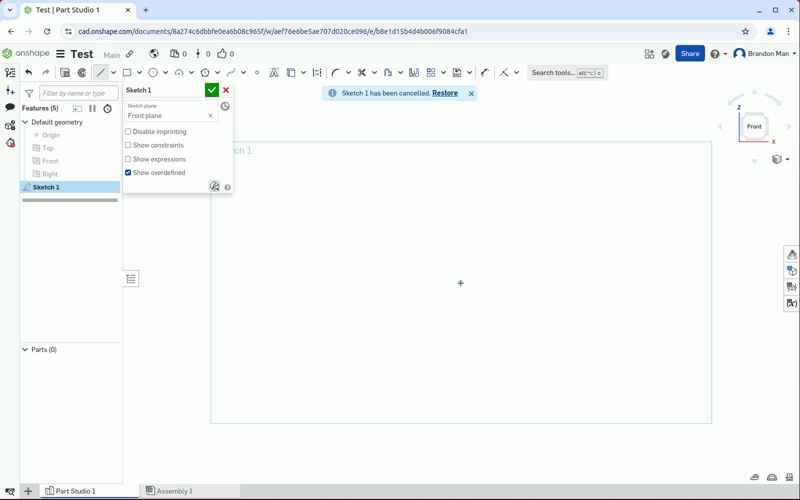
key_down(shift)
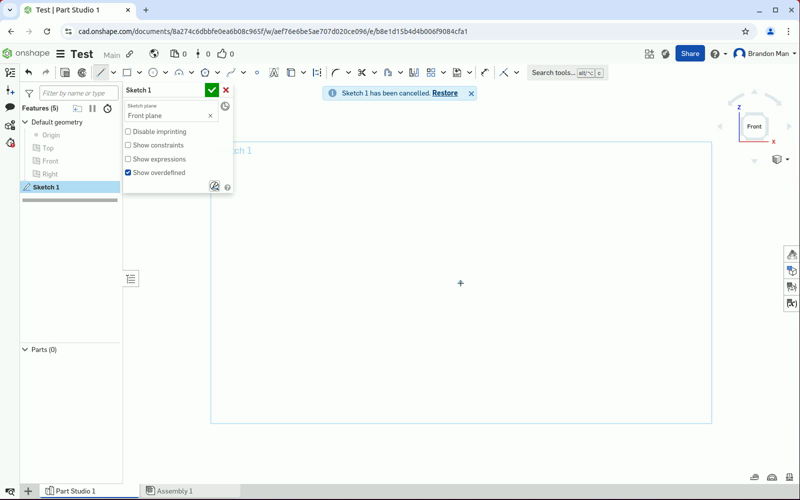
mouse_move(573, 282)
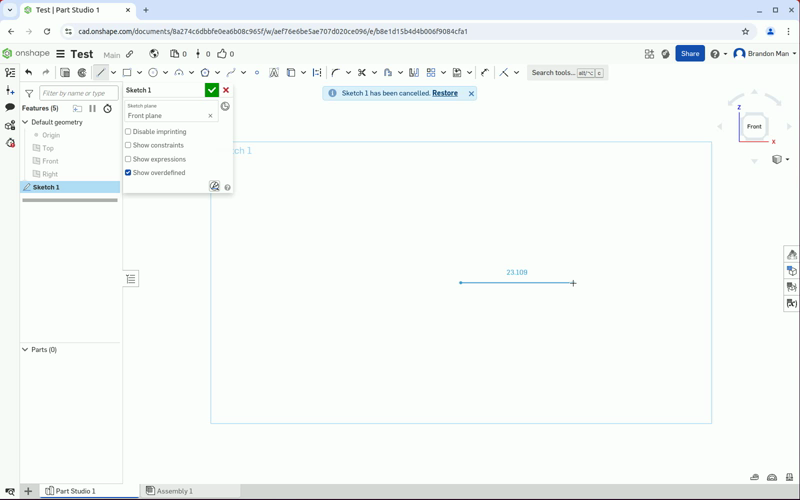
click(573, 282)
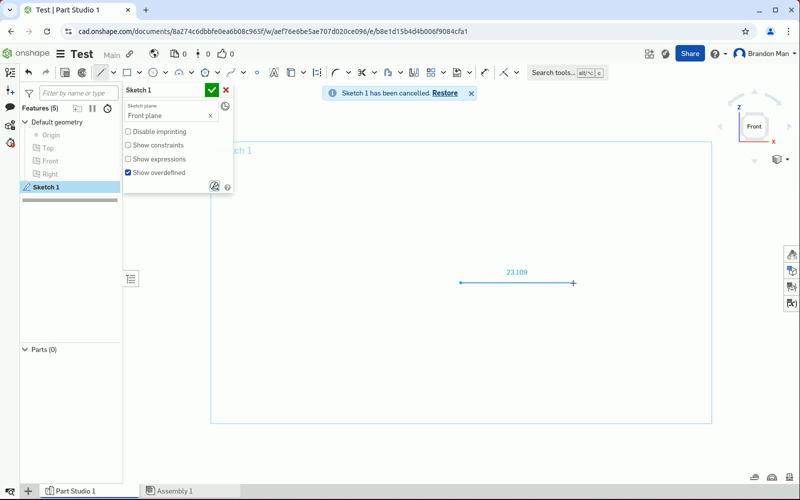
key_up(shift)
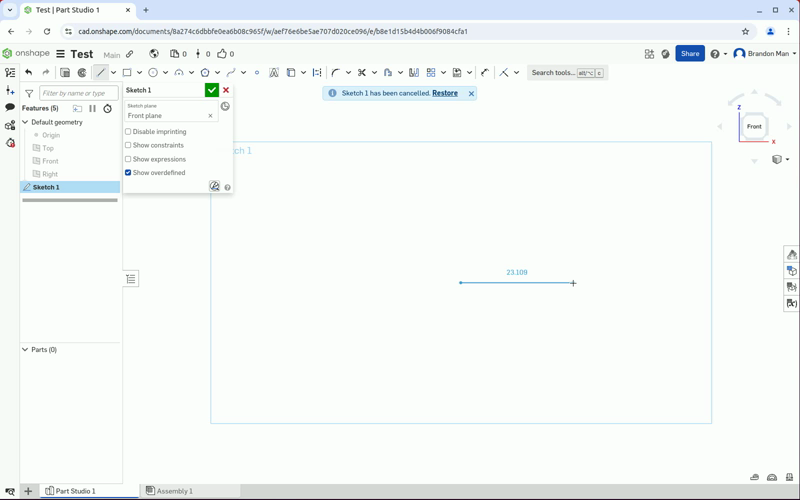
key_down(shift)
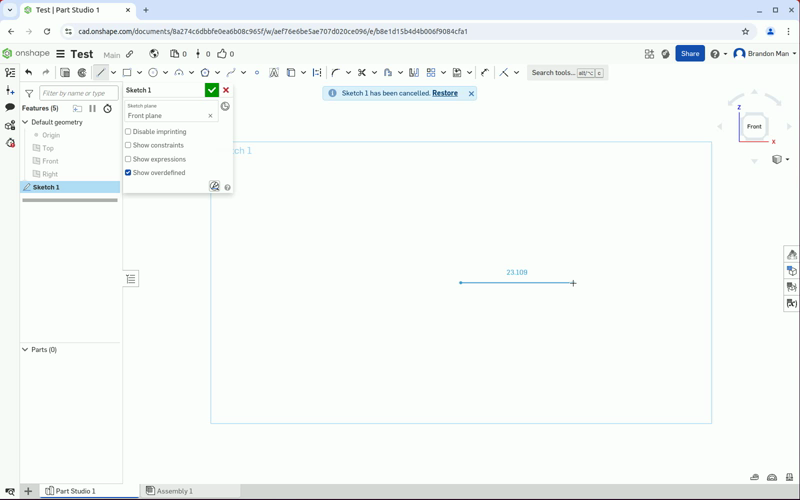
mouse_move(573, 189)
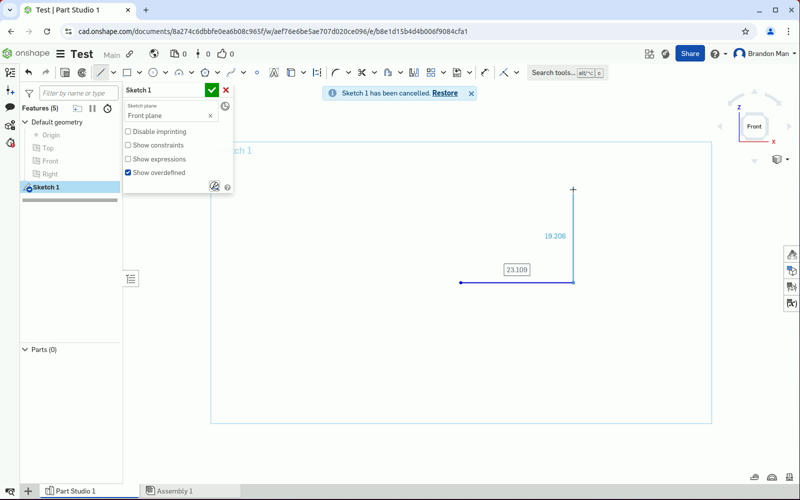
click(573, 189)
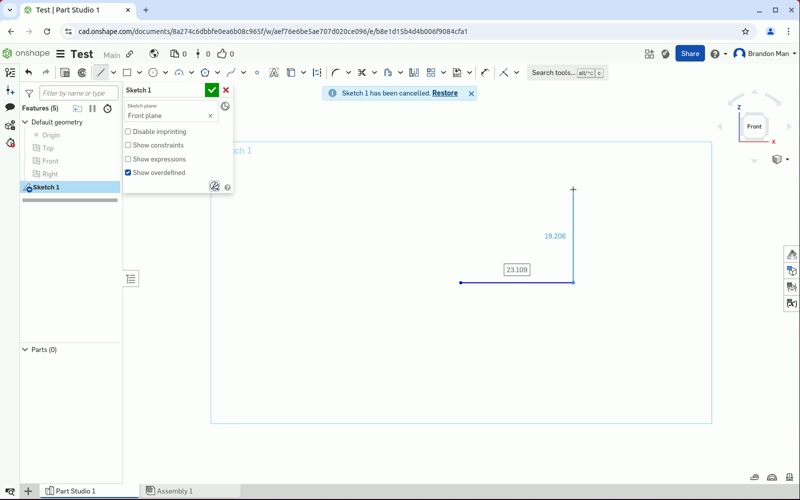
key_up(shift)
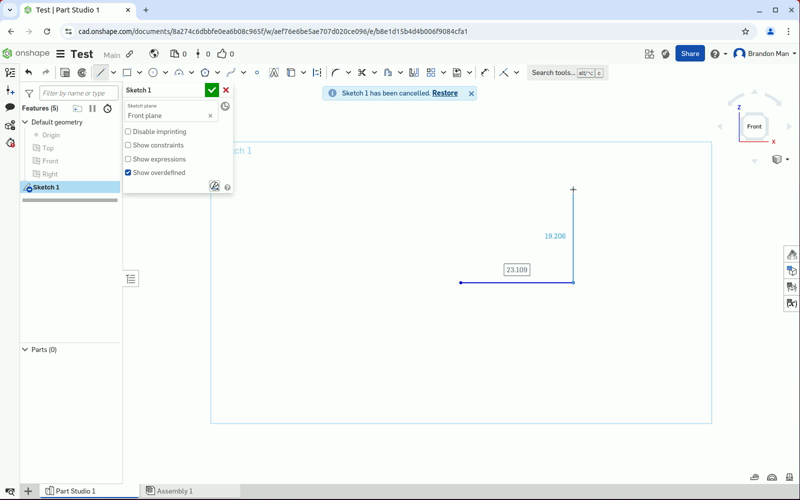
key_down(shift)
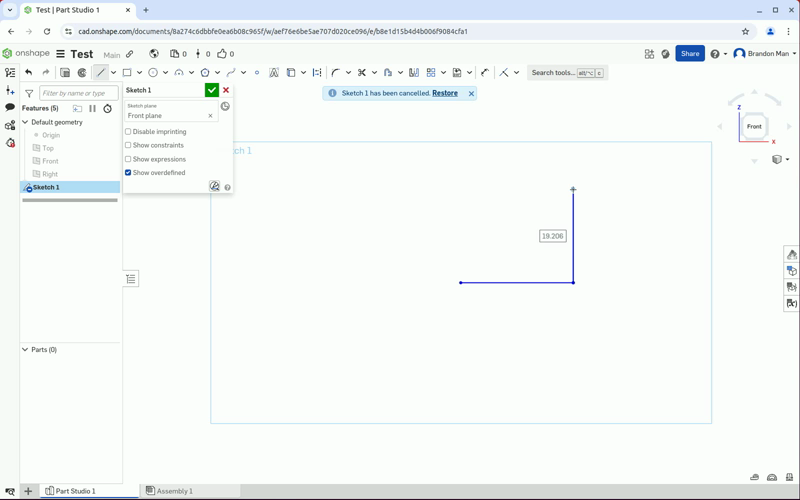
mouse_move(460, 189)
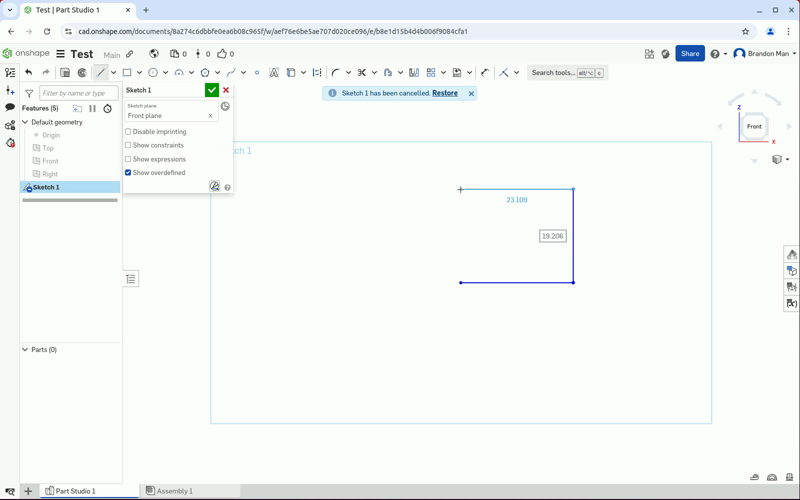
click(460, 189)
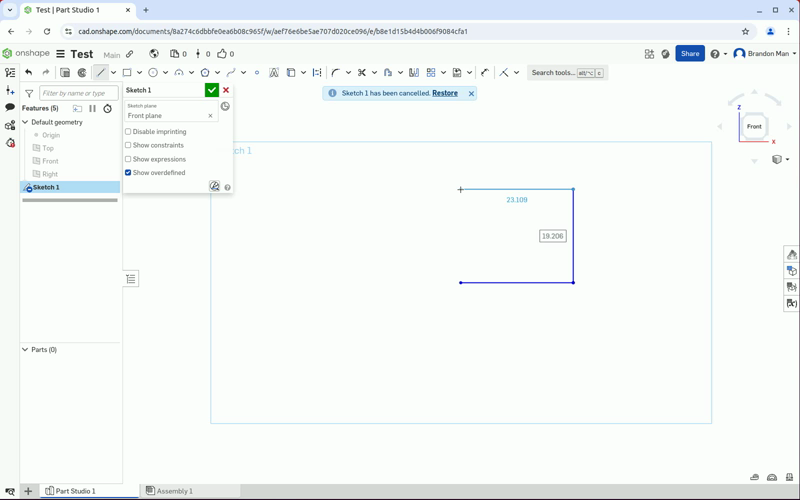
key_up(shift)
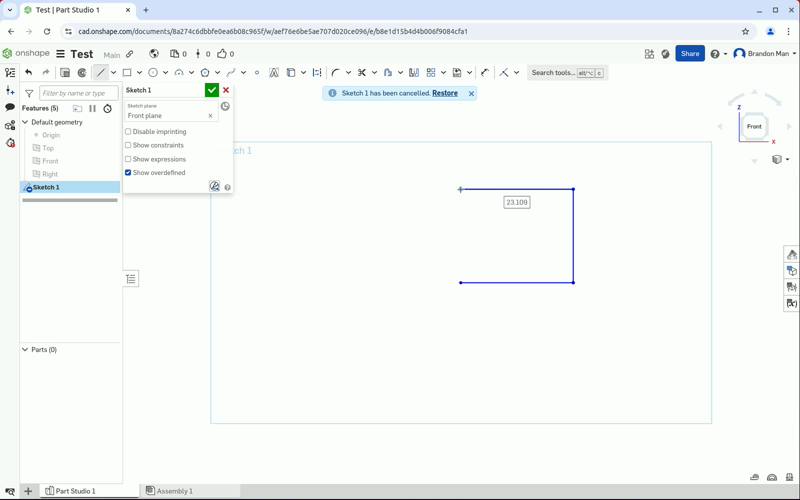
key_down(shift)
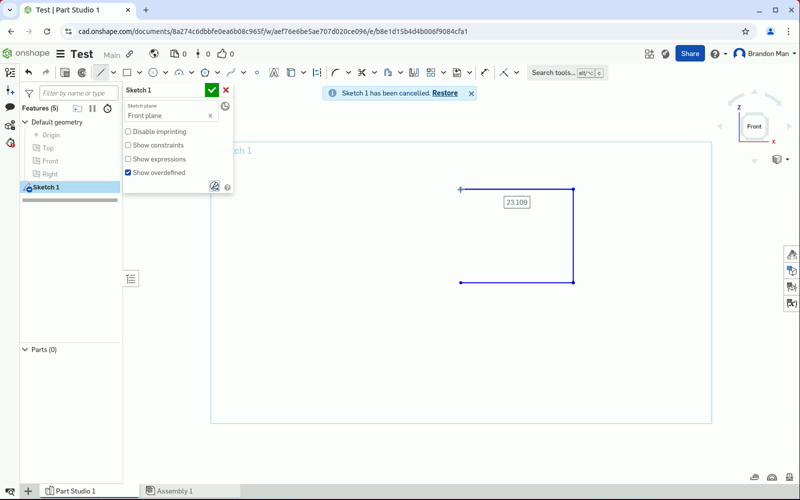
mouse_move(460, 282)
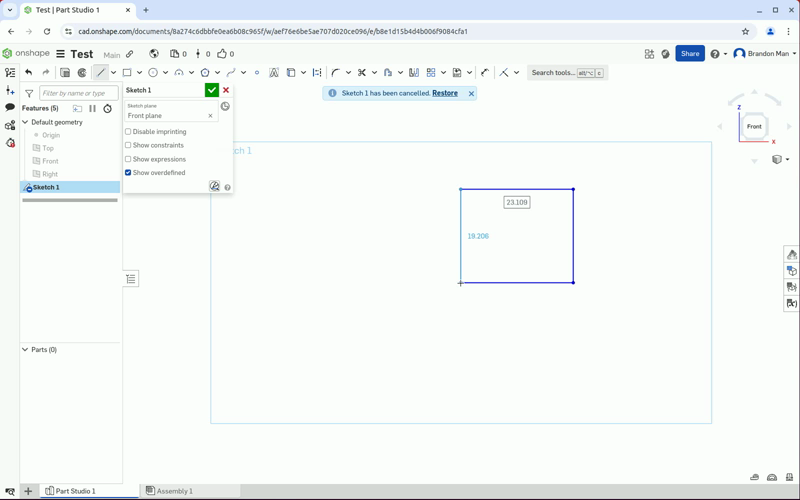
key_up(shift)
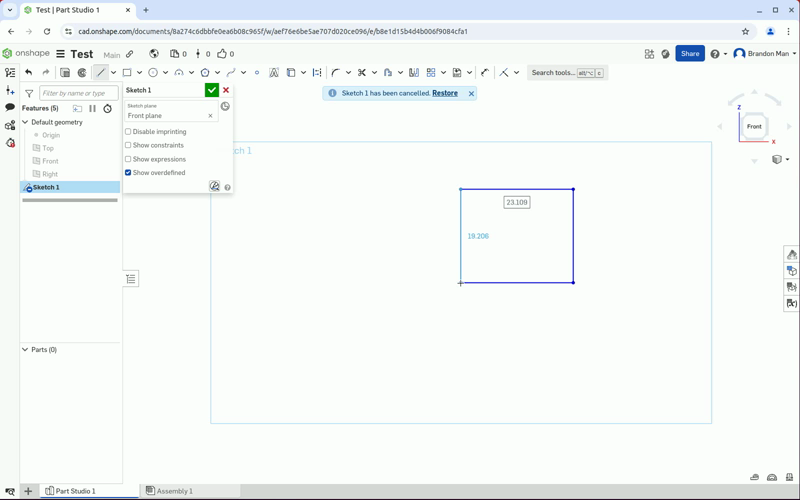
click(460, 282)
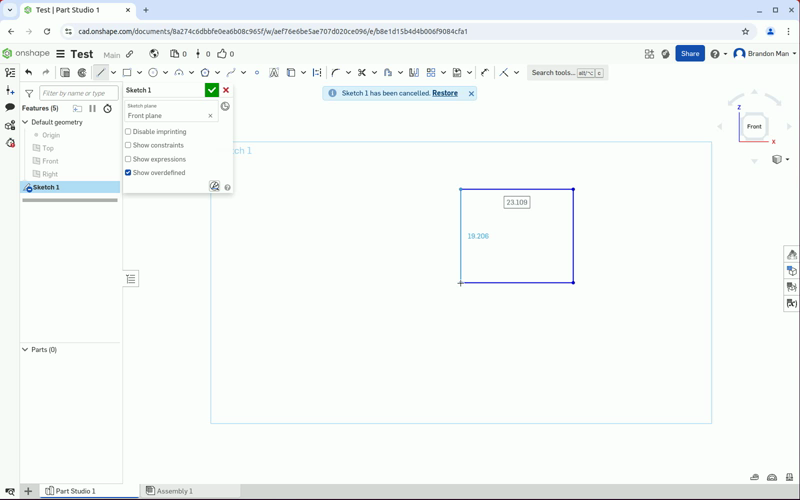
key(esc)
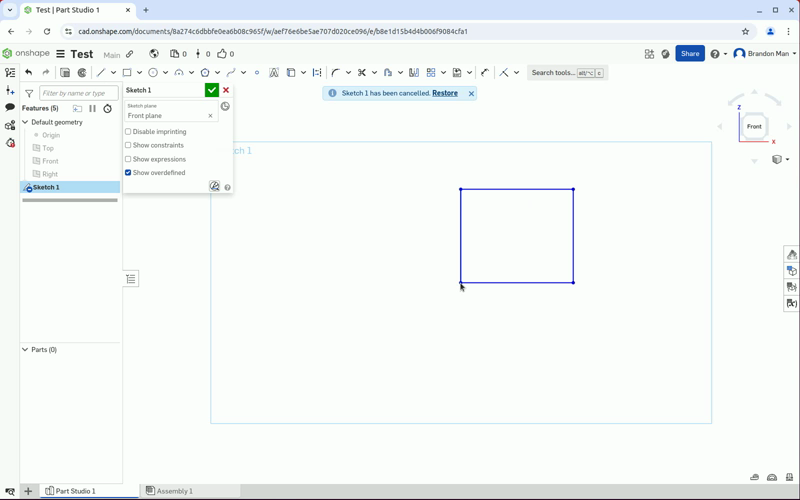
mouse_move(524, 246)
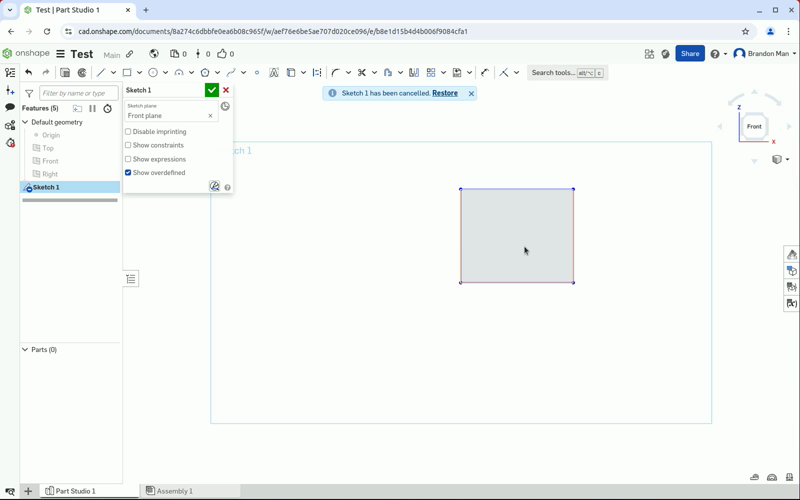
click(524, 246)
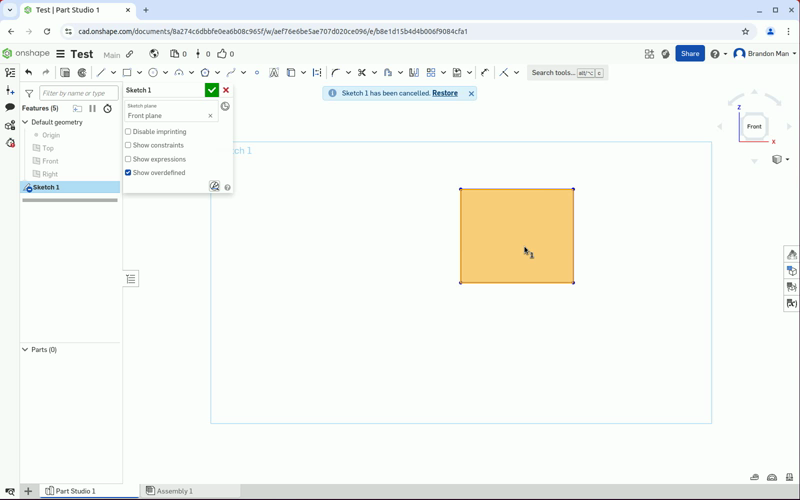
mouse_move(73, 352)
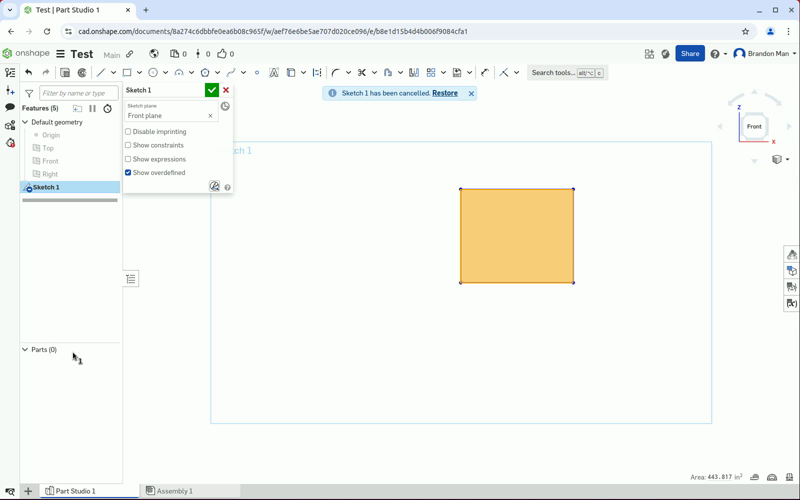
key(shift+y)
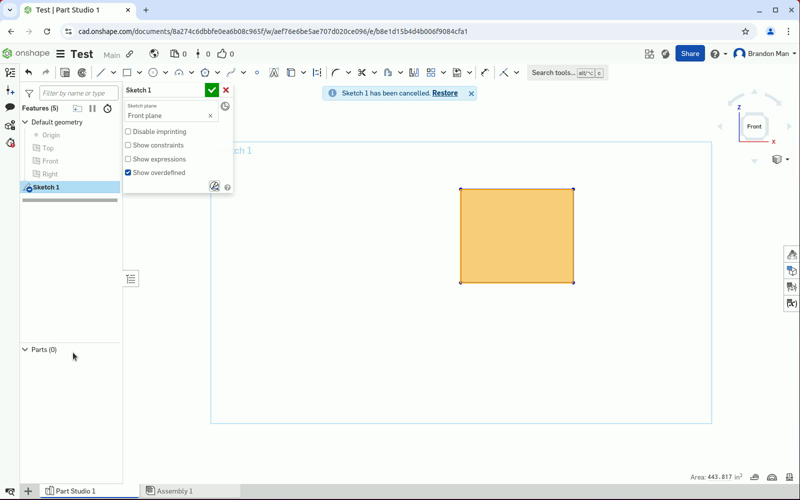
key(shift+e)
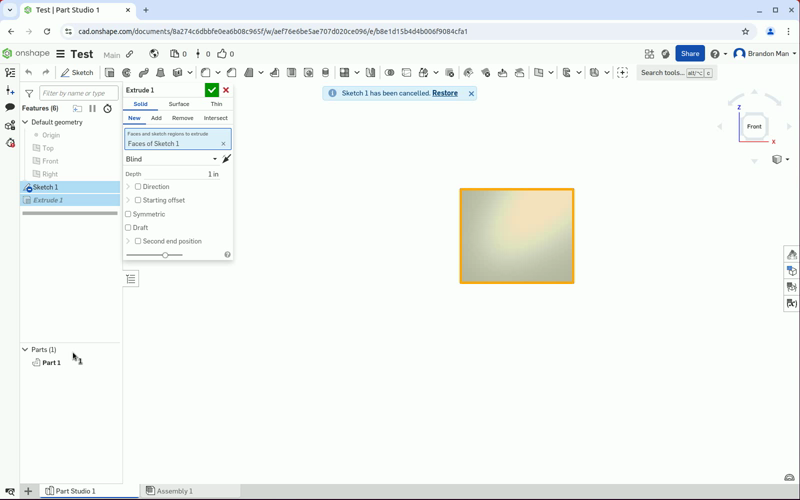
mouse_move(143, 106)
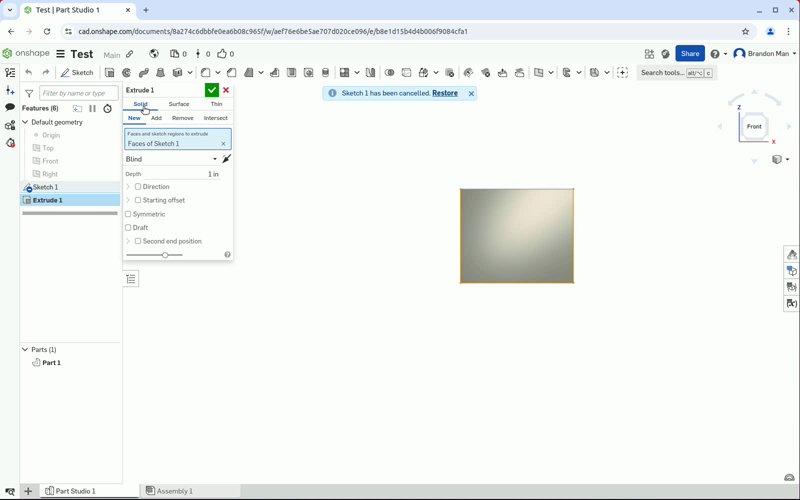
click(143, 106)
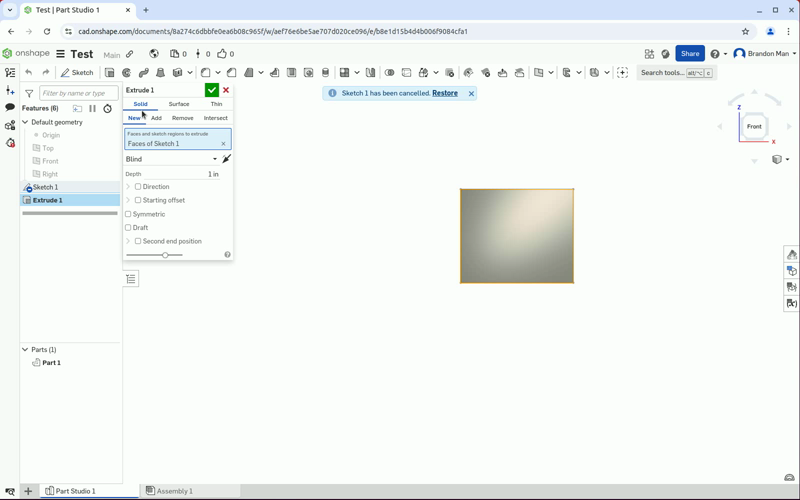
mouse_move(137, 120)
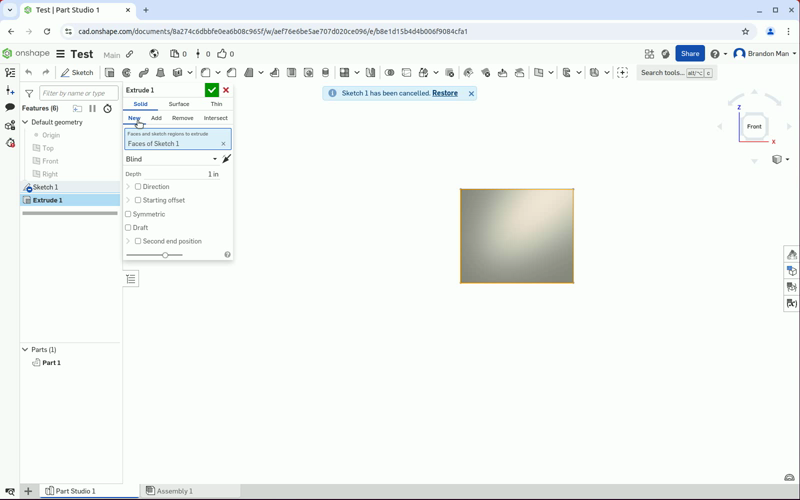
click(137, 120)
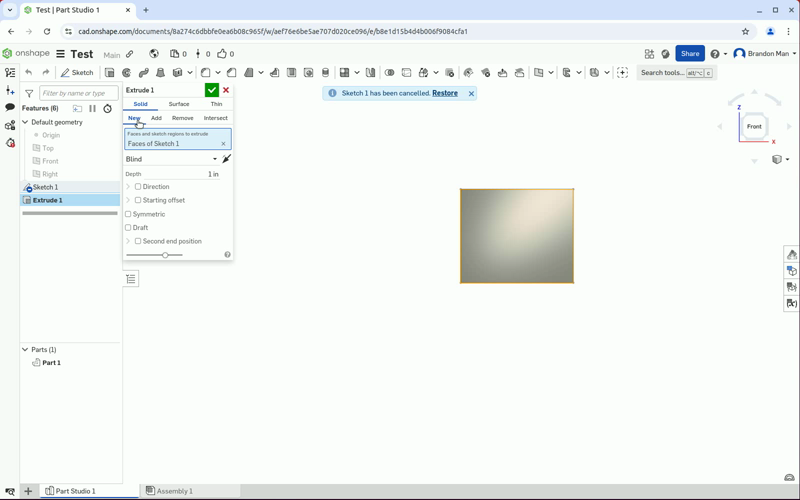
key(tab, 4)
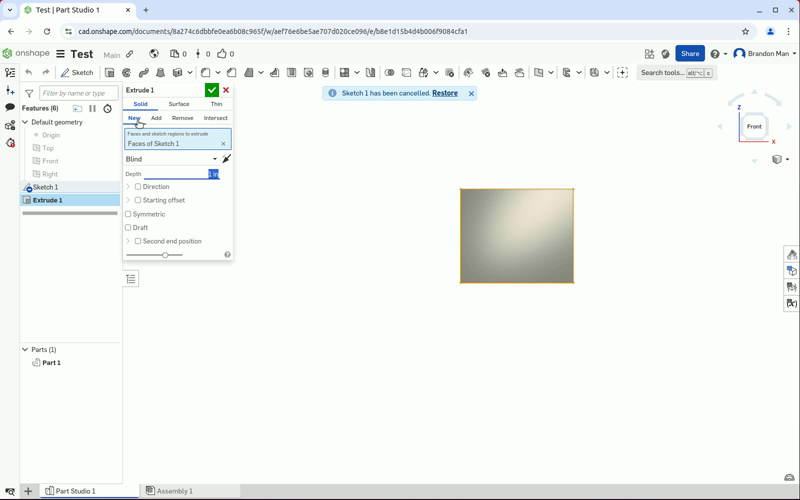
text(-15.405)
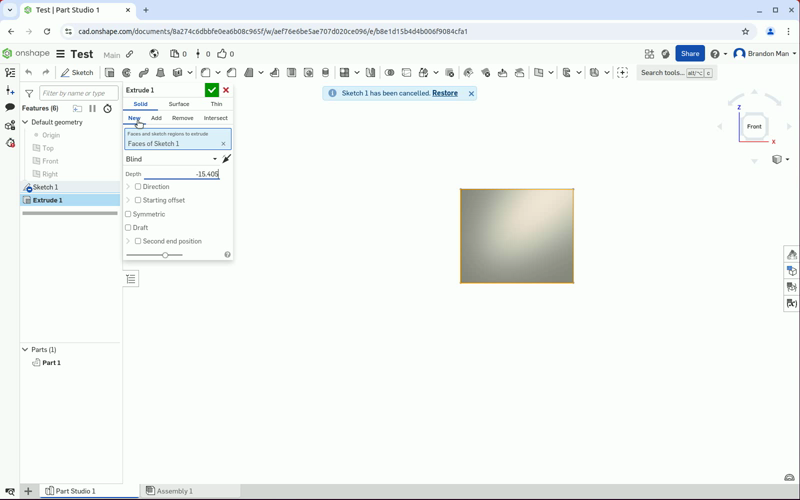
key(enter)
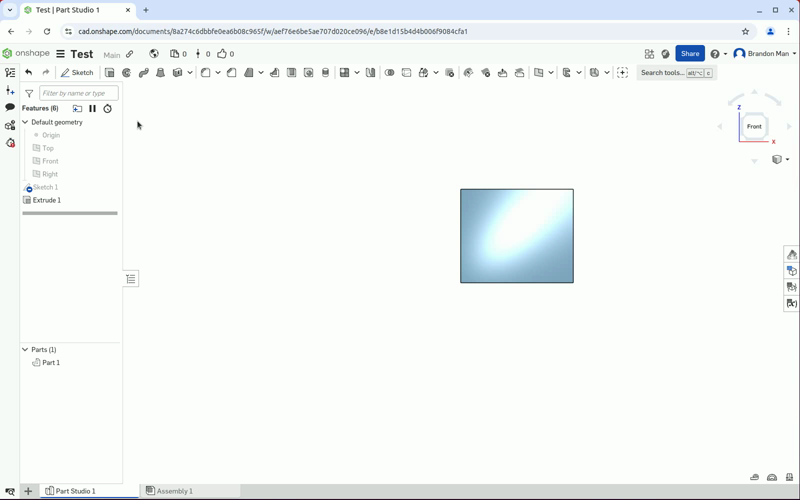
key(shift+h)
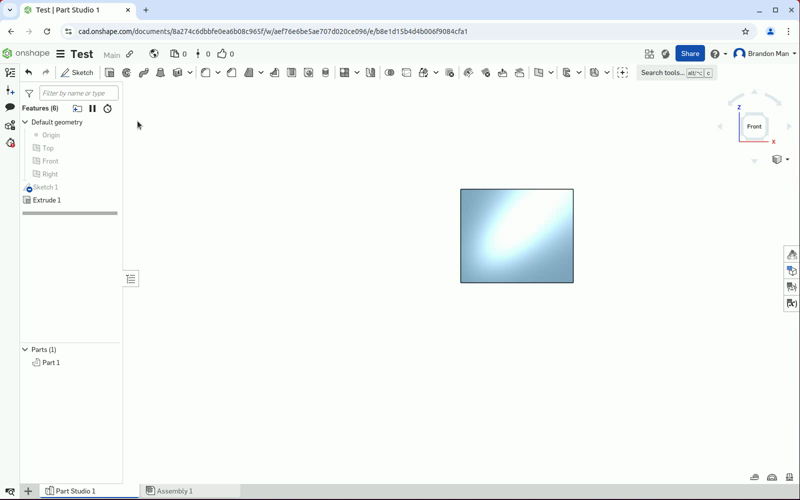
key(shift+h)
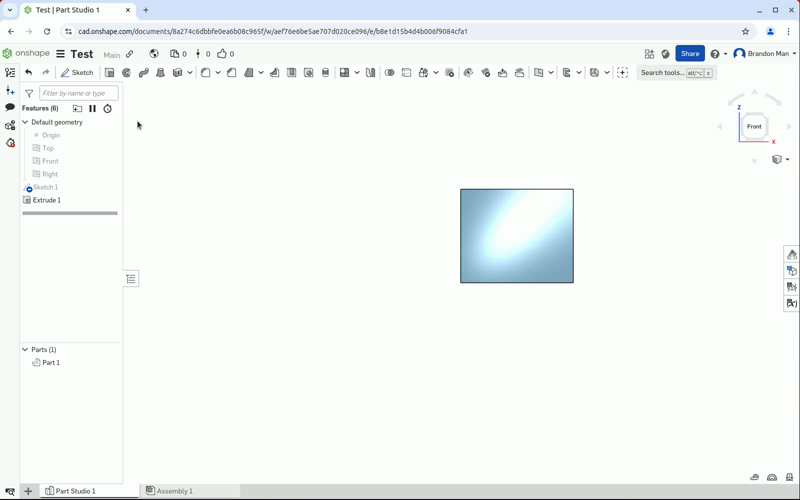
mouse_move(73, 189)
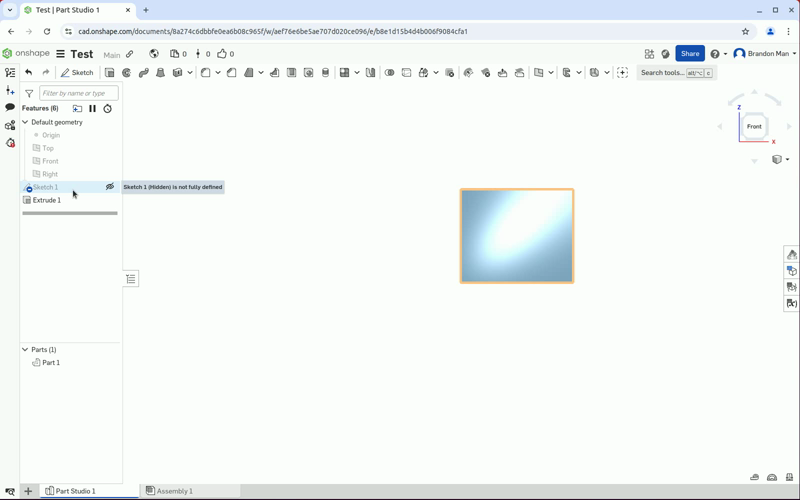
click(73, 189)
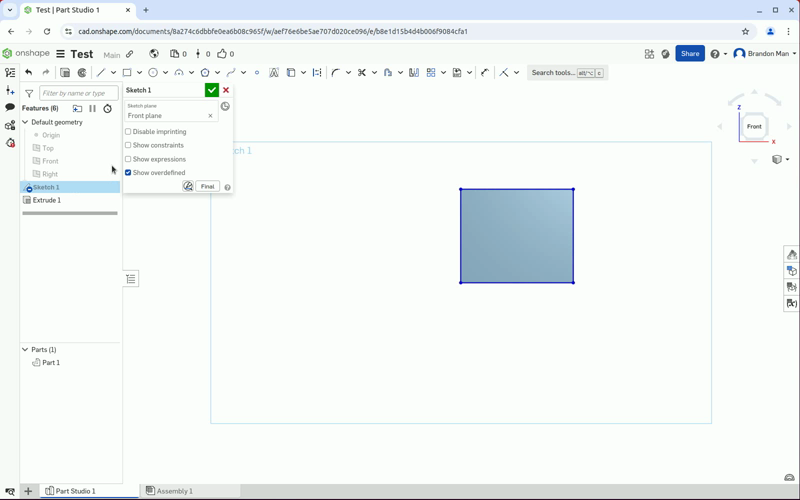
mouse_move(229, 92)
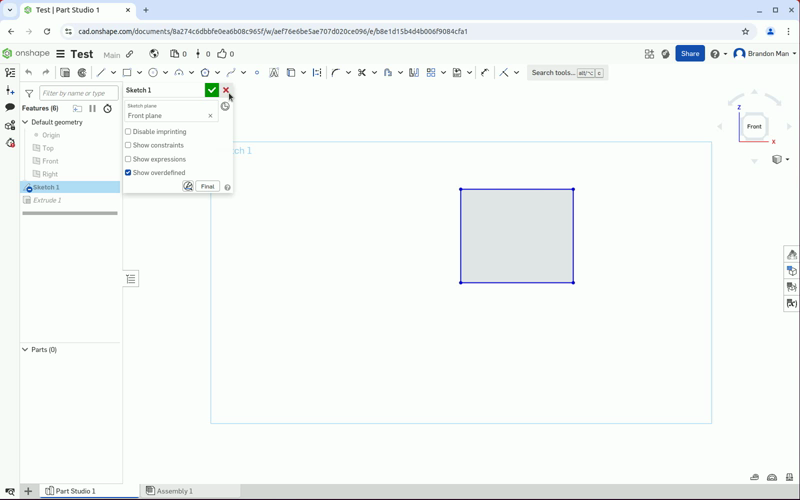
click(229, 92)
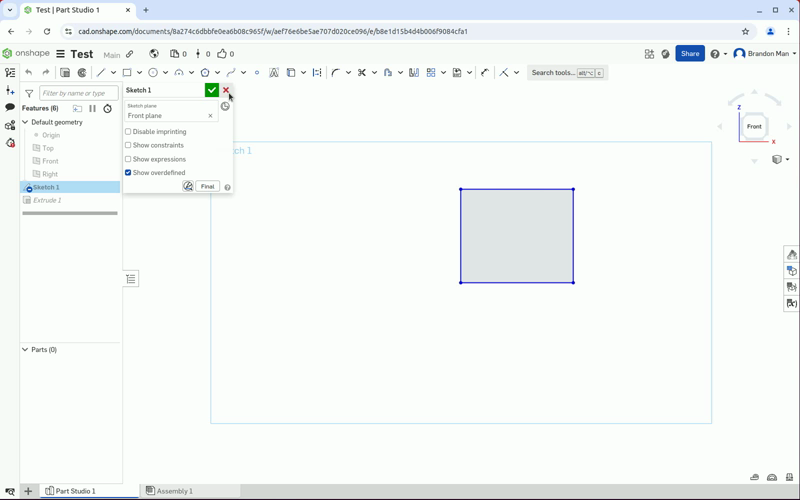
key(shift+s)
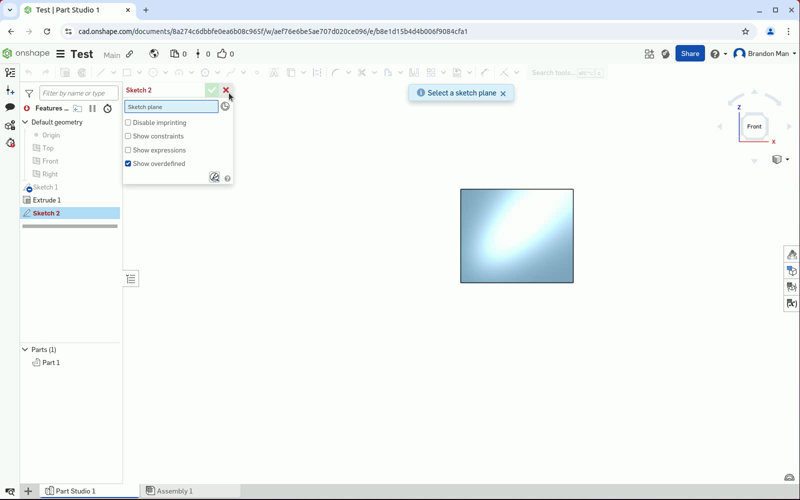
mouse_move(73, 163)
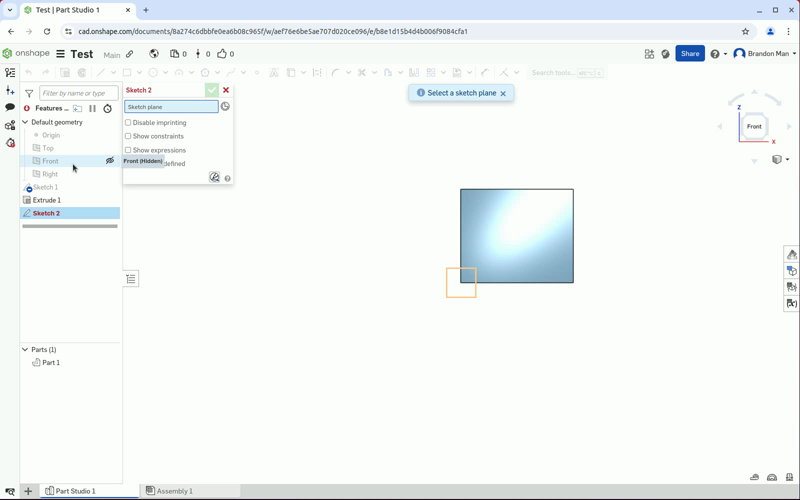
click(73, 163)
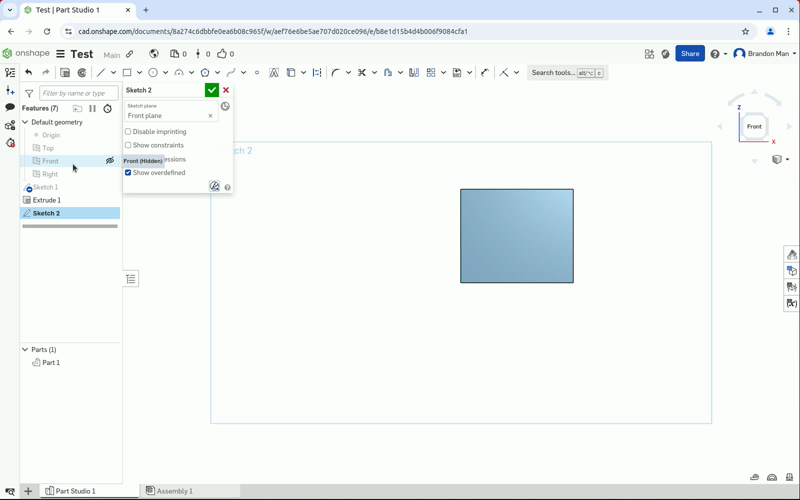
mouse_move(73, 352)
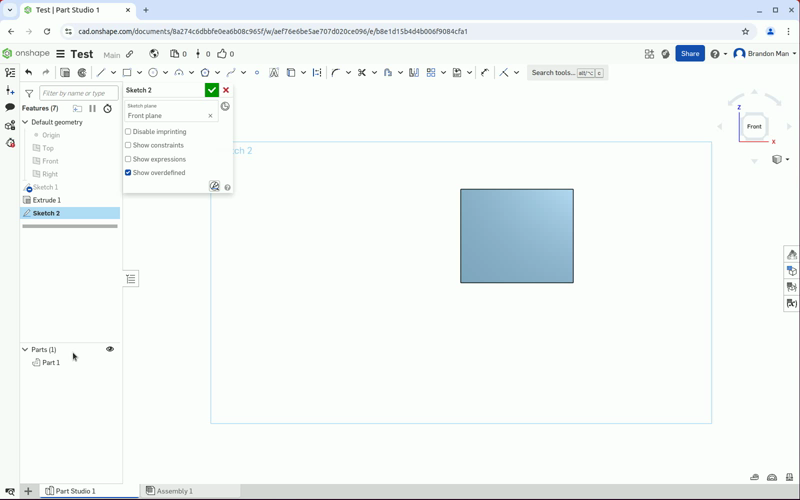
key(y)
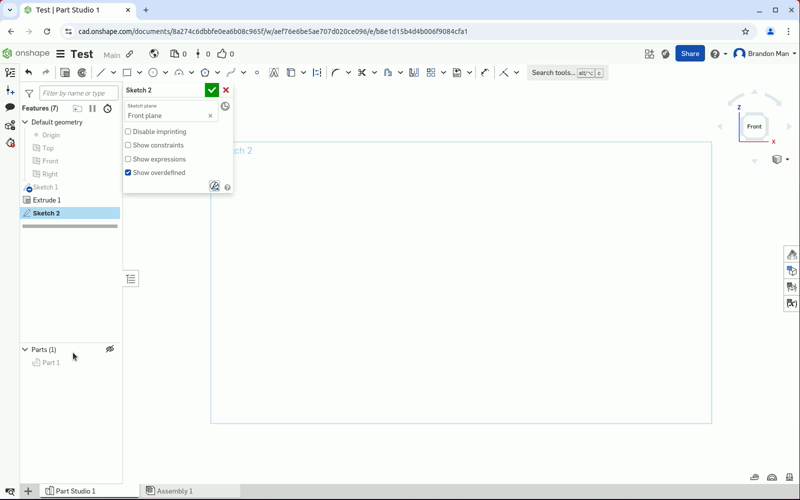
key(l)
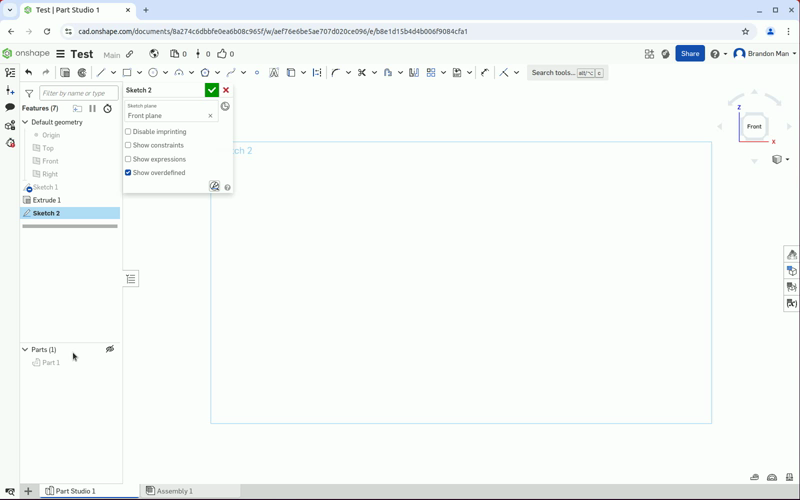
key_down(shift)
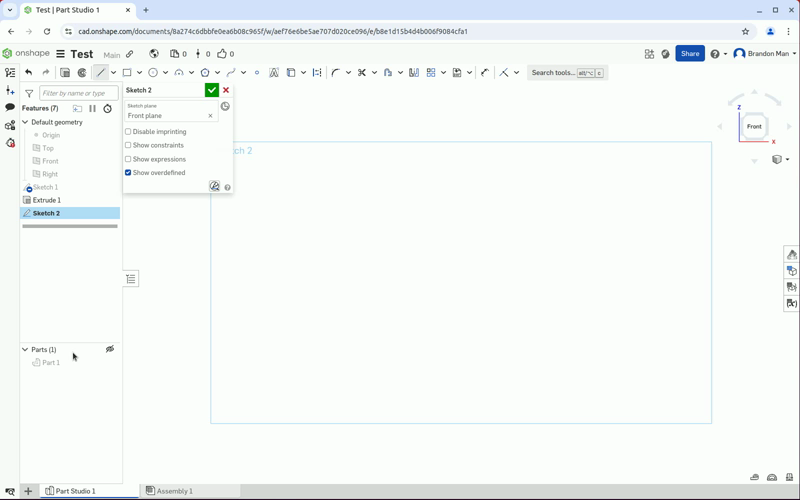
mouse_move(498, 282)
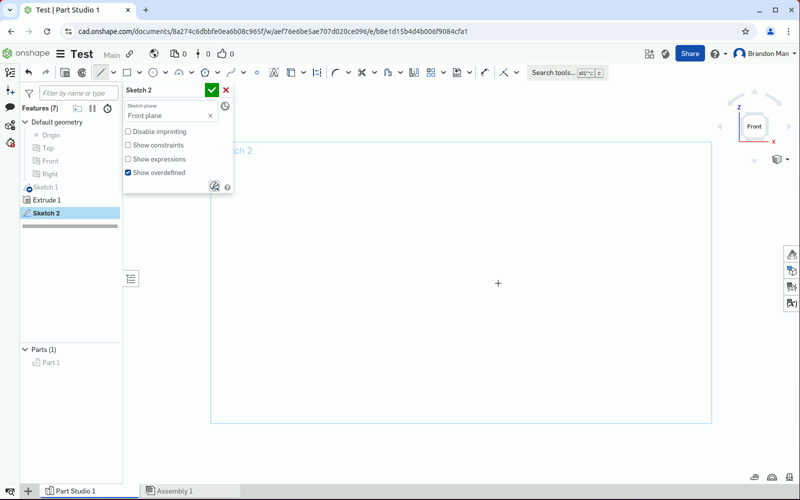
click(498, 282)
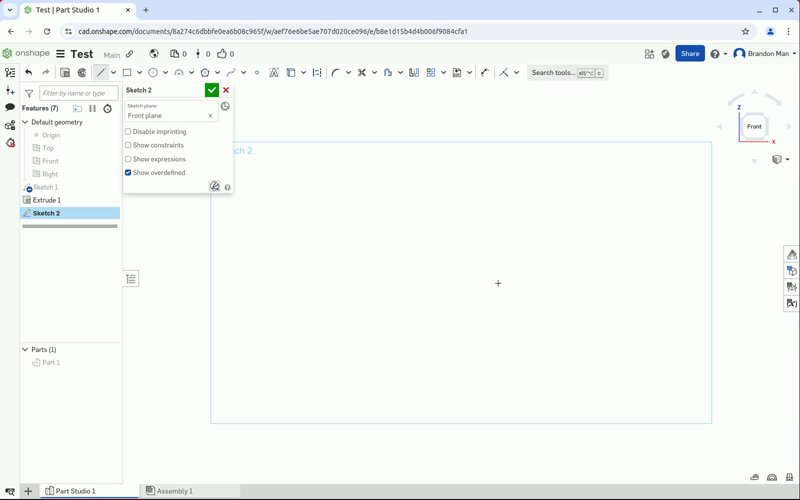
key_up(shift)
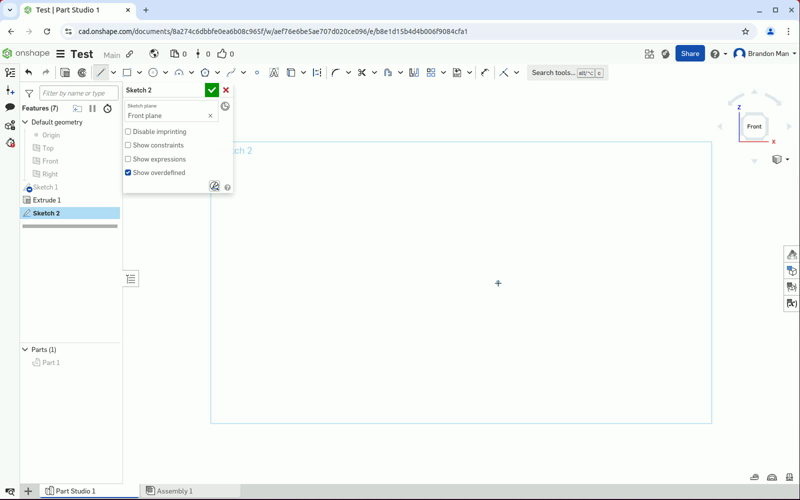
key_down(shift)
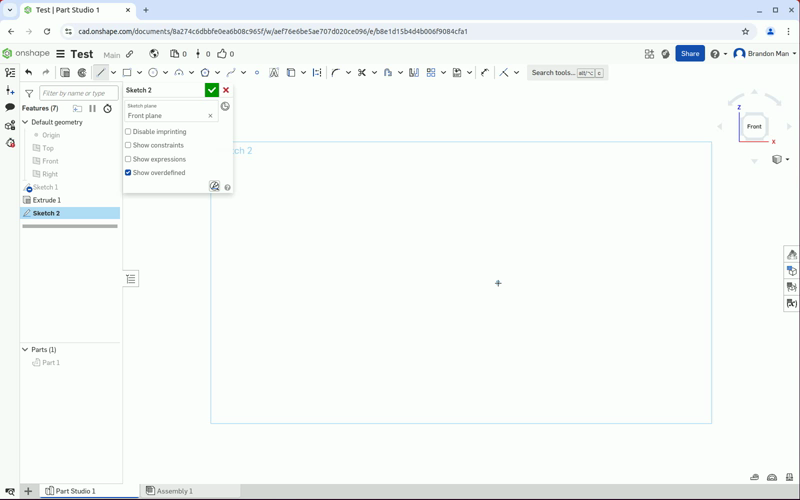
mouse_move(528, 282)
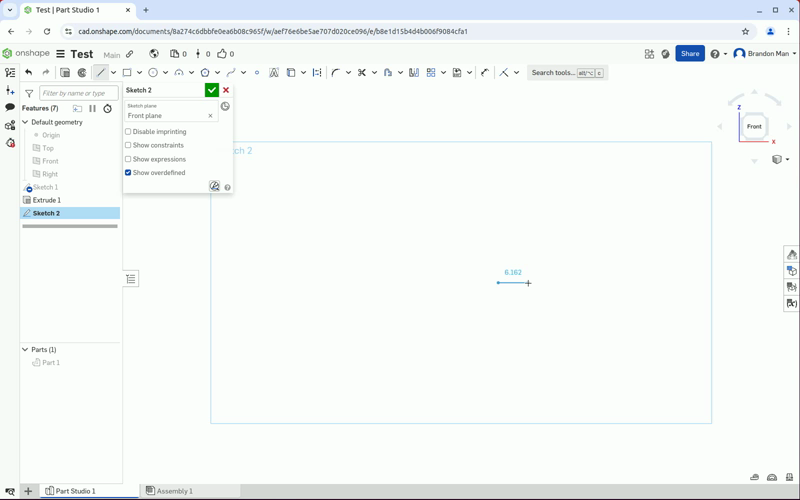
mouse_move(536, 282)
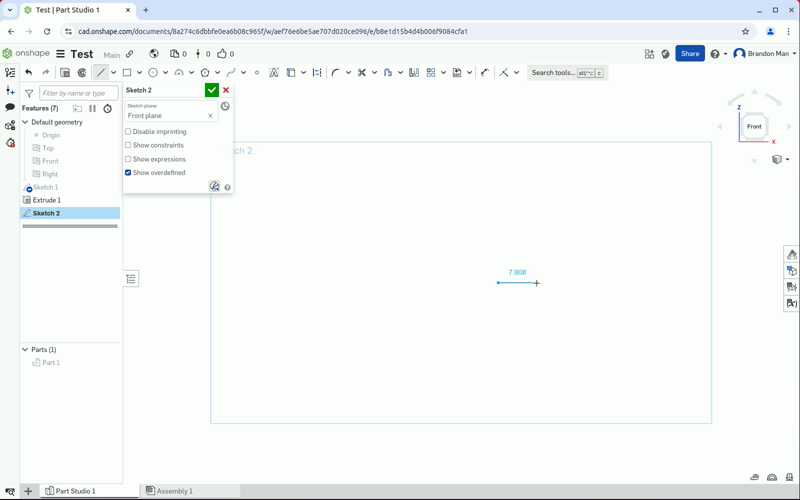
click(536, 282)
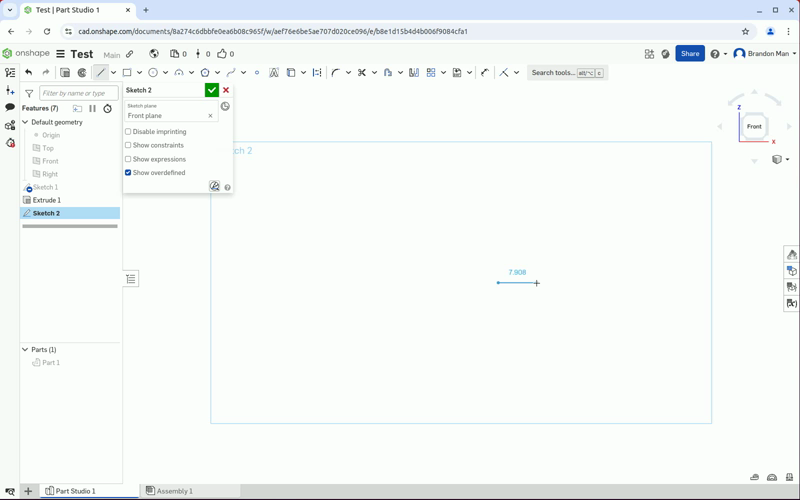
key_up(shift)
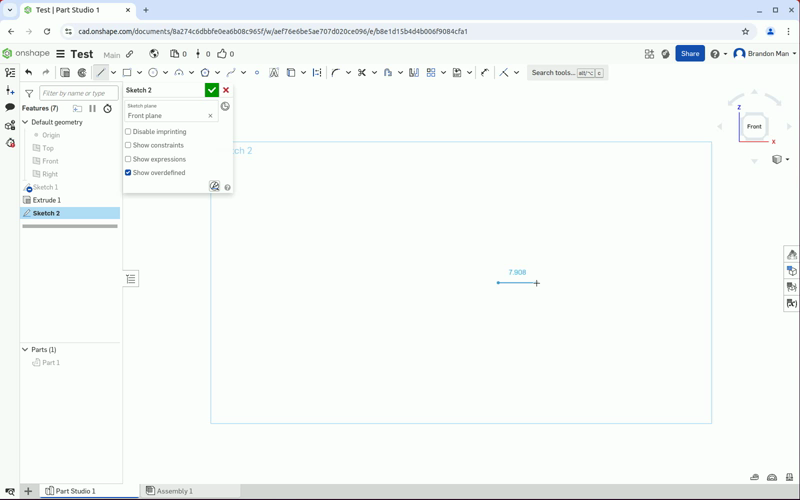
key_down(shift)
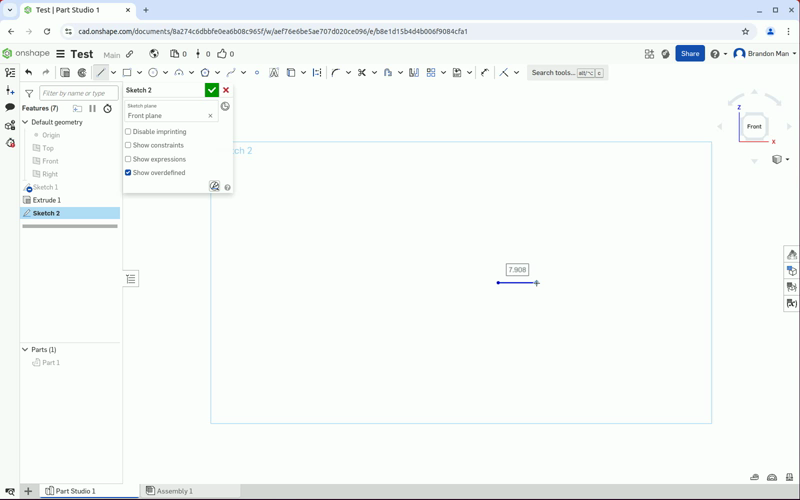
mouse_move(566, 282)
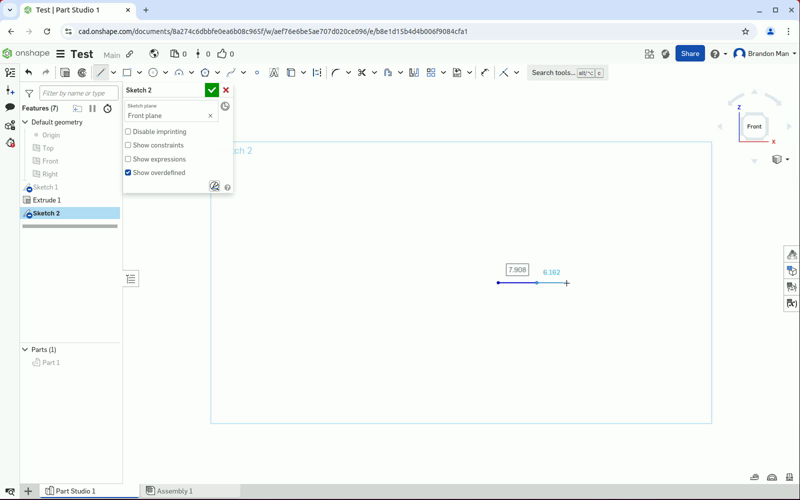
mouse_move(536, 263)
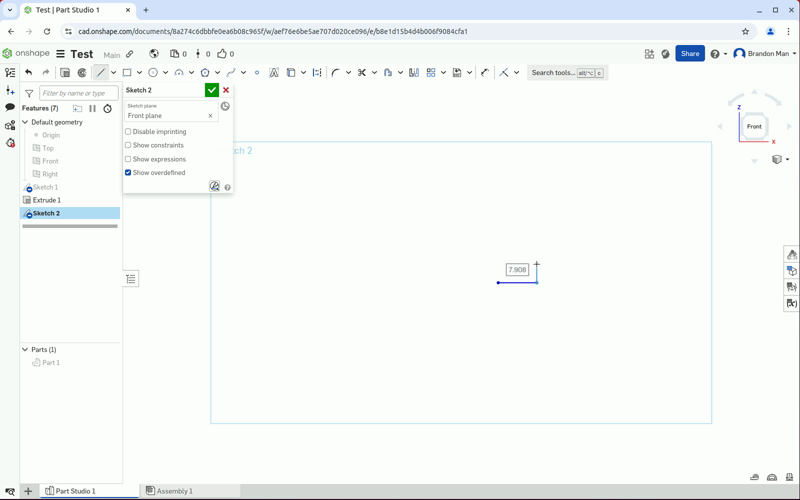
click(536, 263)
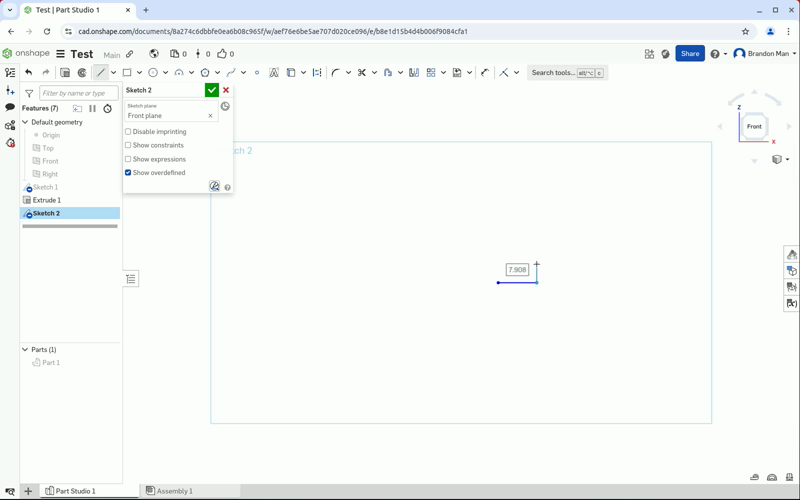
key_up(shift)
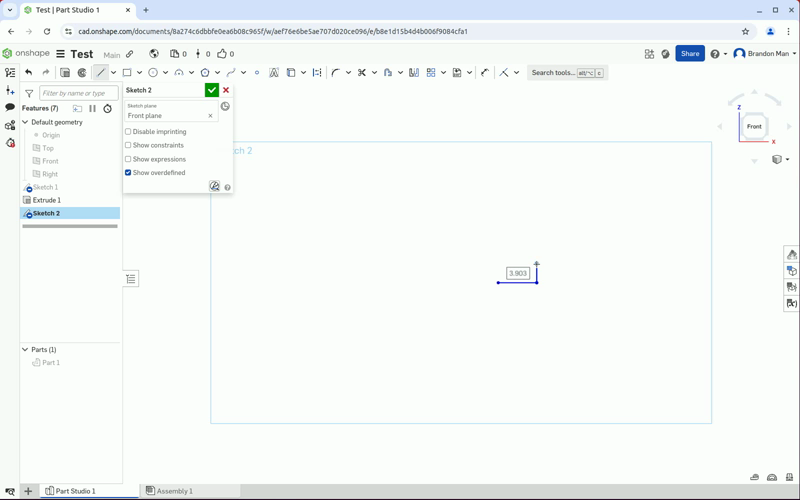
key_down(shift)
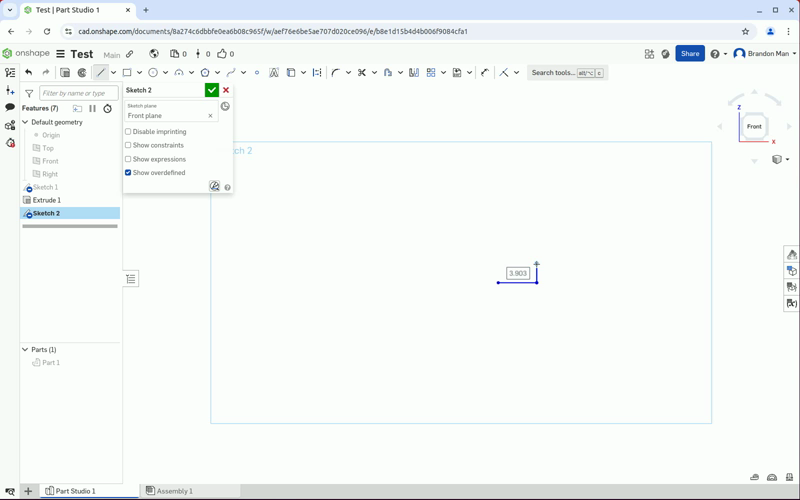
mouse_move(566, 263)
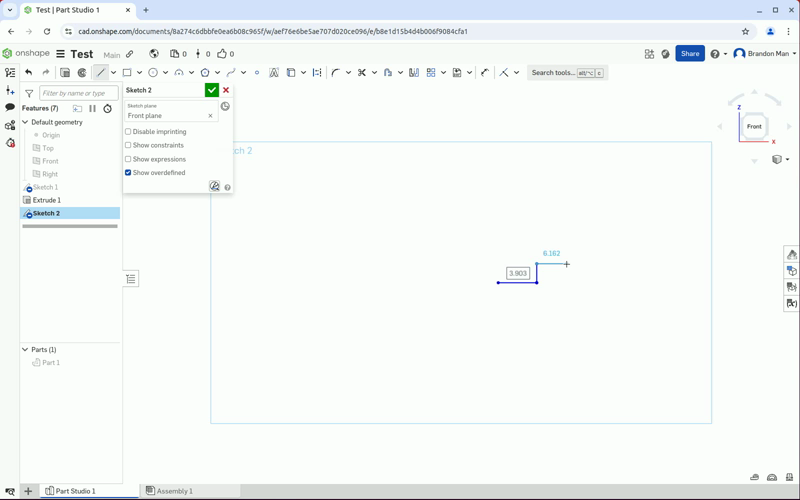
mouse_move(498, 263)
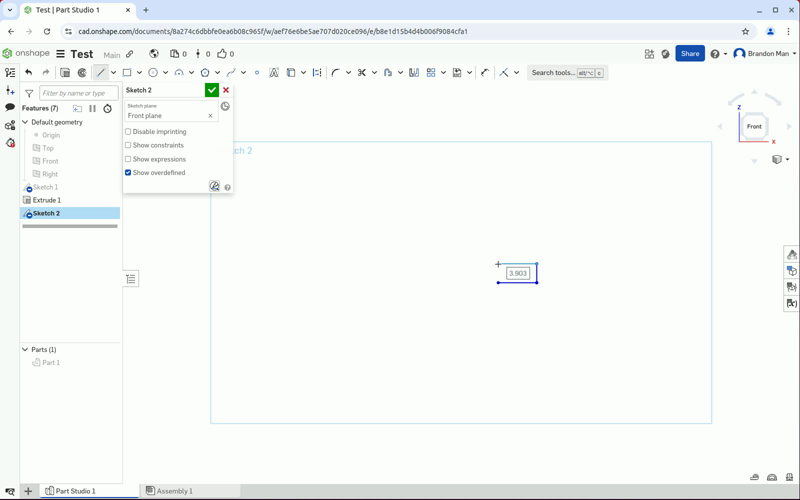
click(498, 263)
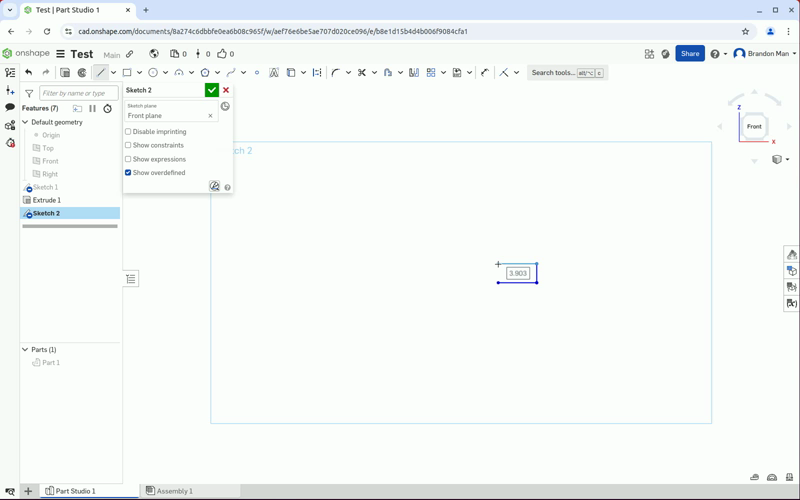
key_up(shift)
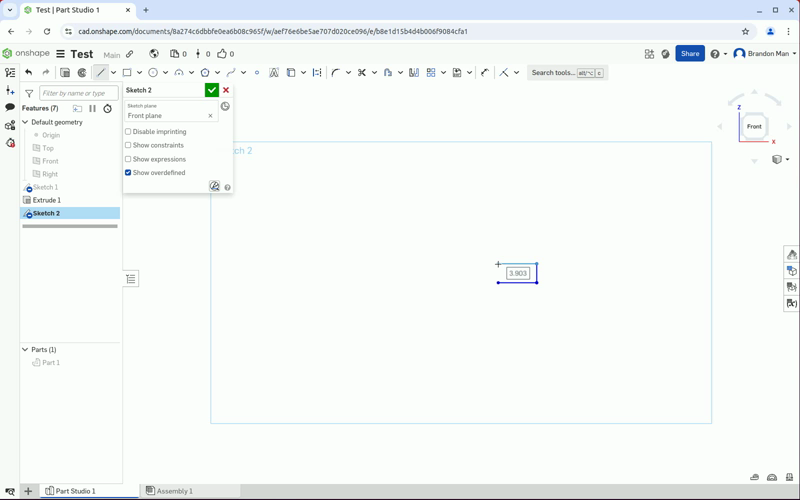
mouse_move(528, 263)
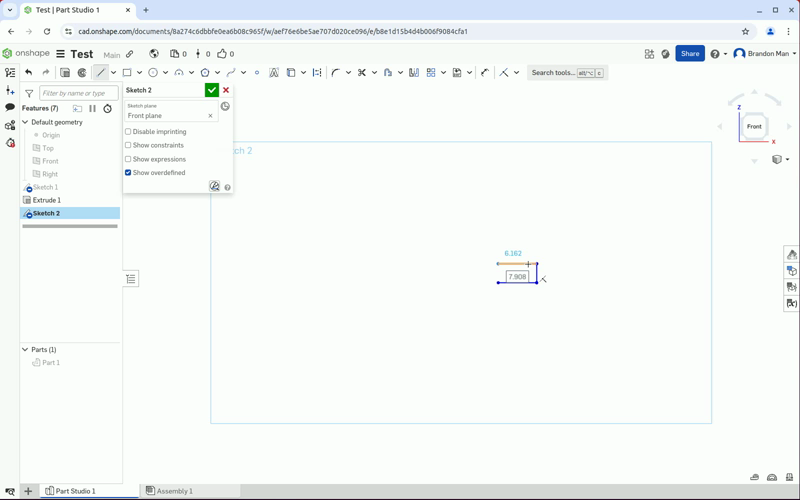
key_down(shift)
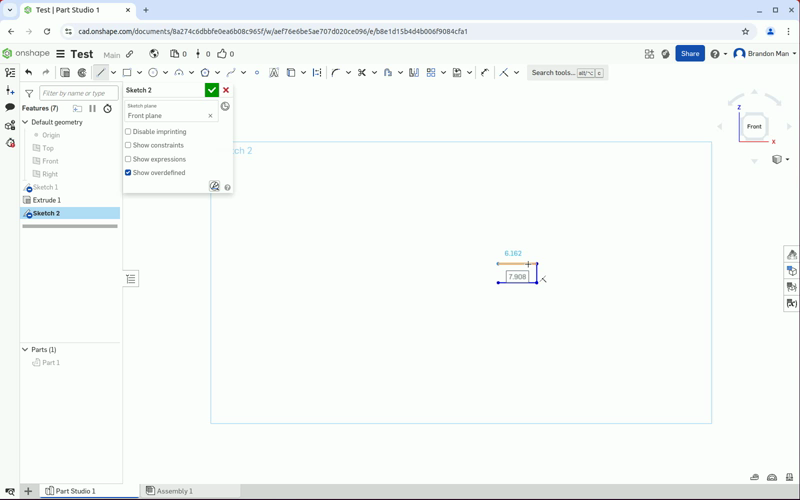
mouse_move(498, 282)
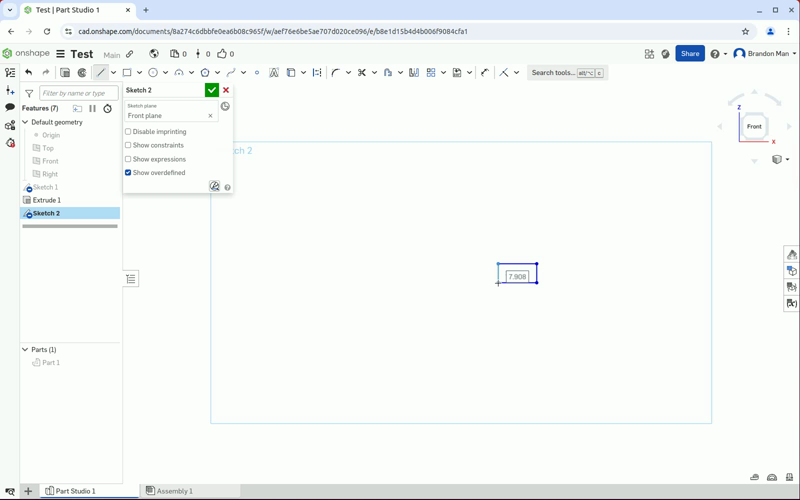
key_up(shift)
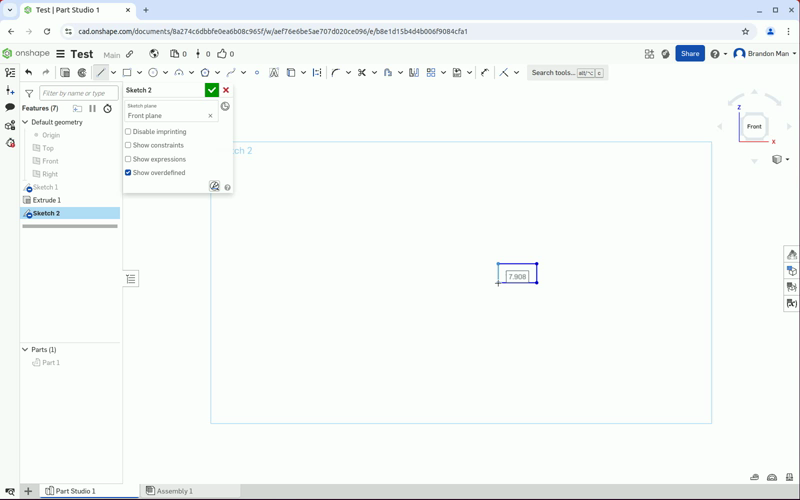
click(498, 282)
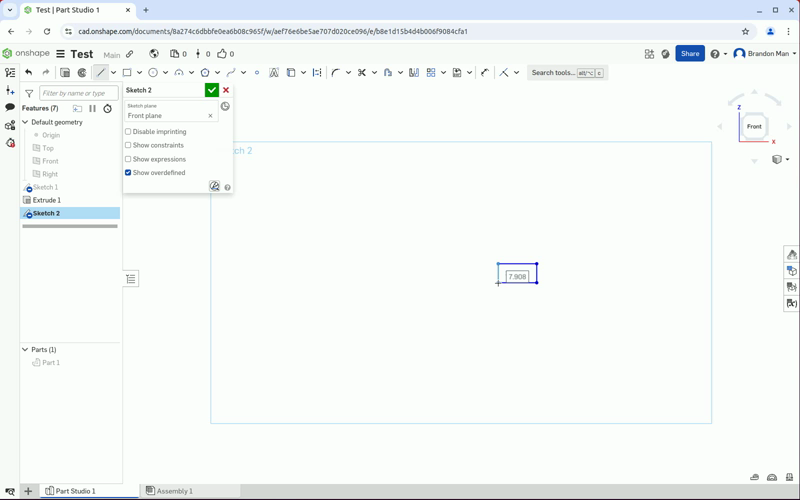
key(esc)
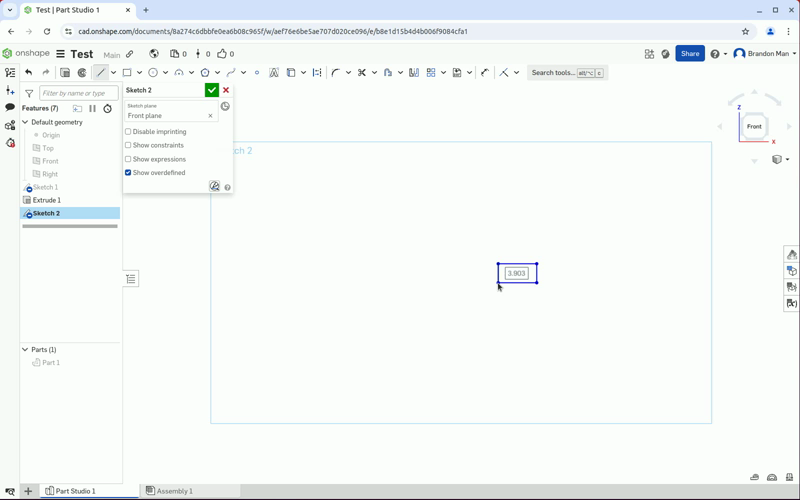
mouse_move(509, 269)
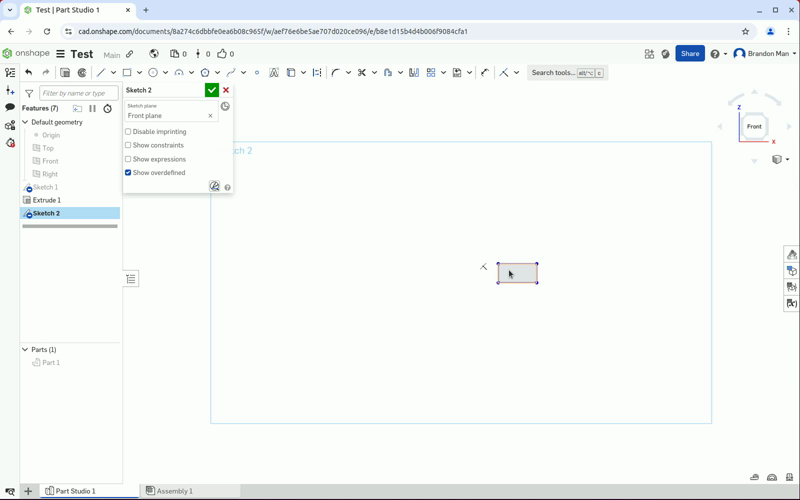
scroll(6)
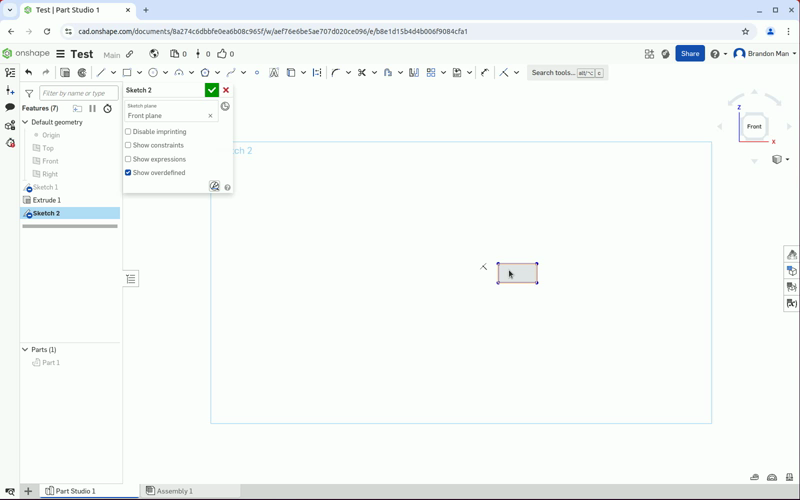
scroll(6)
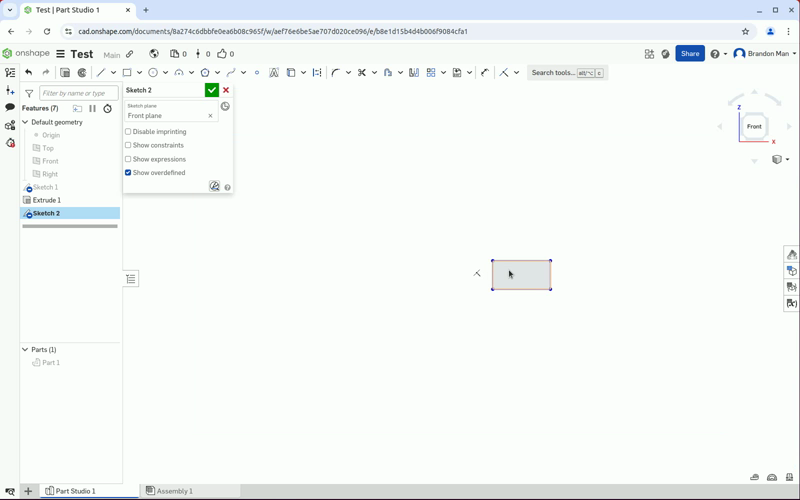
scroll(6)
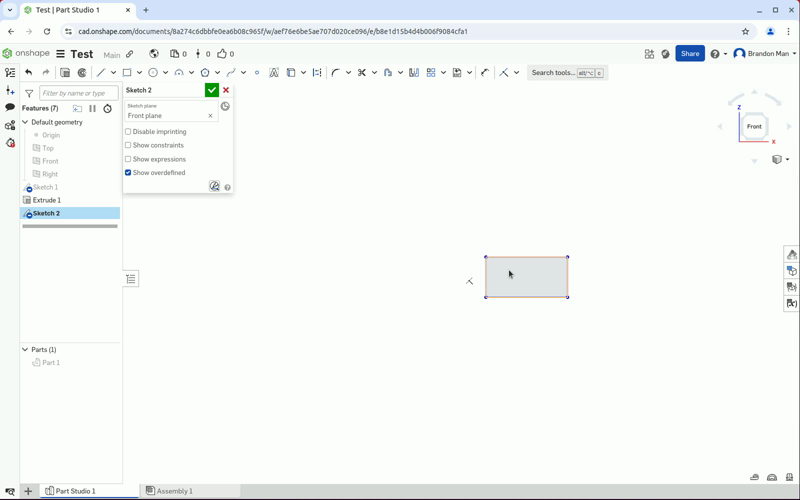
scroll(6)
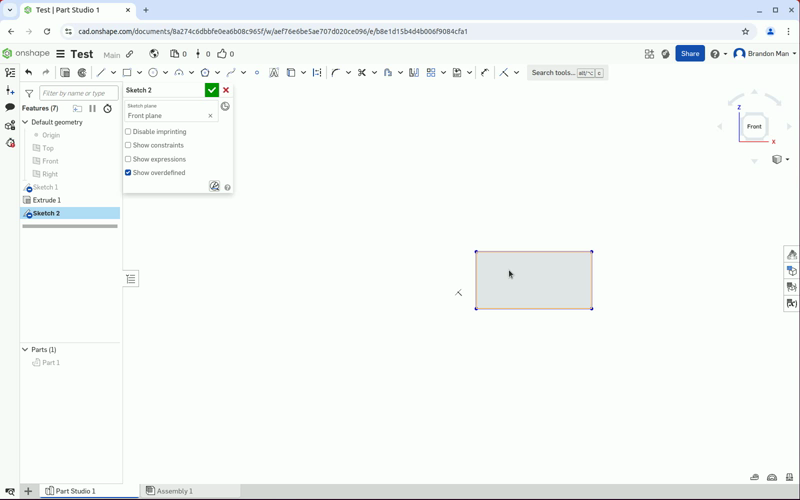
scroll(6)
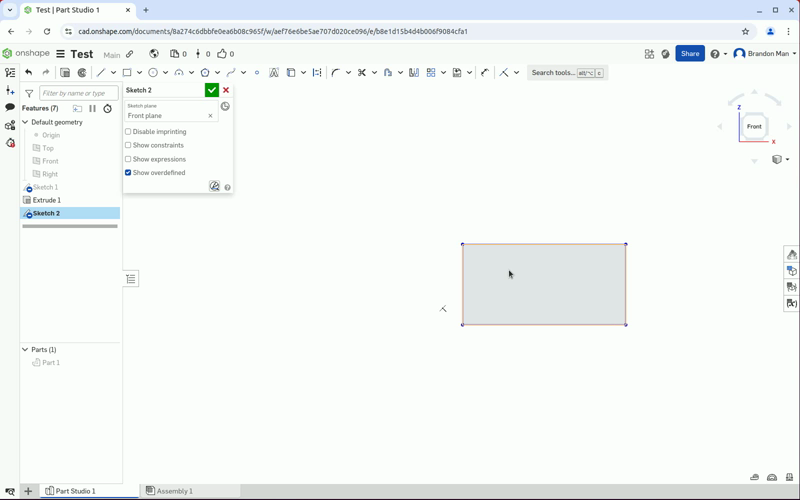
scroll(6)
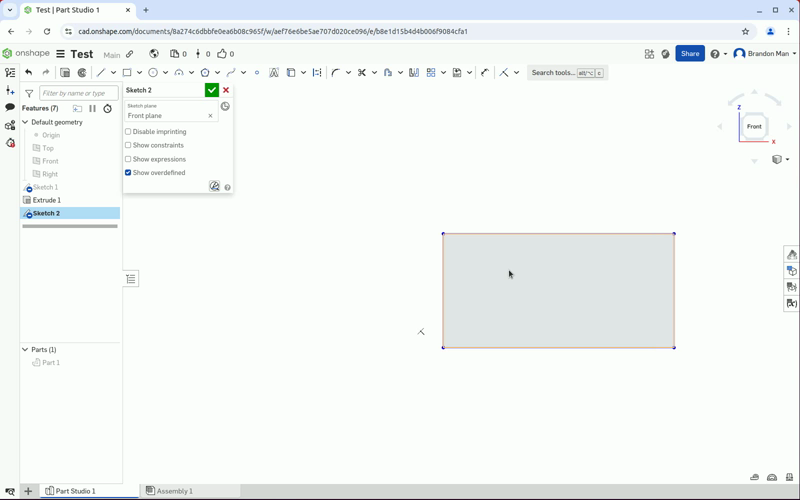
scroll(6)
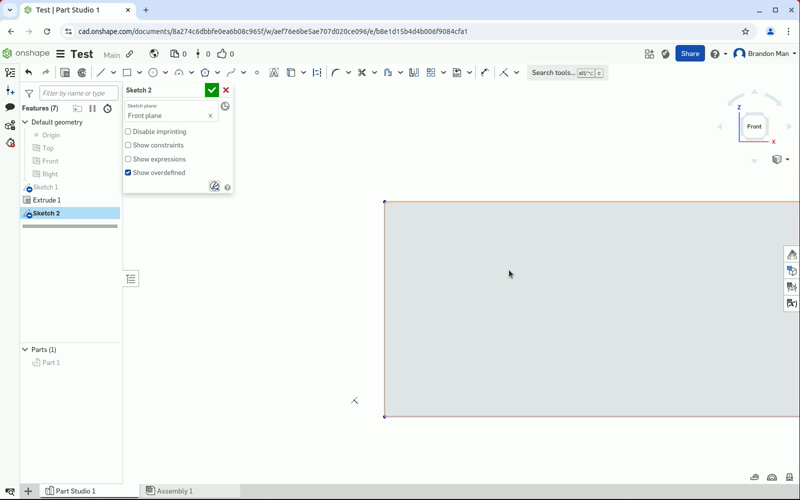
click(509, 269)
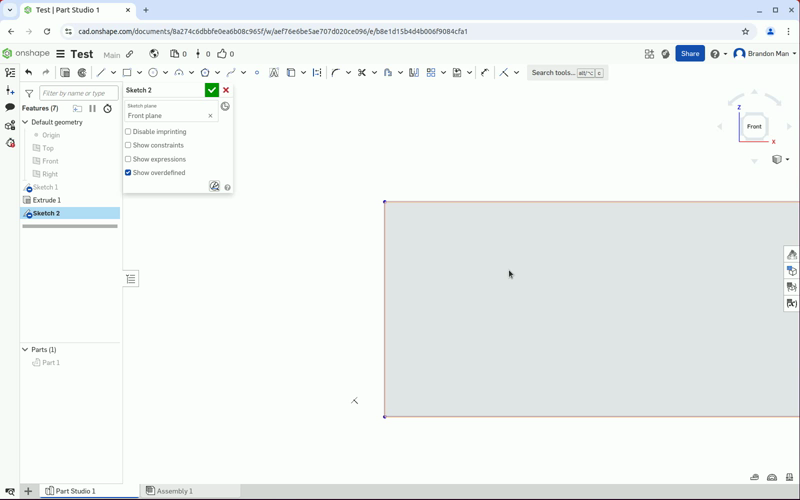
scroll(-6)
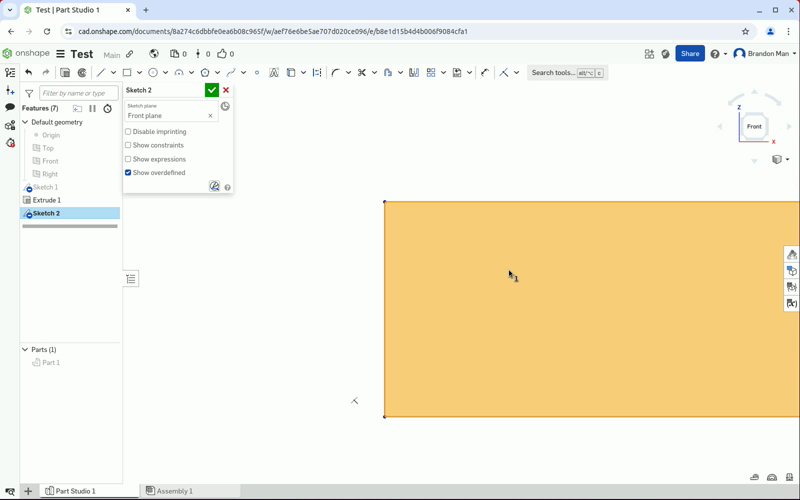
scroll(-6)
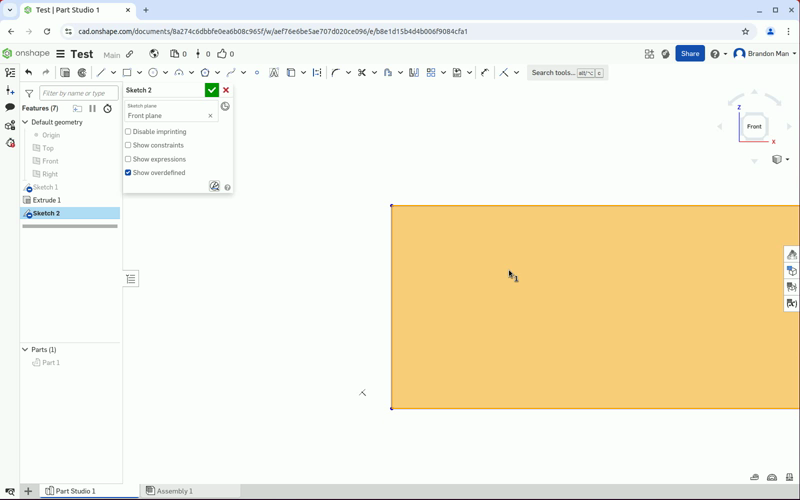
scroll(-6)
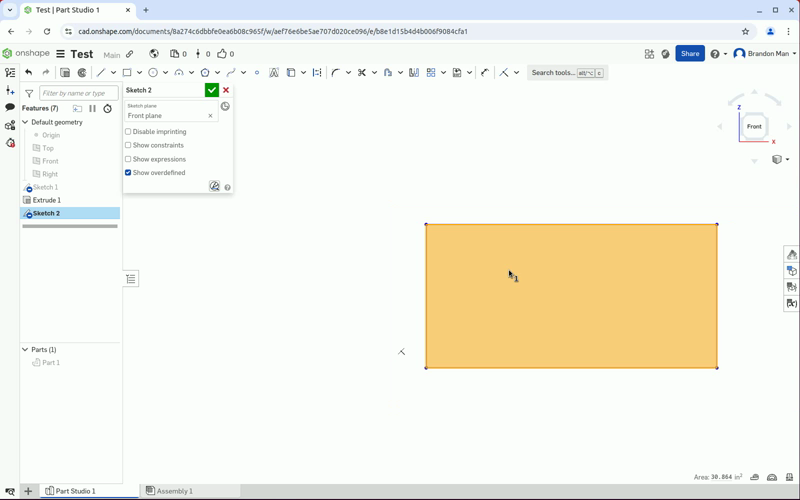
scroll(-6)
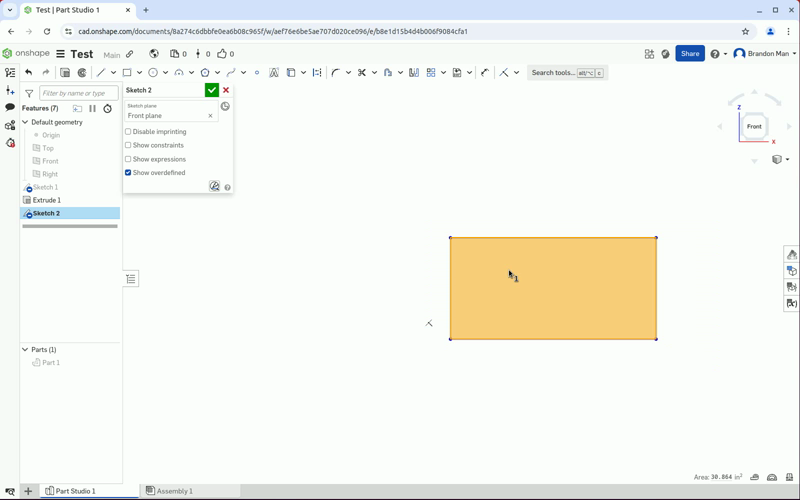
scroll(-6)
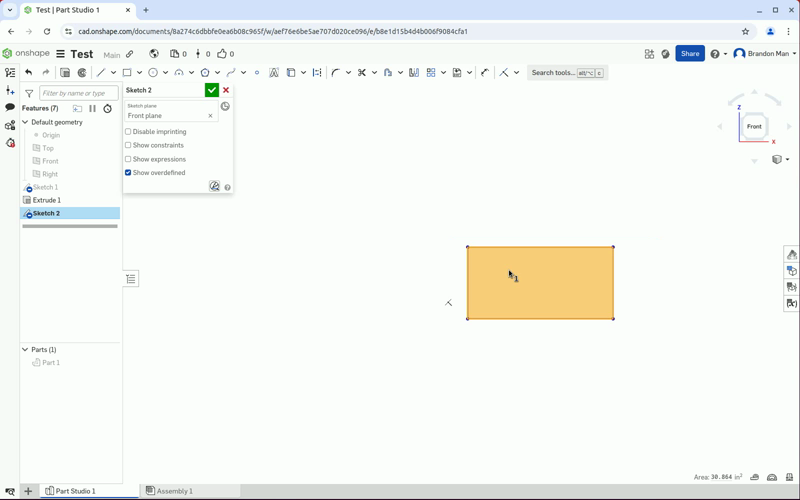
scroll(-6)
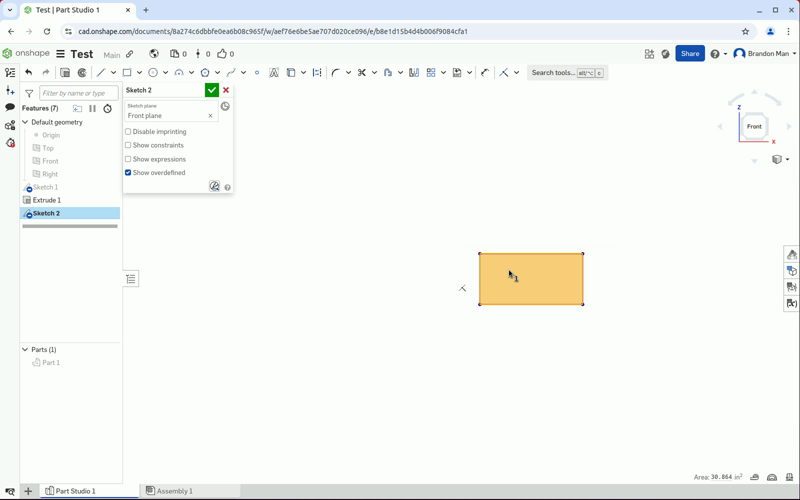
scroll(-6)
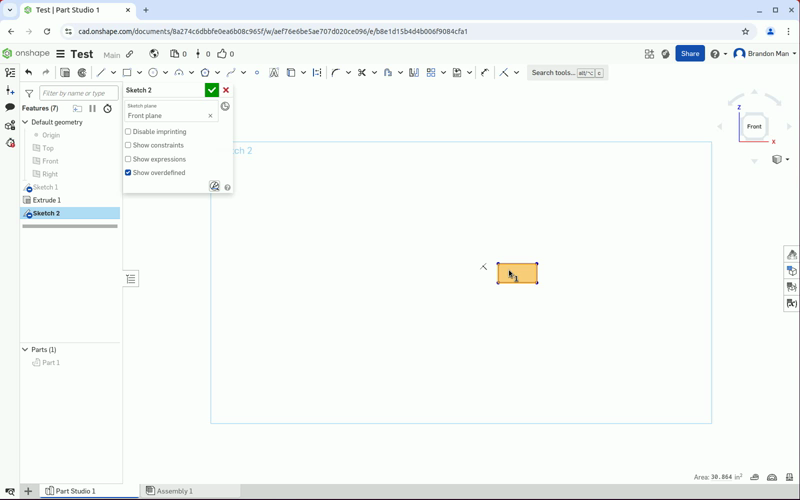
mouse_move(73, 352)
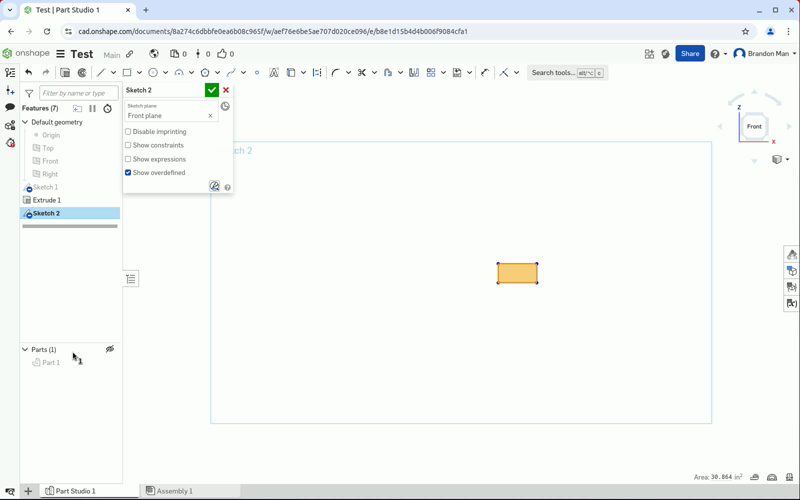
key(shift+y)
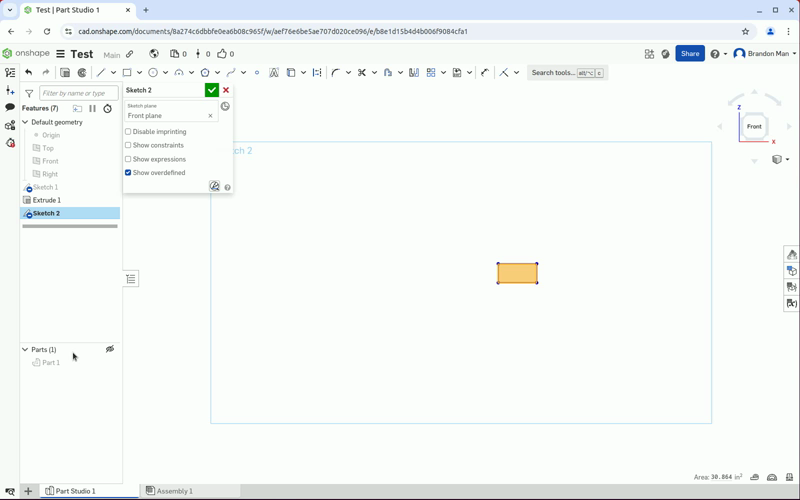
key(shift+e)
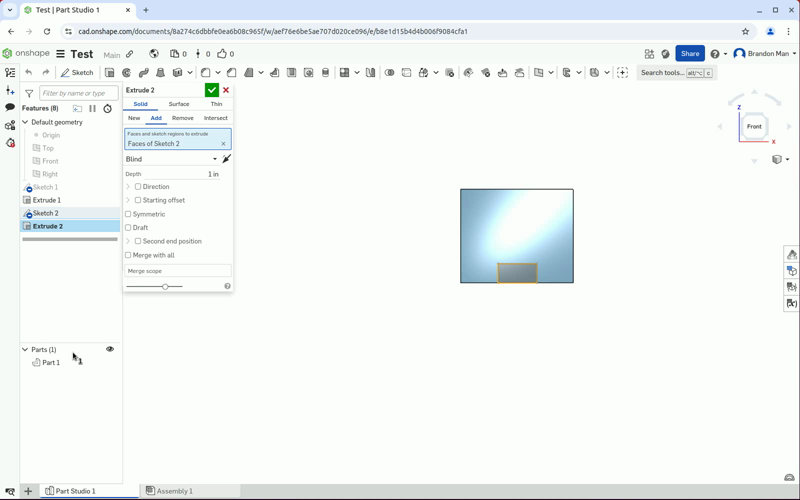
mouse_move(143, 106)
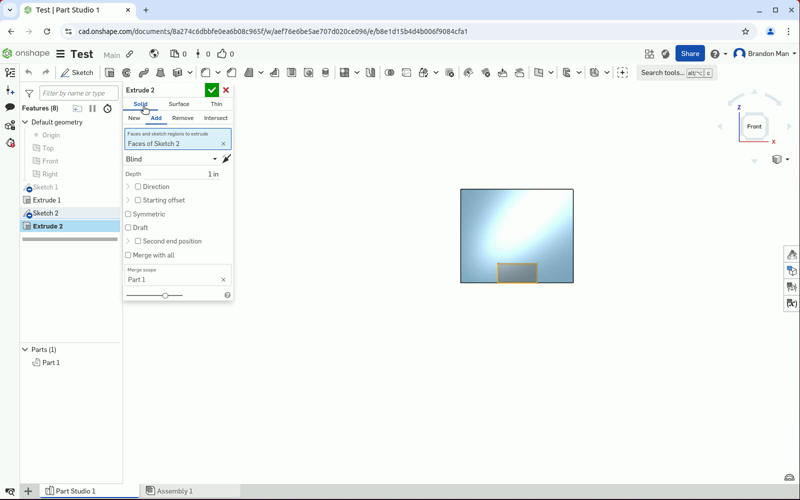
click(143, 106)
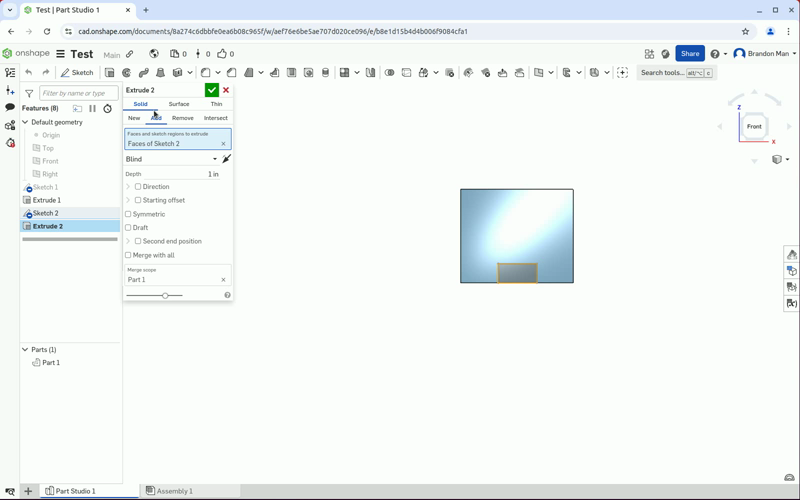
mouse_move(186, 120)
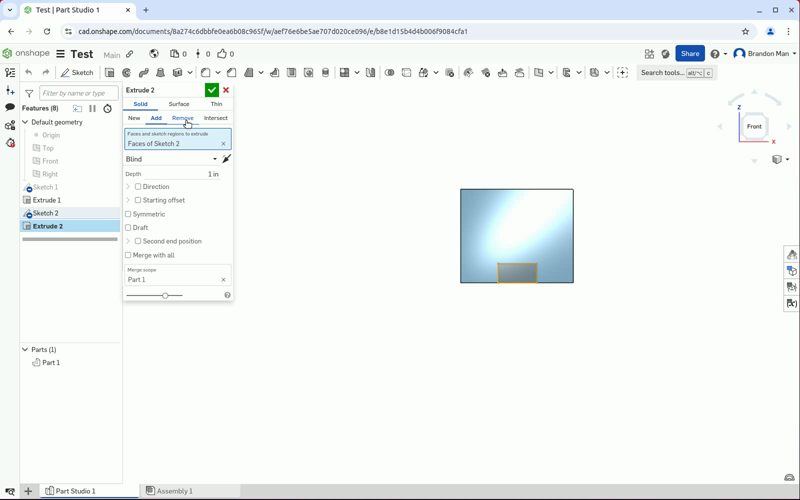
click(186, 120)
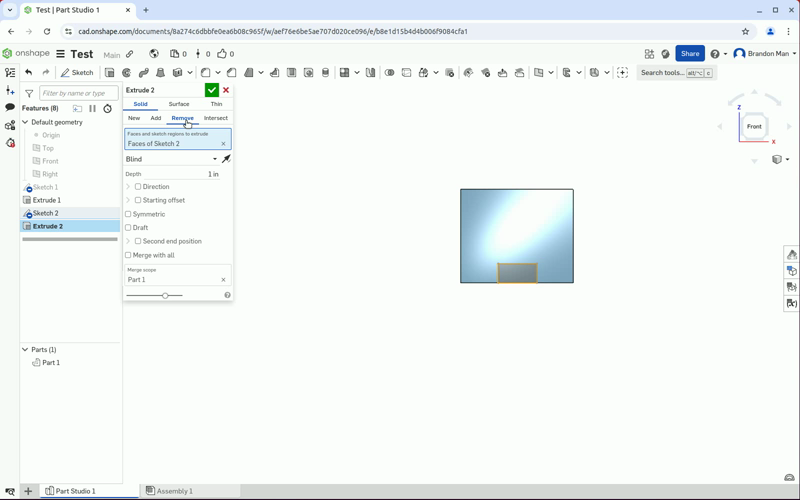
key(tab, 4)
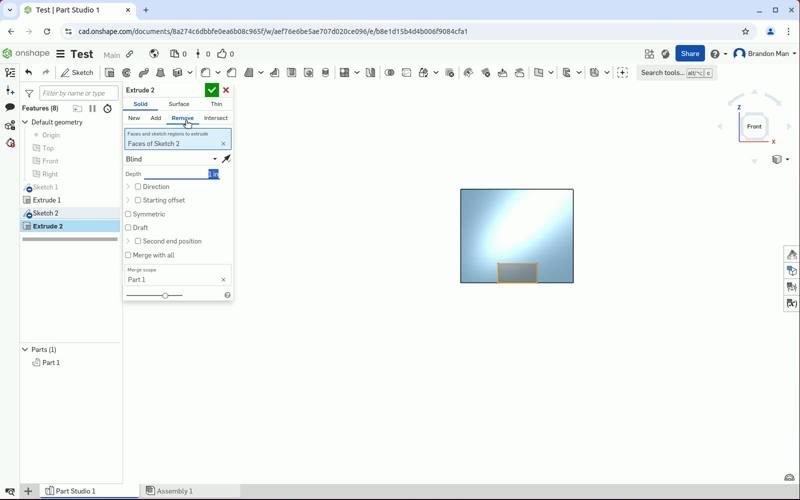
text(15.405)
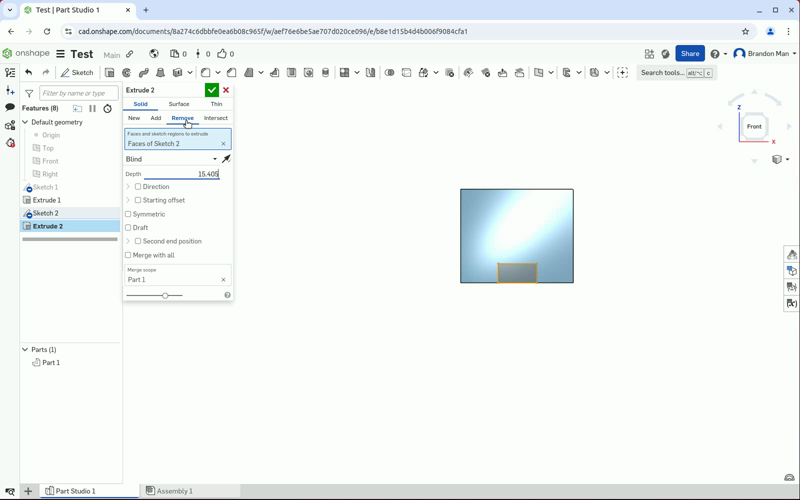
key(tab, 6)
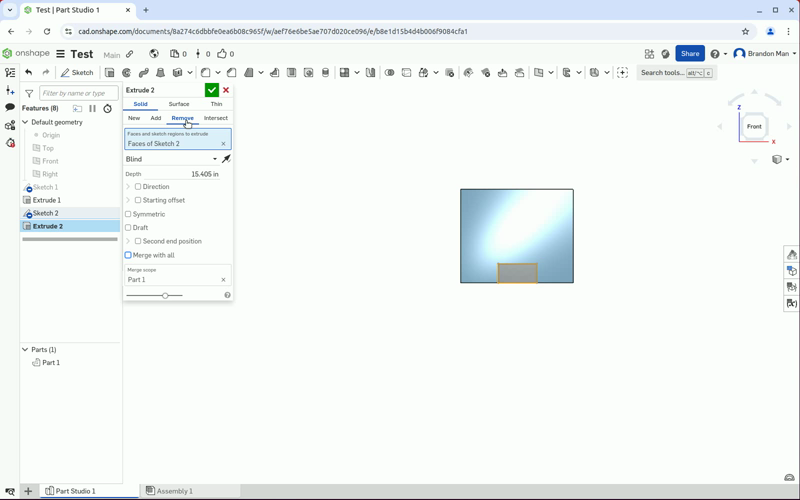
key(space)
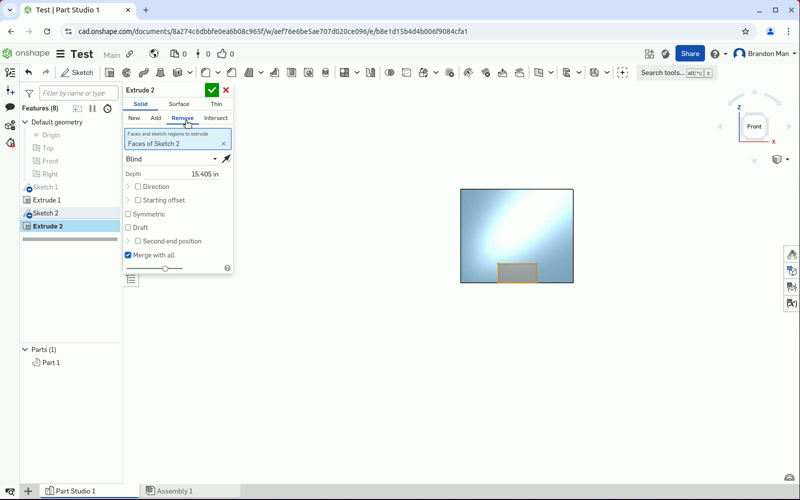
key(enter)
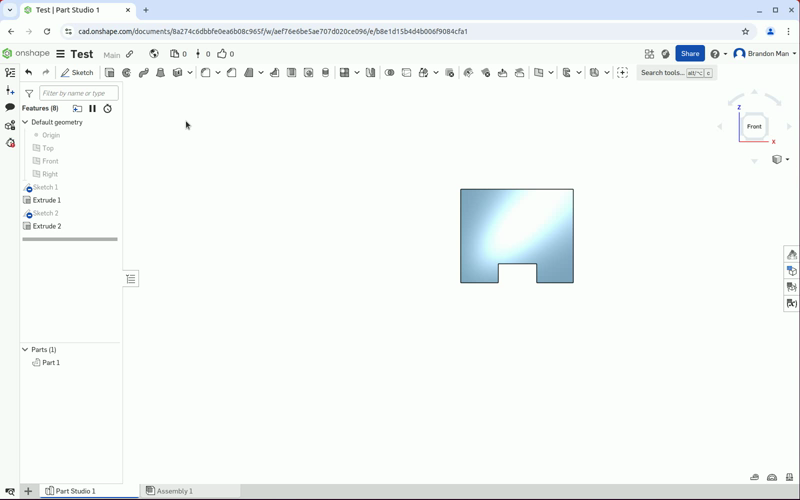
key(shift+h)
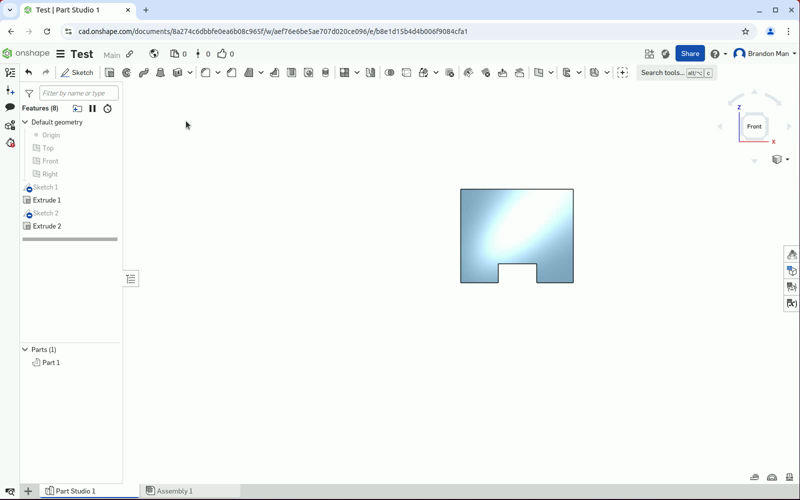
key(shift+h)
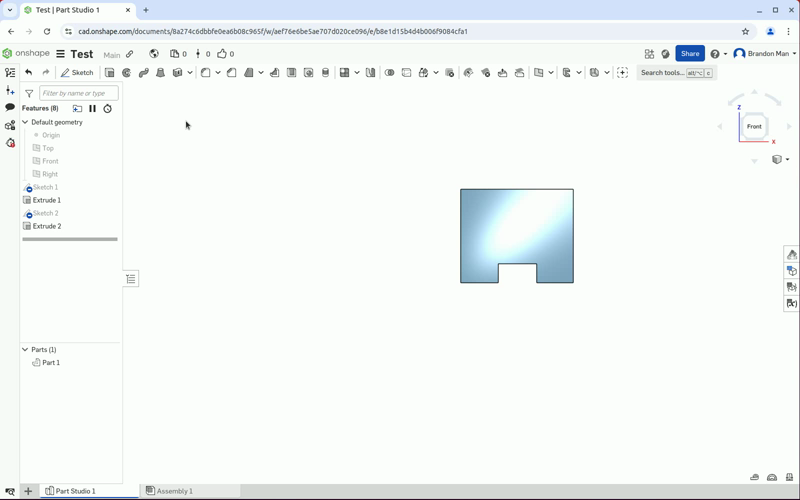
mouse_move(73, 189)
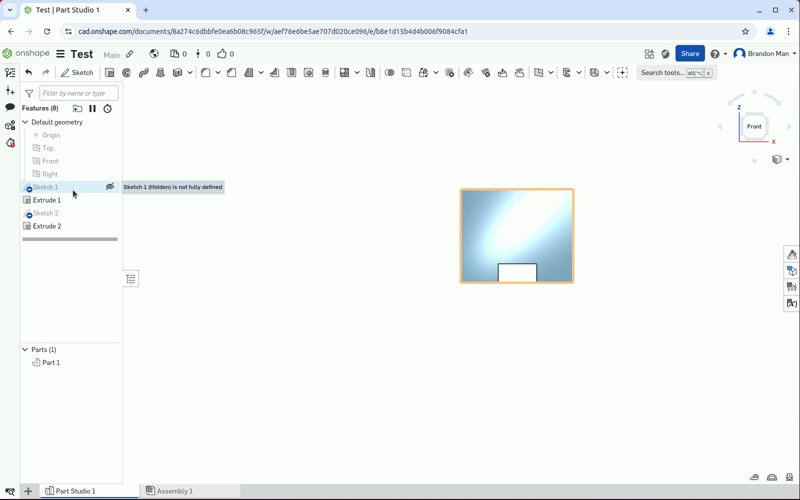
click(73, 189)
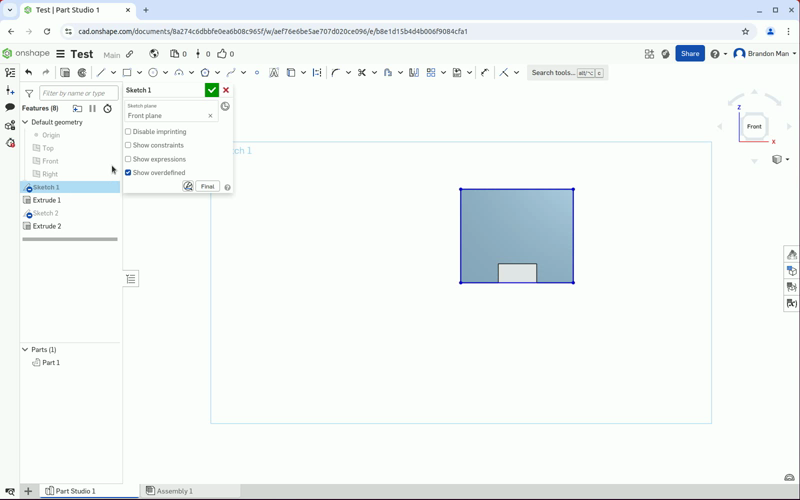
mouse_move(229, 92)
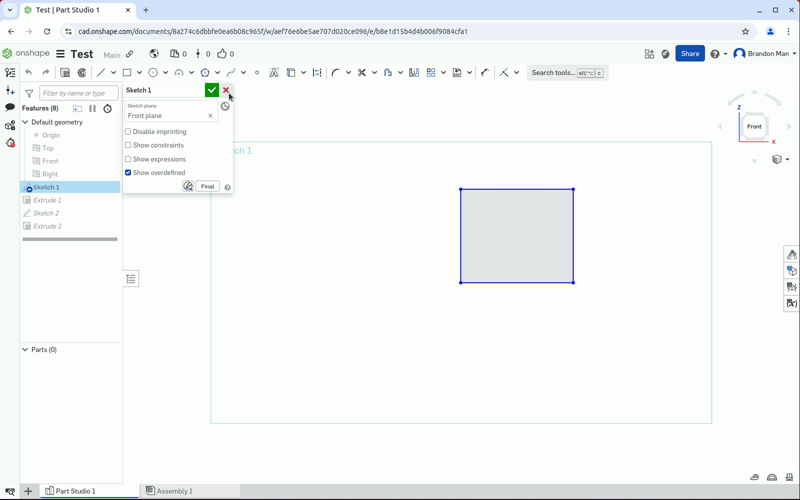
click(229, 92)
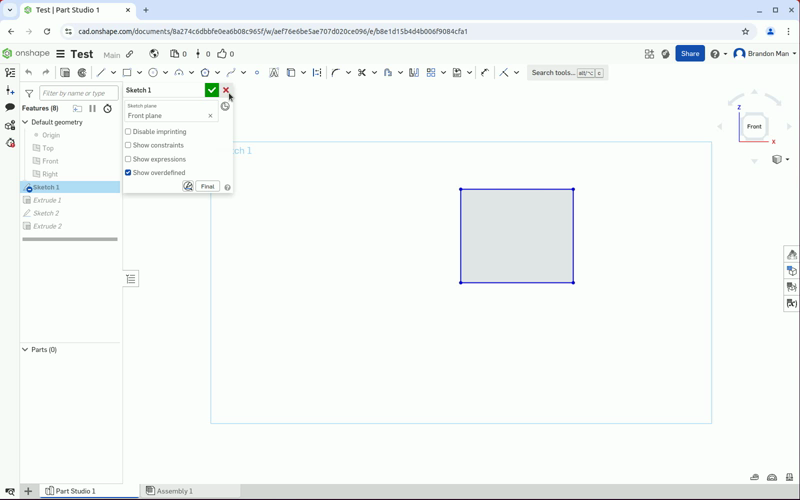
key(shift+s)
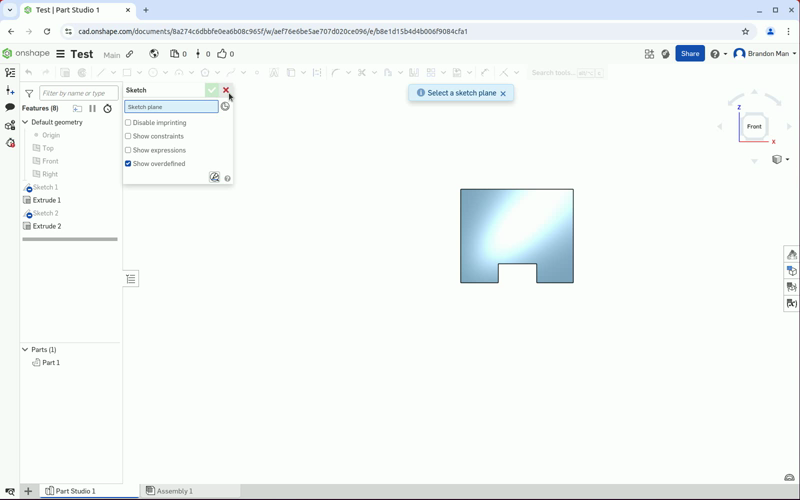
mouse_move(73, 163)
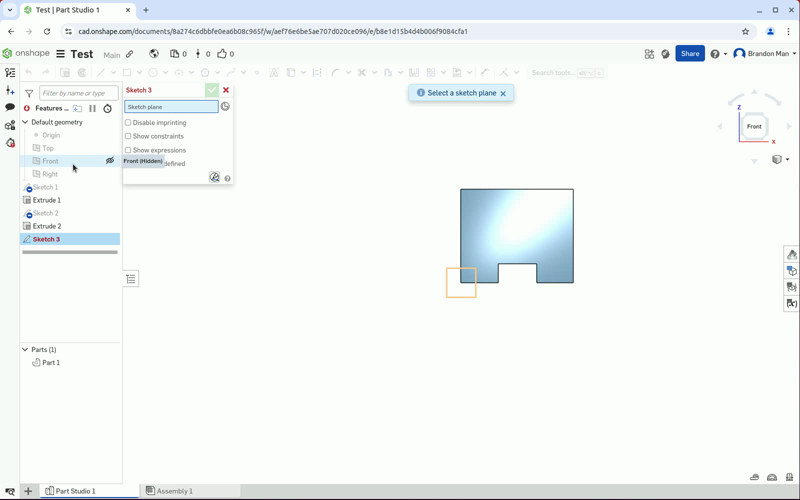
click(73, 163)
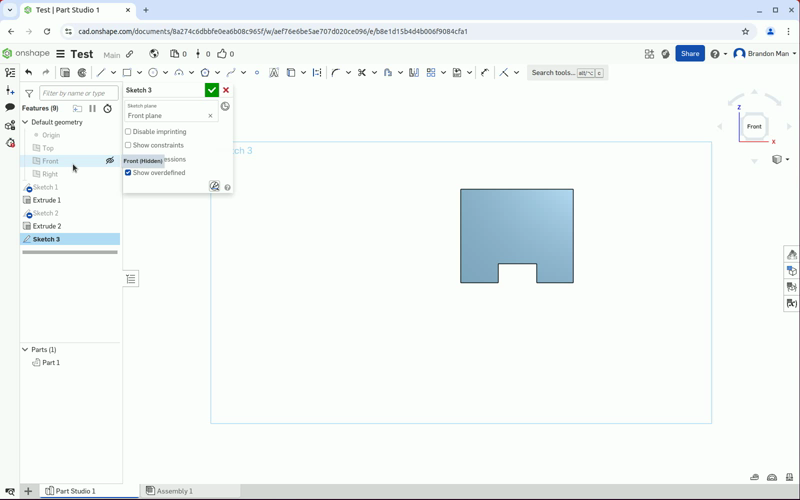
mouse_move(73, 352)
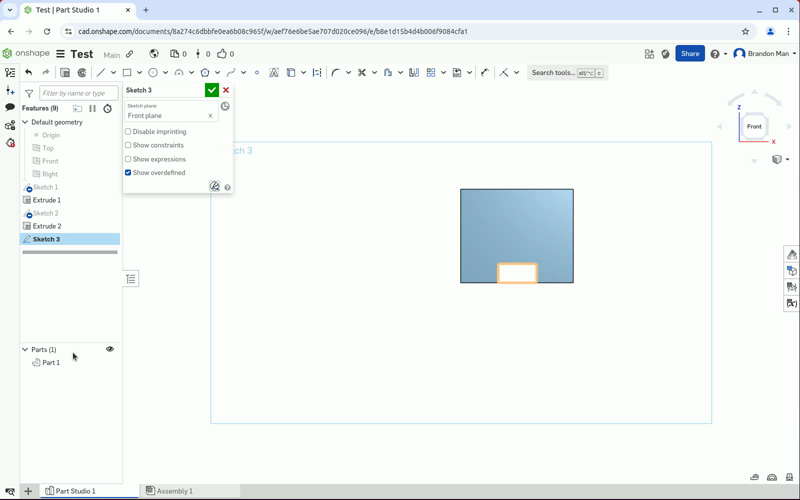
key(y)
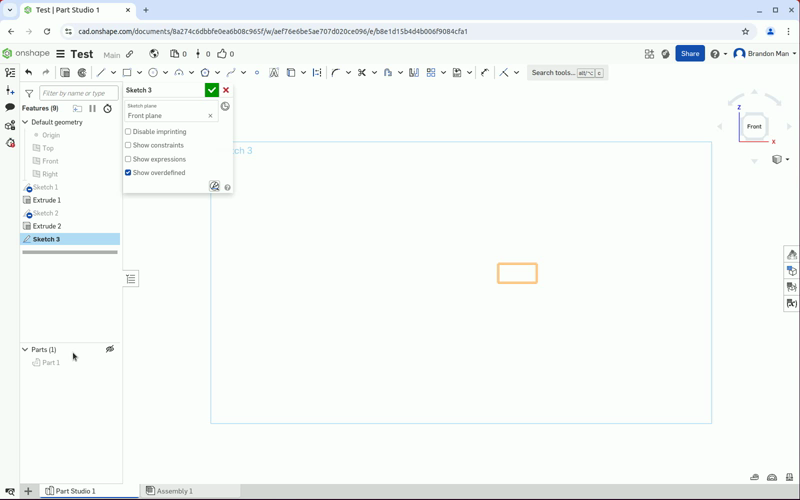
key(l)
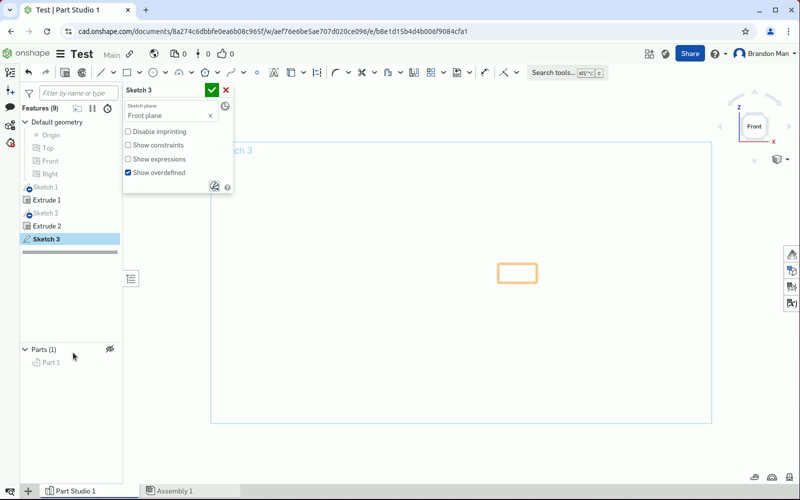
key_down(shift)
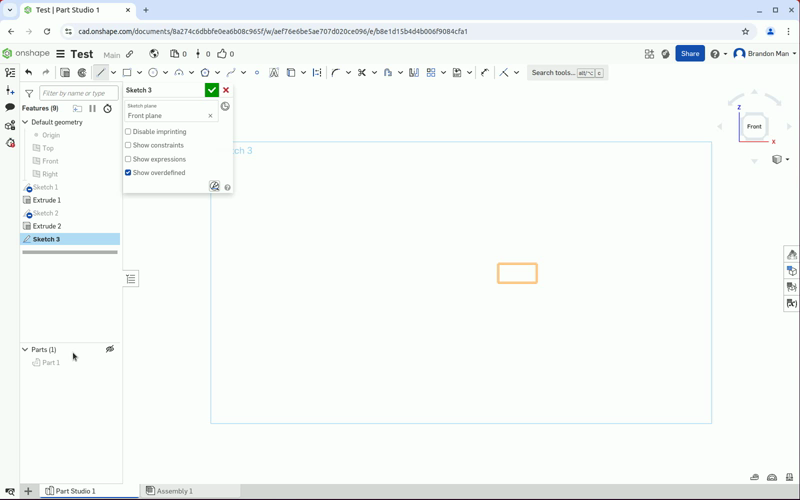
mouse_move(535, 189)
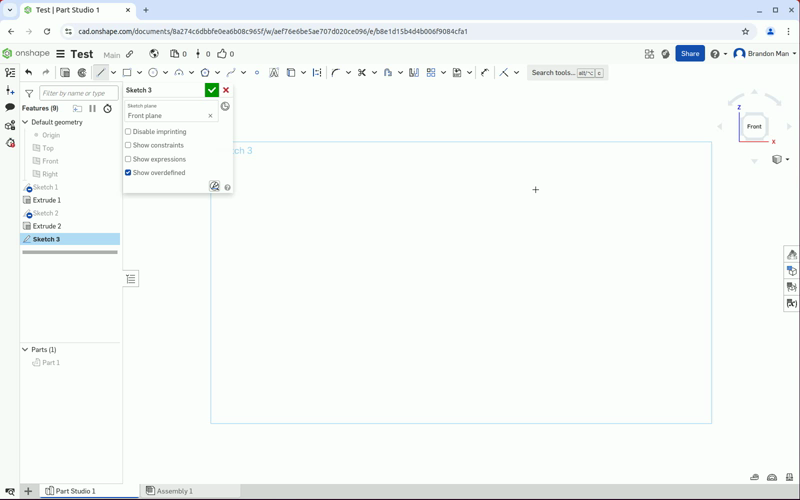
click(535, 189)
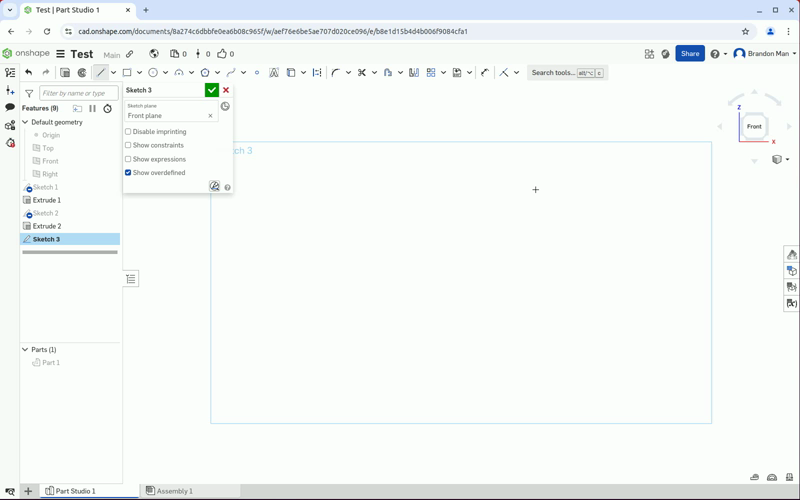
key_up(shift)
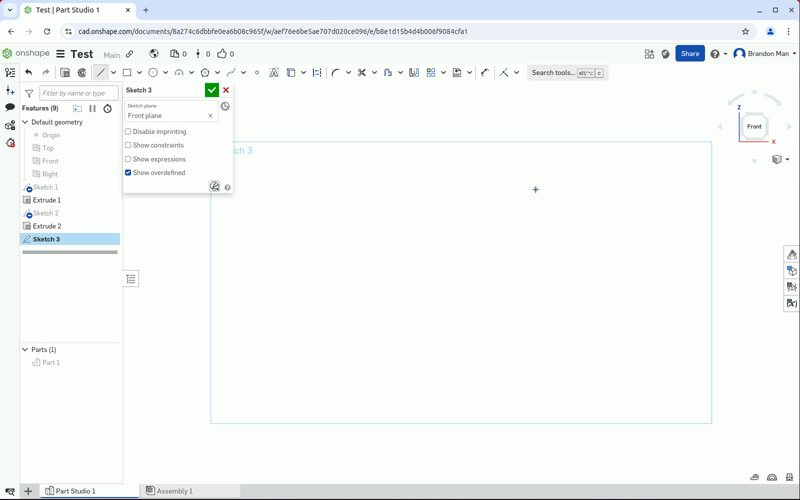
key_down(shift)
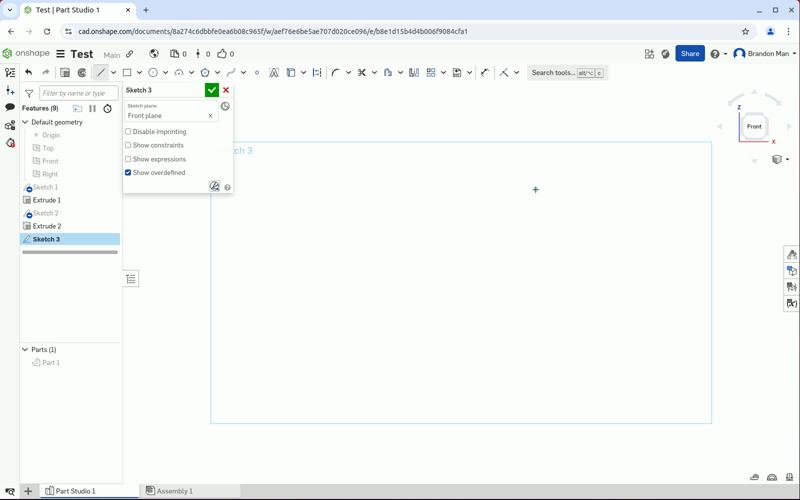
mouse_move(573, 283)
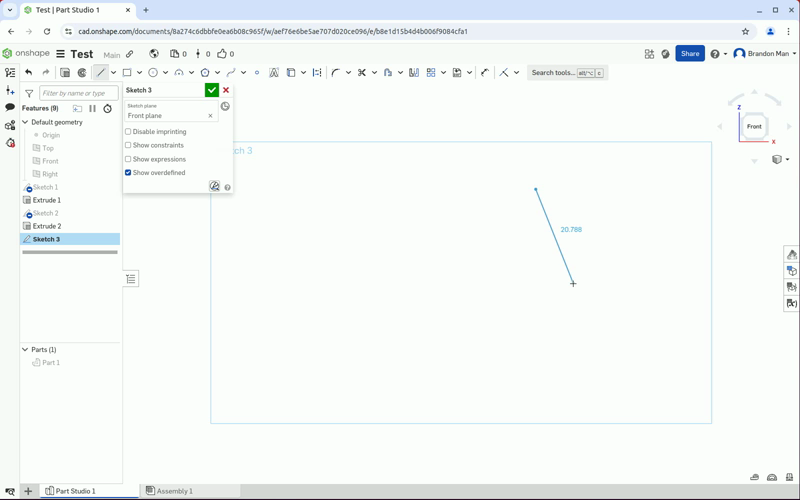
click(573, 283)
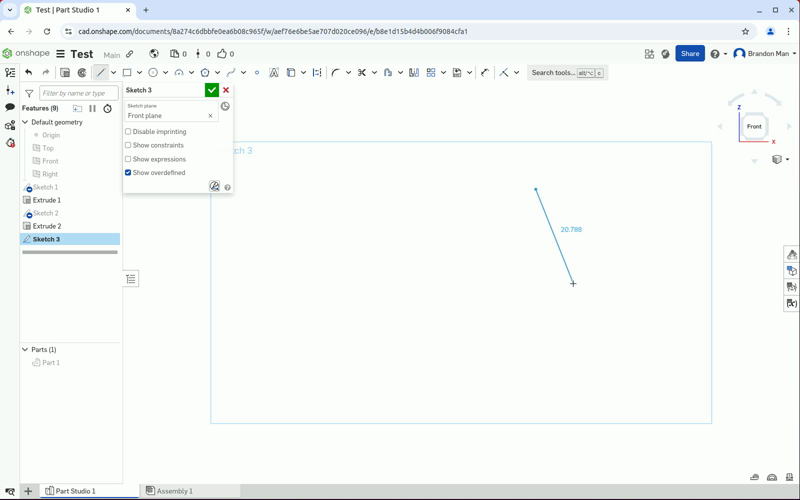
key_up(shift)
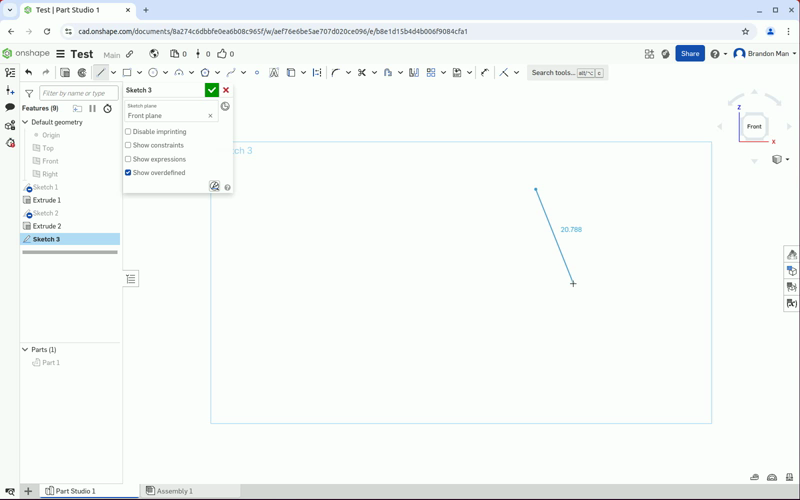
key_down(shift)
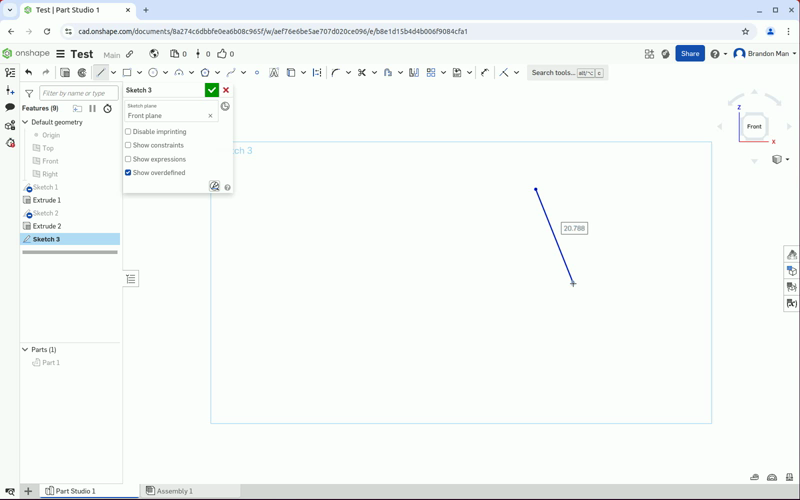
mouse_move(573, 189)
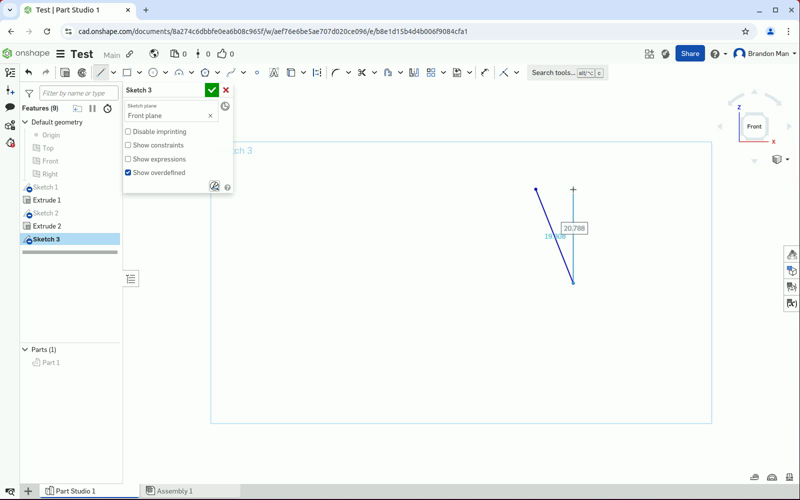
click(573, 189)
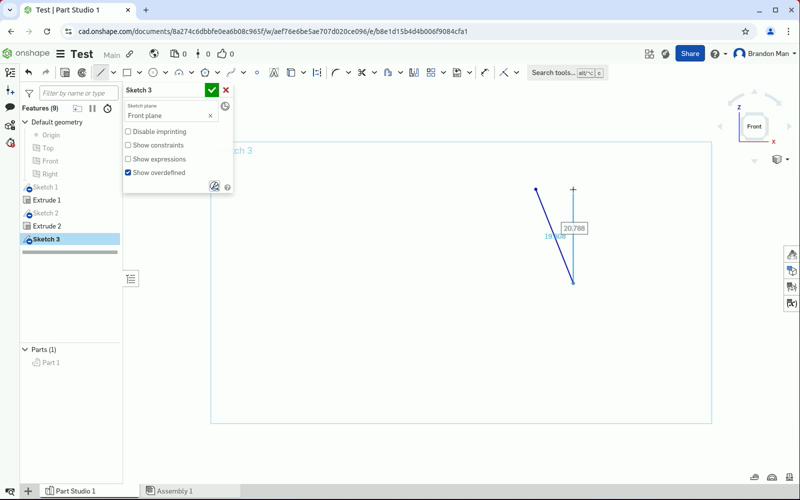
key_up(shift)
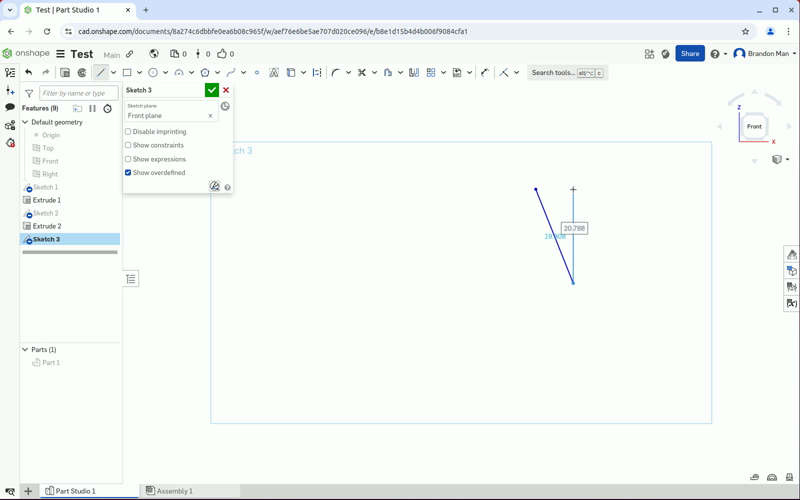
mouse_move(589, 189)
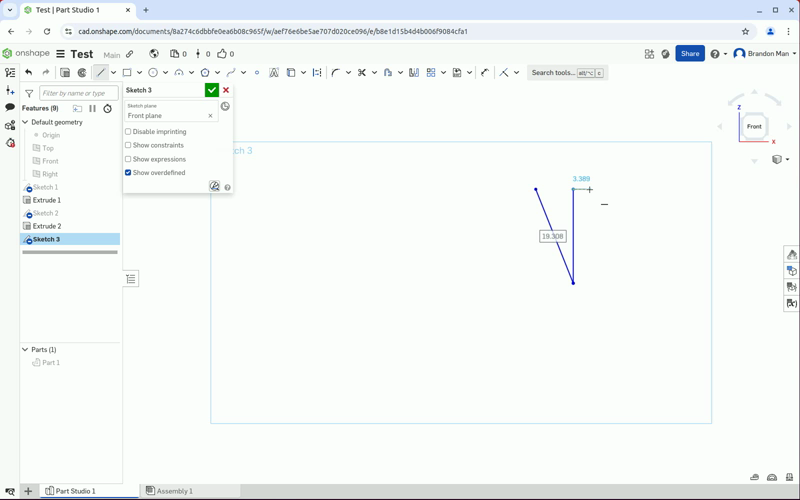
key_down(shift)
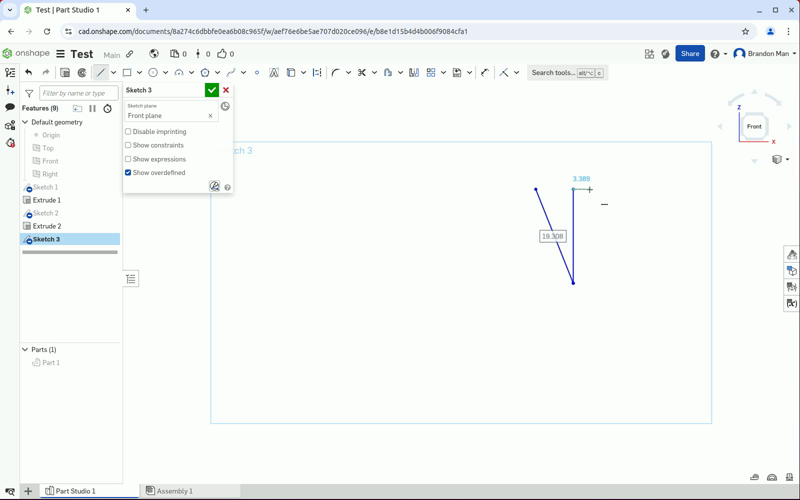
mouse_move(535, 189)
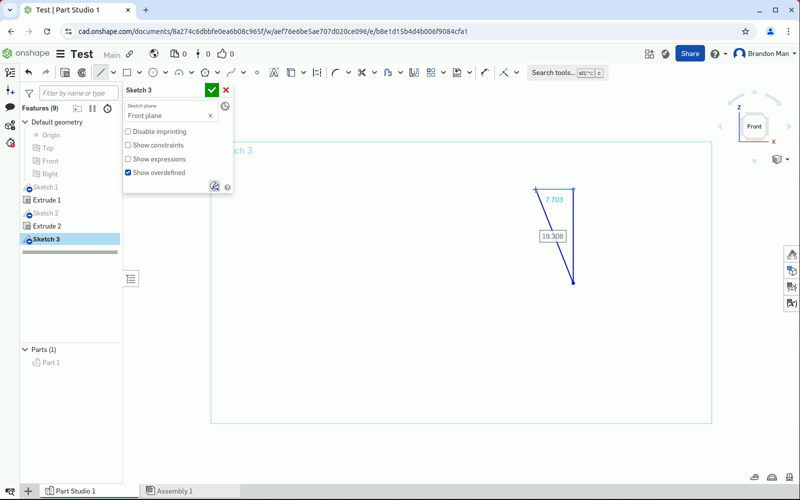
key_up(shift)
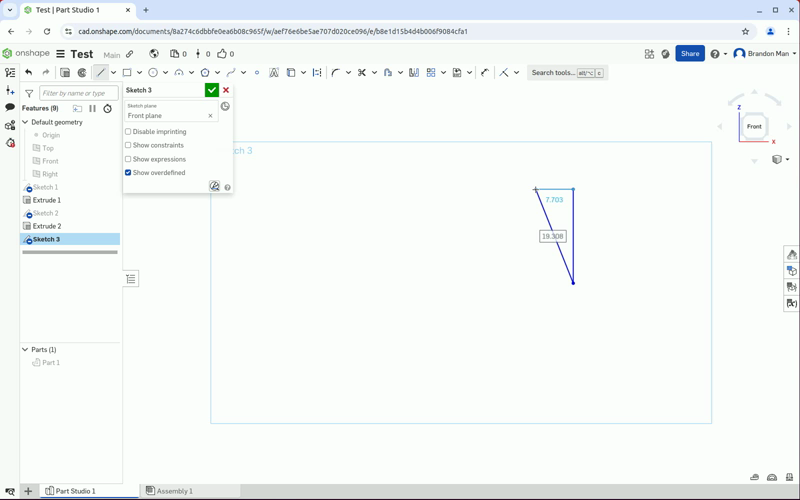
click(535, 189)
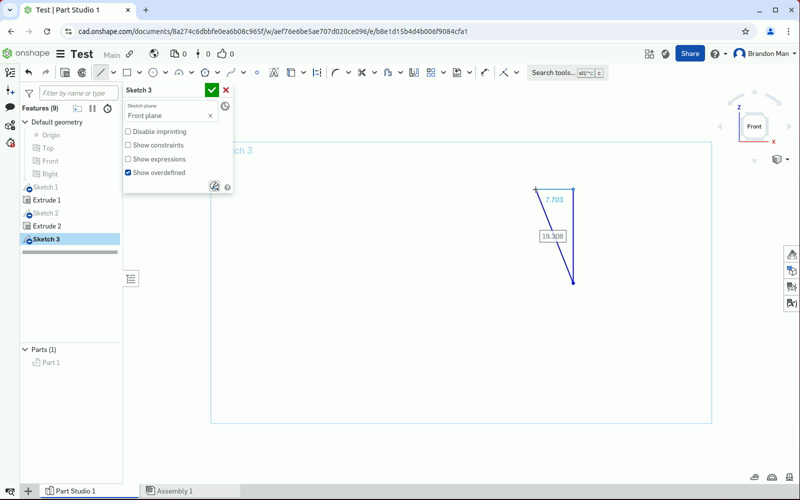
key(esc)
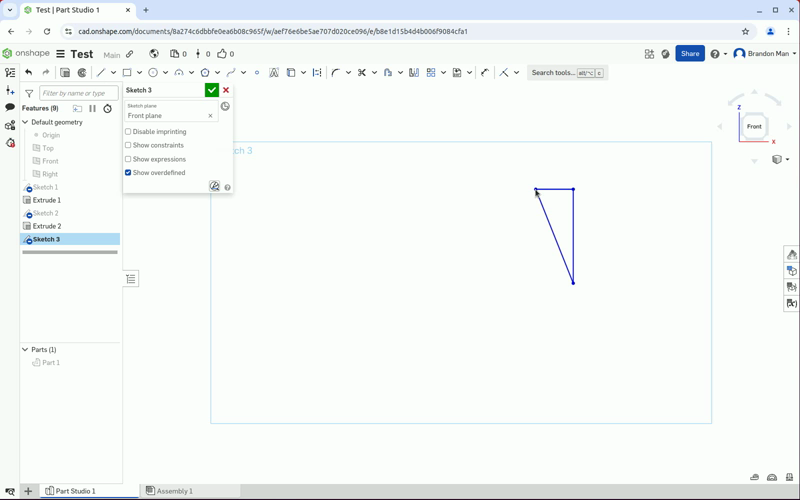
mouse_move(550, 206)
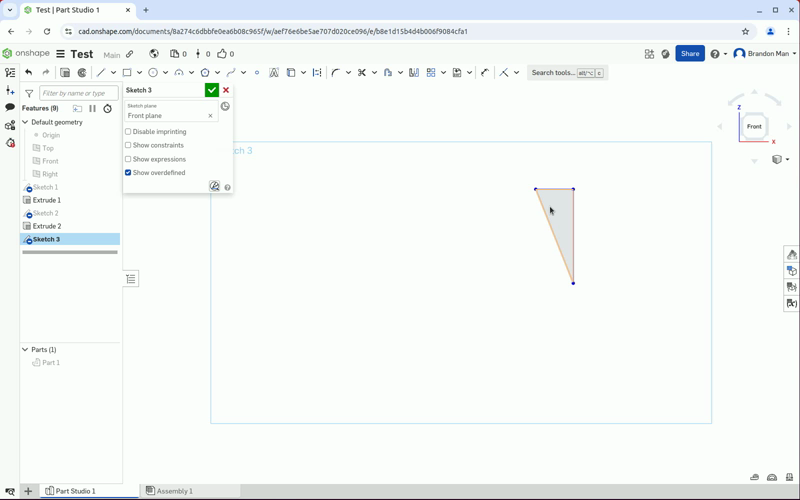
scroll(6)
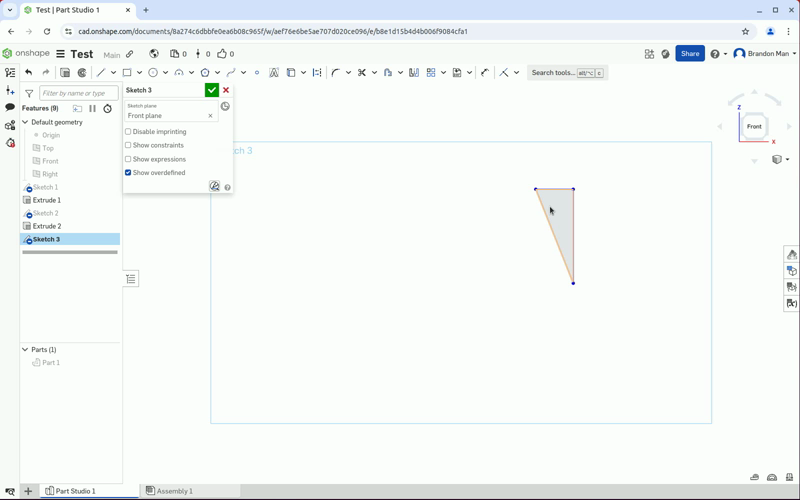
scroll(6)
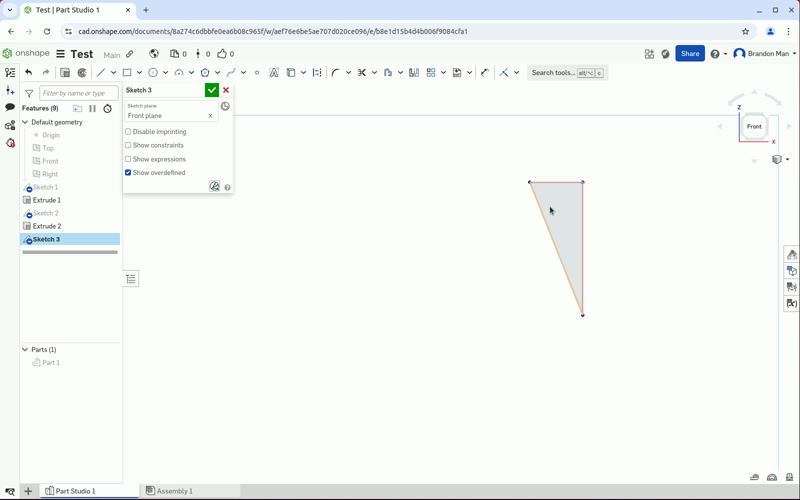
scroll(6)
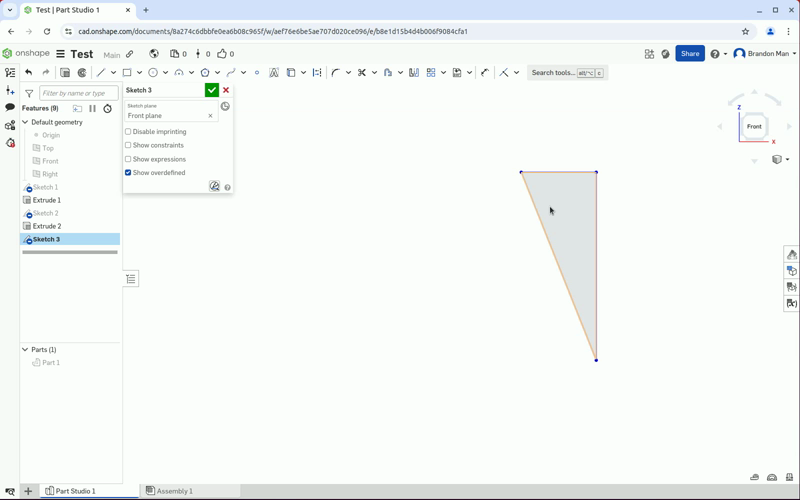
scroll(6)
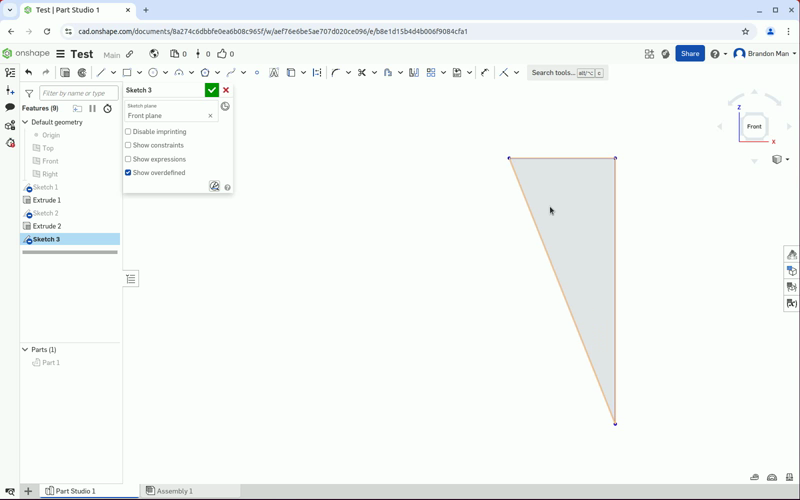
scroll(6)
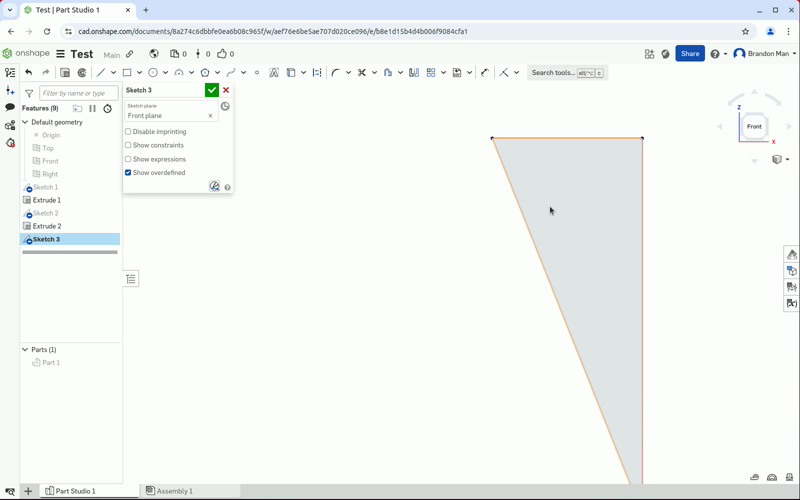
scroll(6)
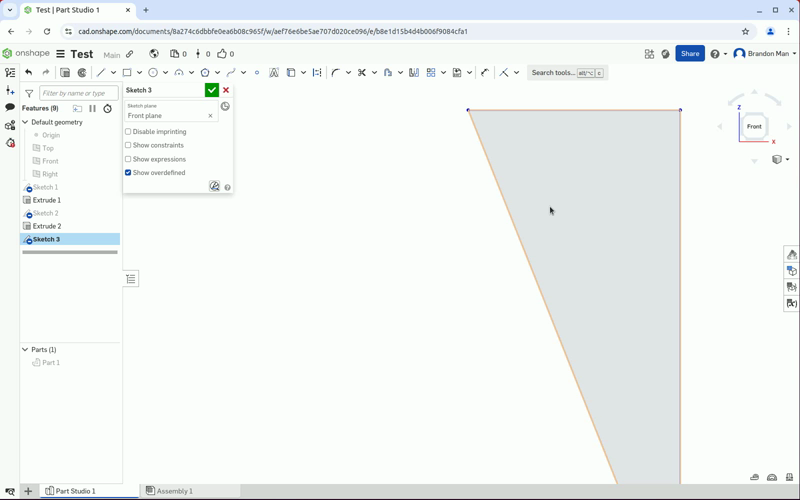
scroll(6)
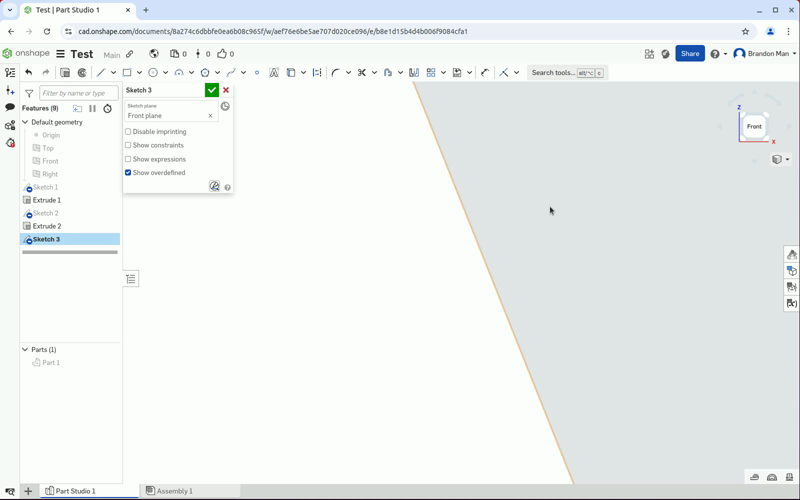
click(550, 206)
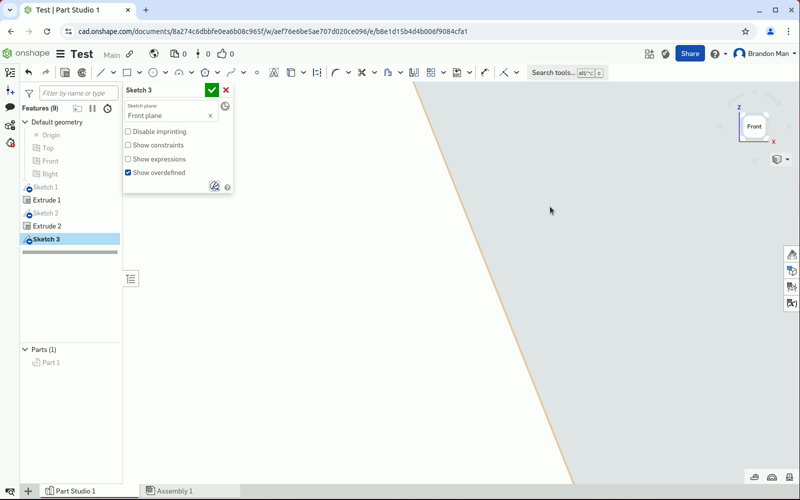
scroll(-6)
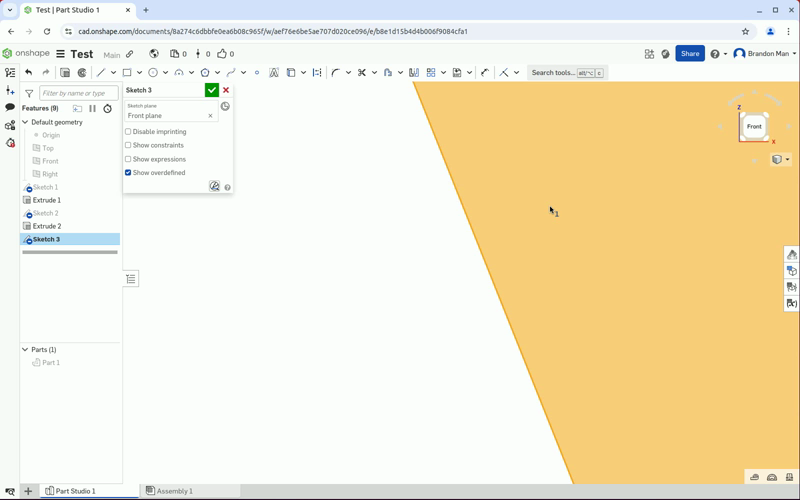
scroll(-6)
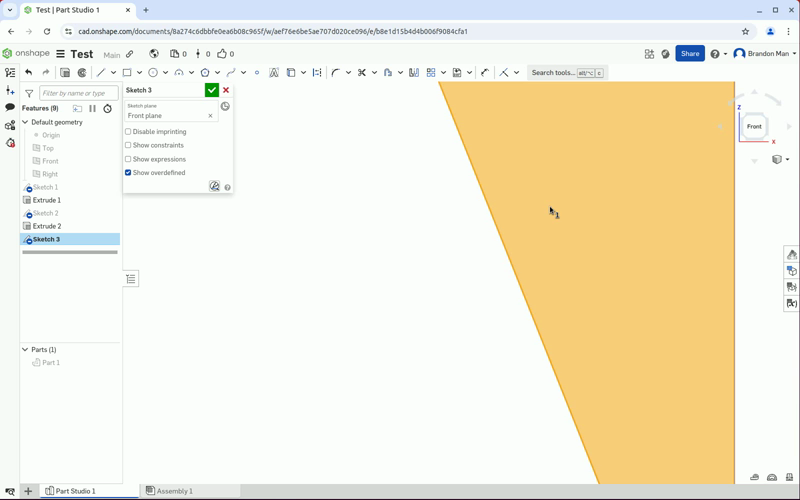
scroll(-6)
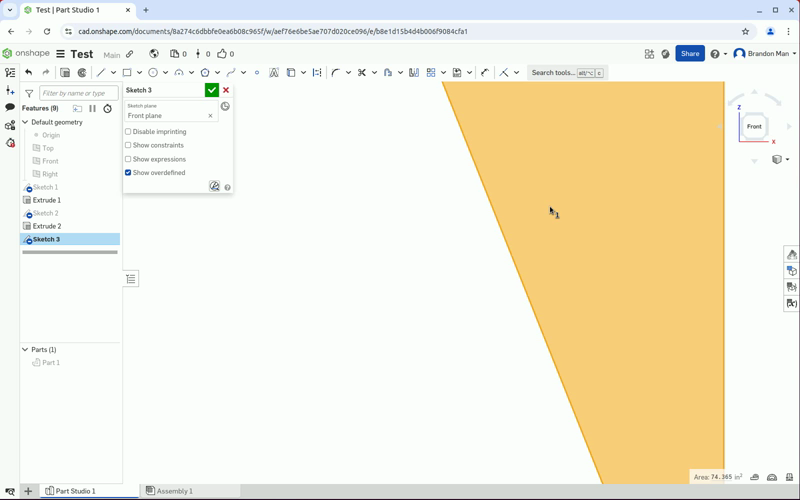
scroll(-6)
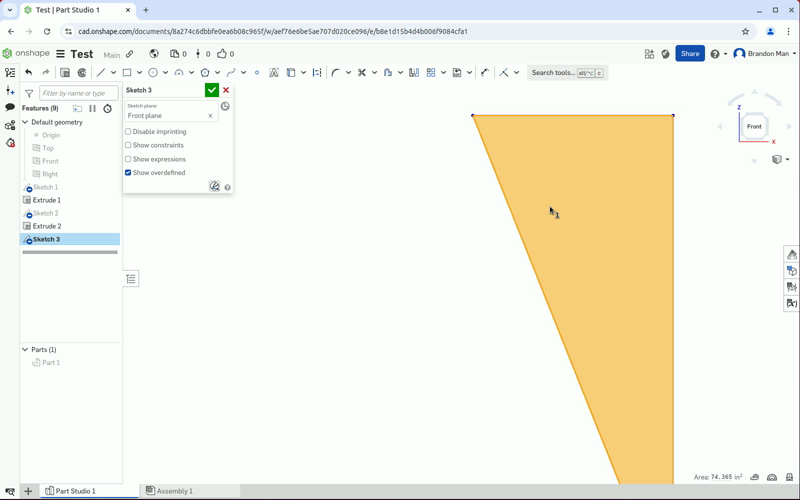
scroll(-6)
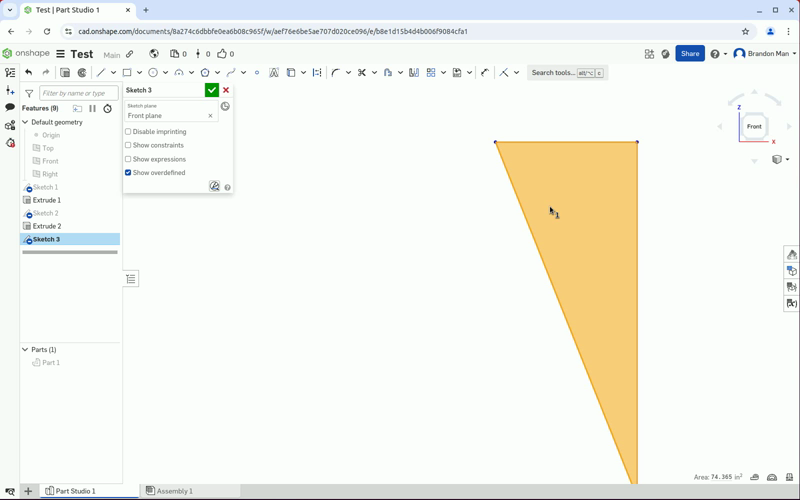
scroll(-6)
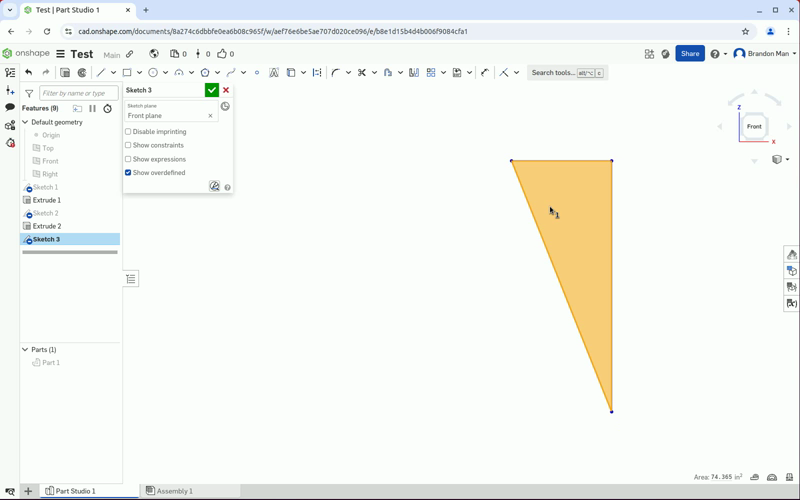
scroll(-6)
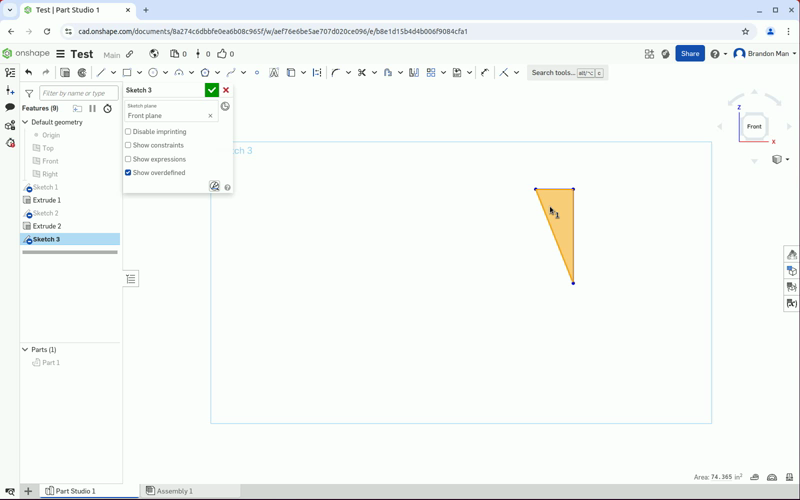
mouse_move(73, 352)
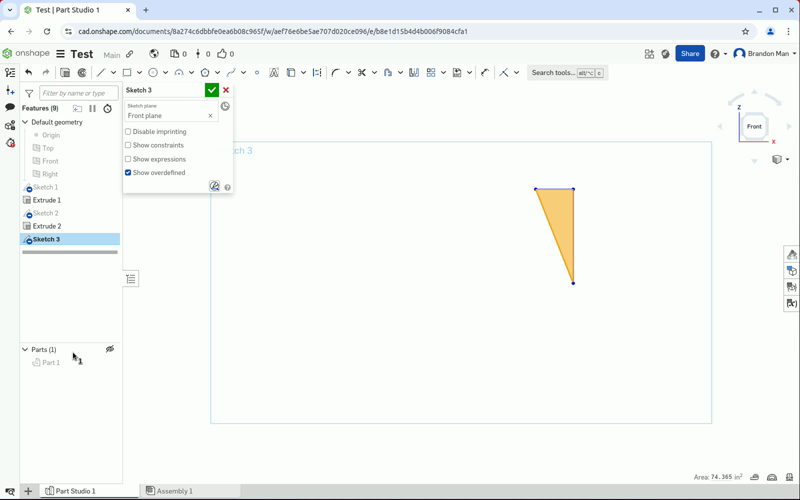
key(shift+y)
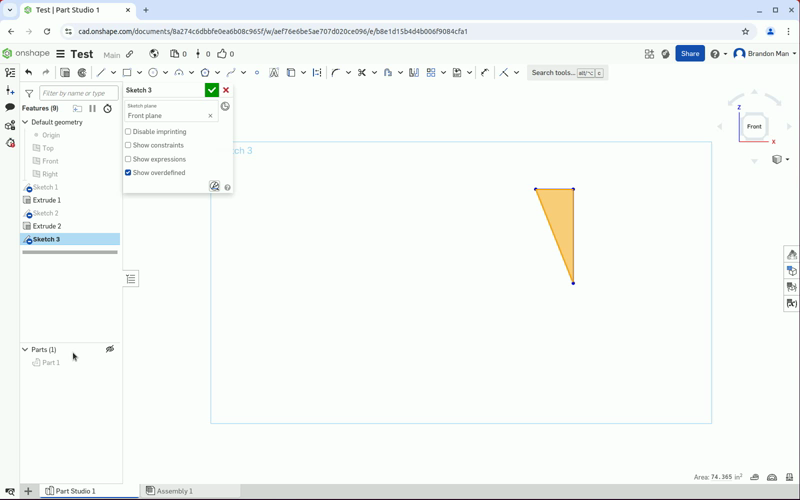
key(shift+e)
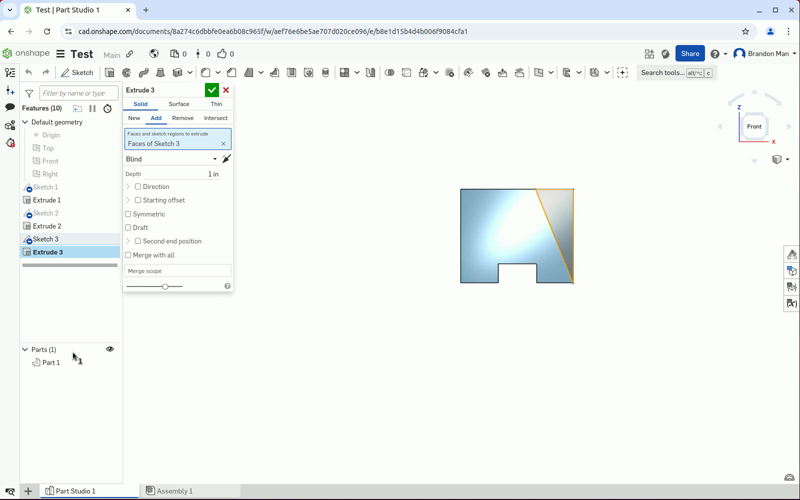
mouse_move(143, 106)
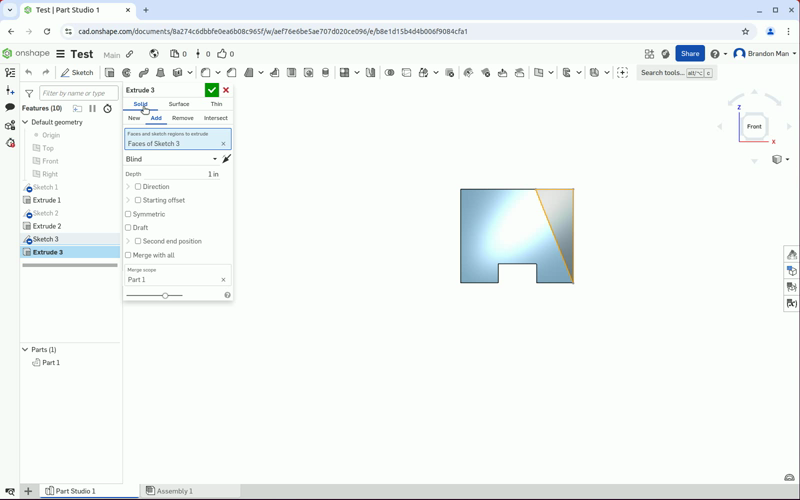
click(143, 106)
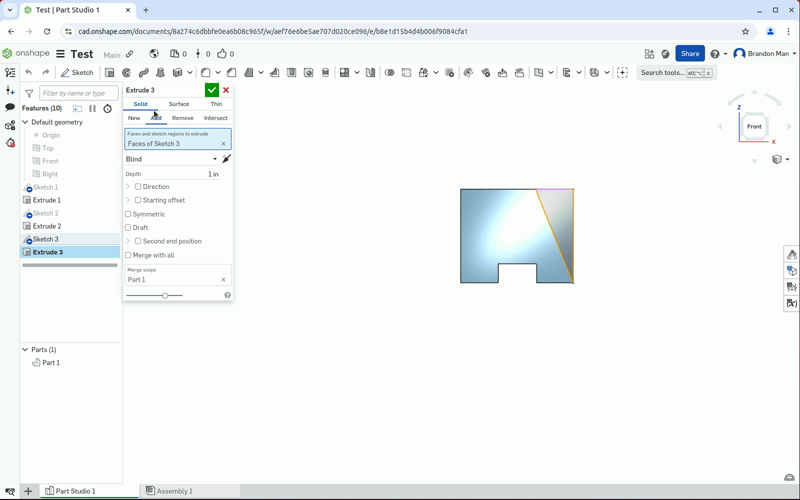
mouse_move(186, 120)
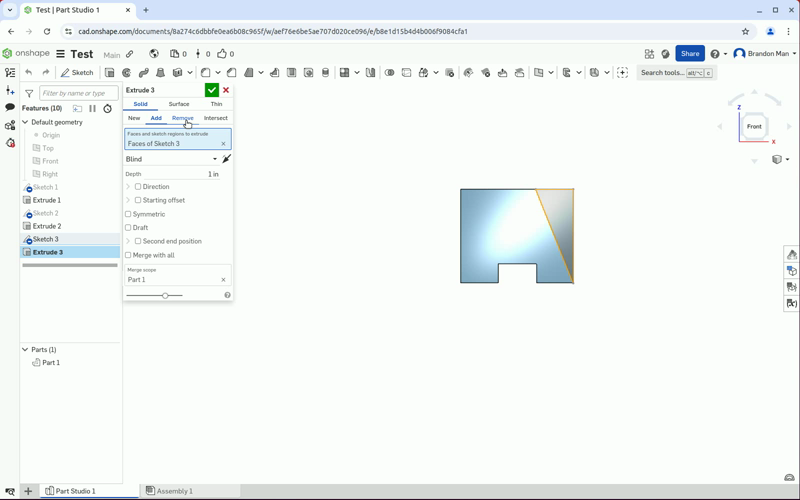
click(186, 120)
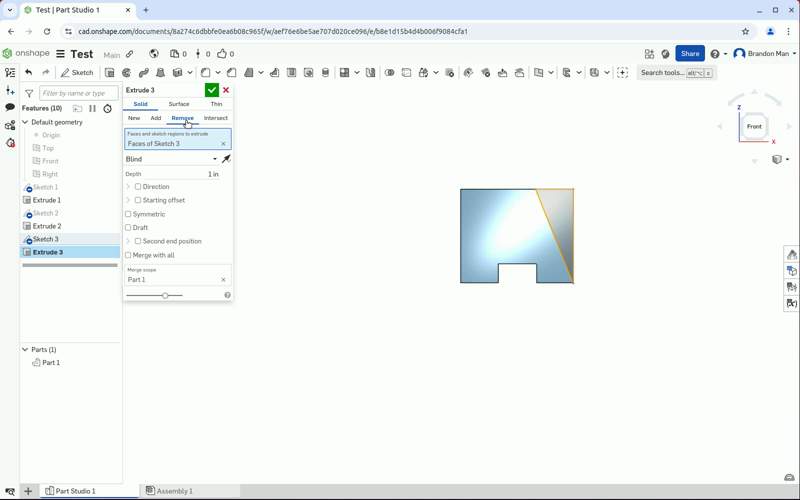
key(tab, 4)
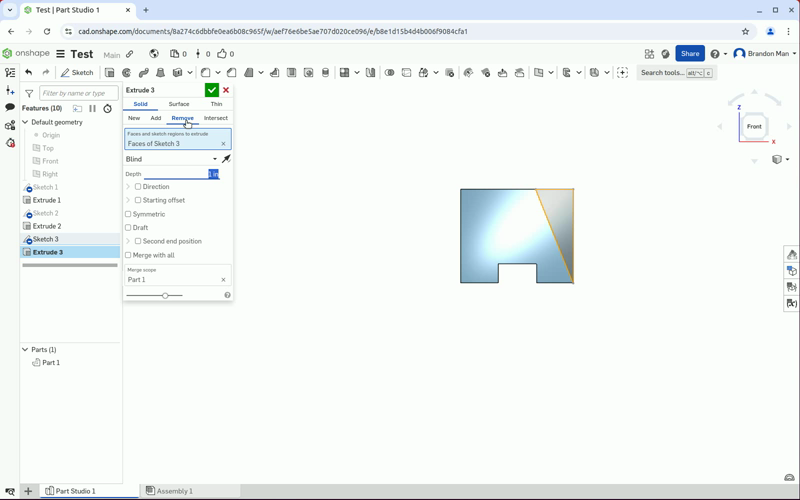
text(15.405)
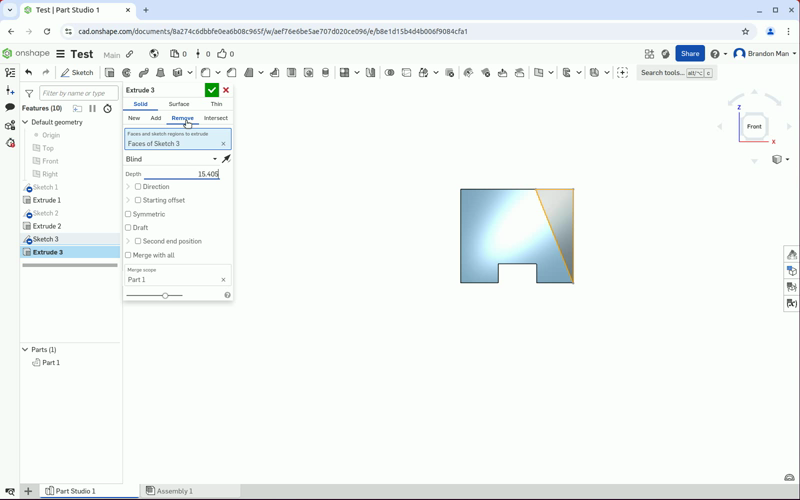
key(tab, 6)
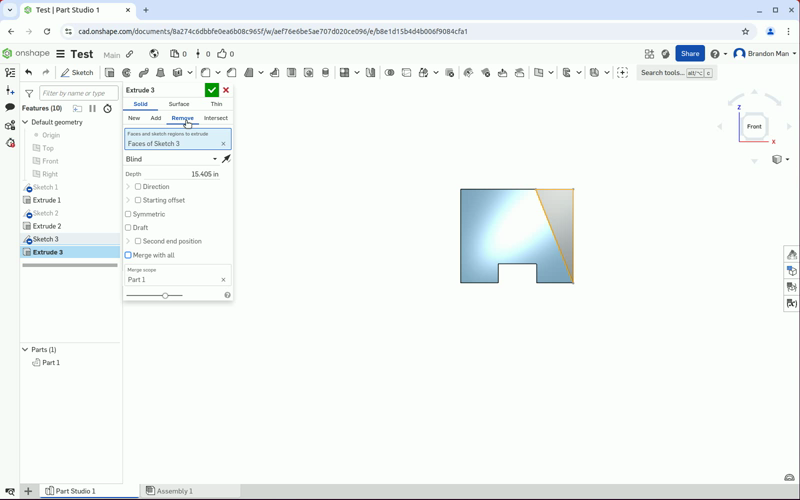
key(space)
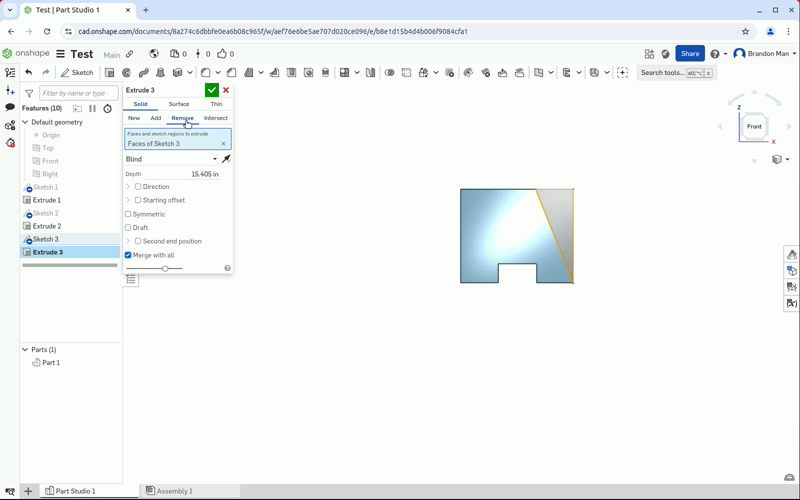
key(enter)
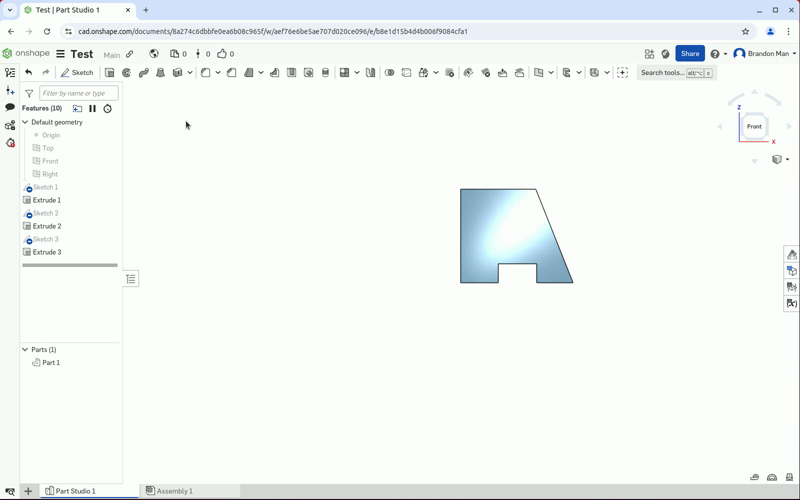
key(shift+h)
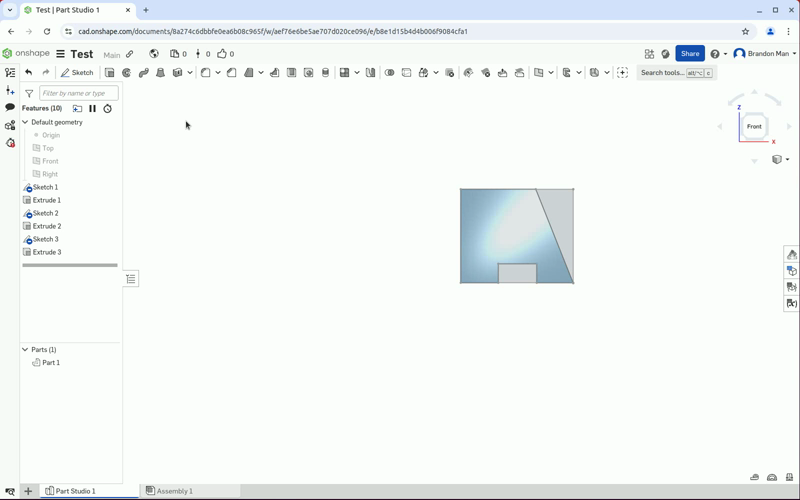
key(shift+h)
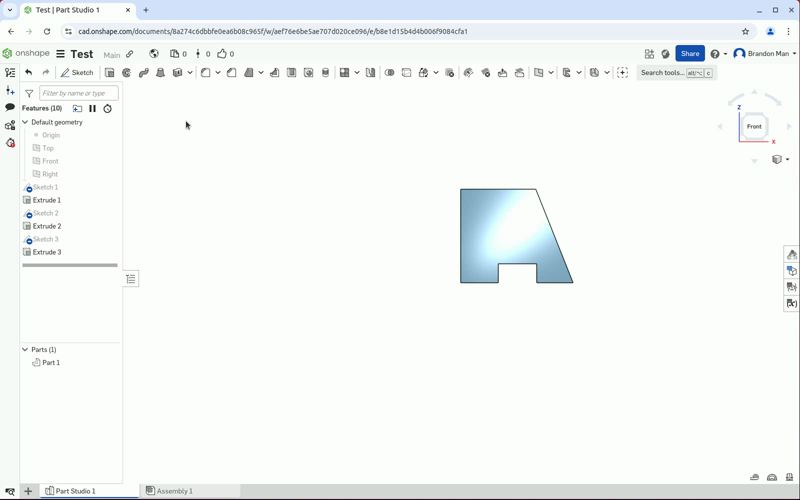
mouse_move(73, 189)
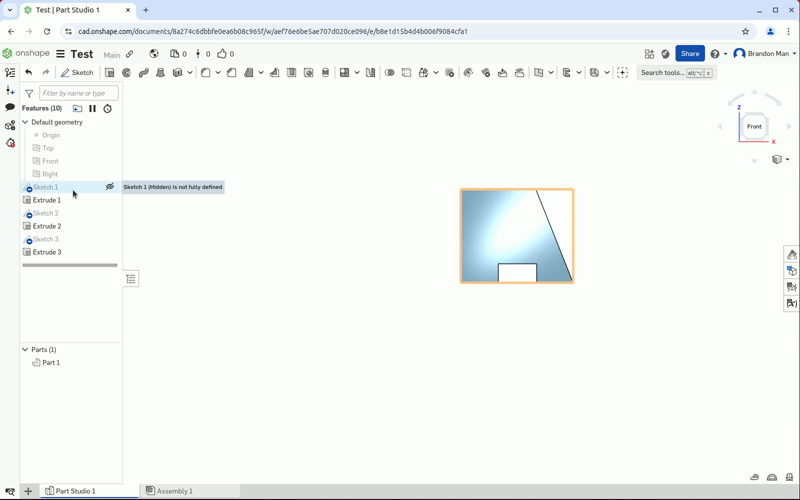
click(73, 189)
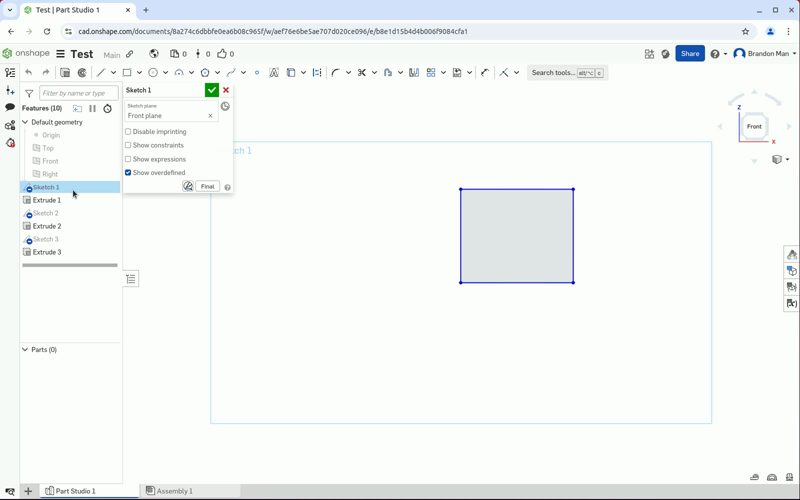
mouse_move(229, 92)
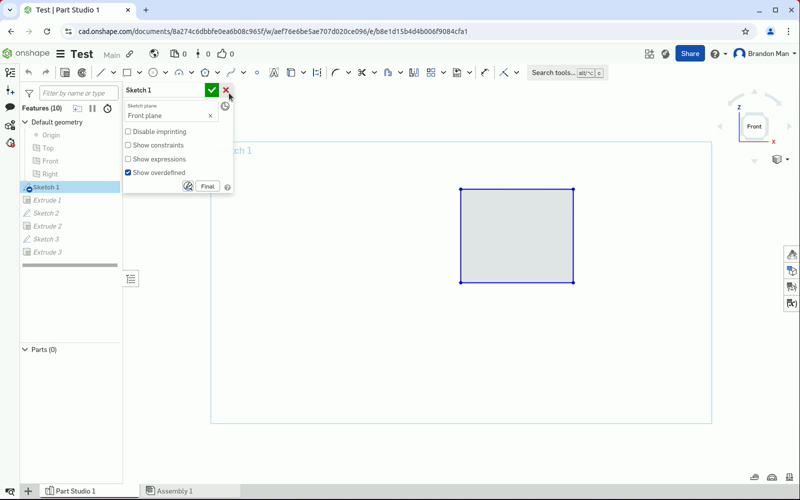
click(229, 92)
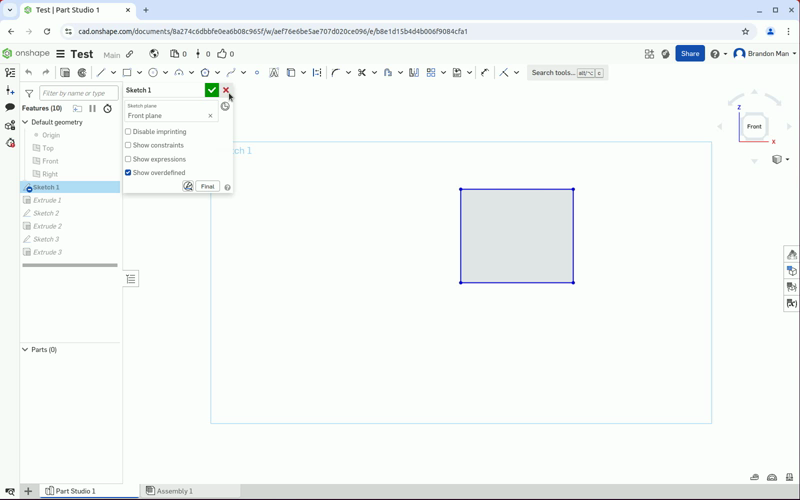
key(shift+s)
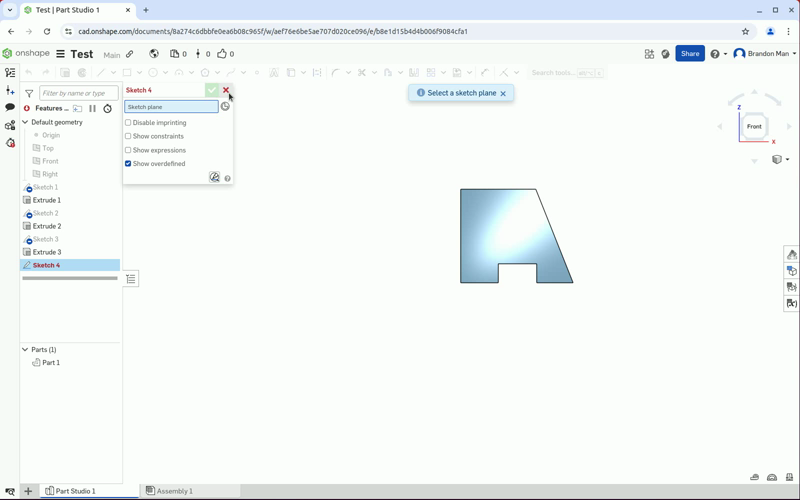
mouse_move(73, 163)
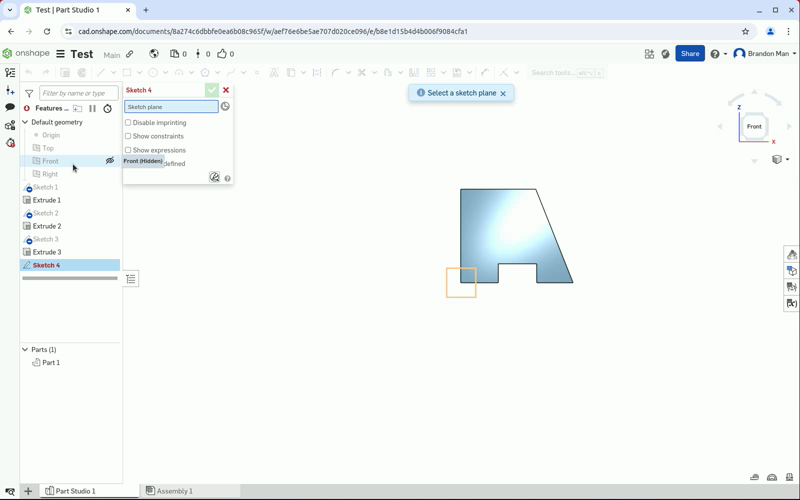
click(73, 163)
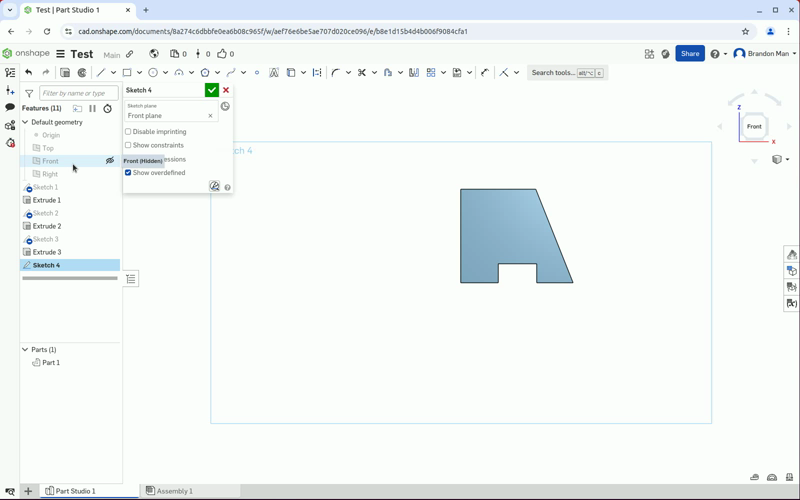
mouse_move(73, 352)
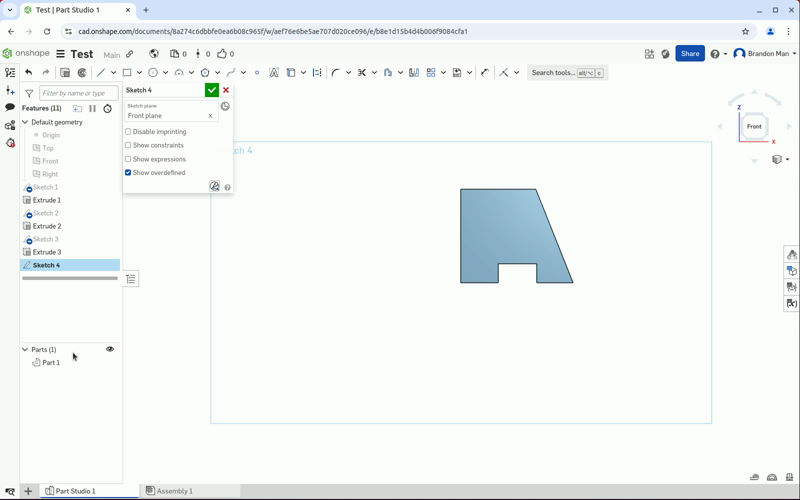
key(y)
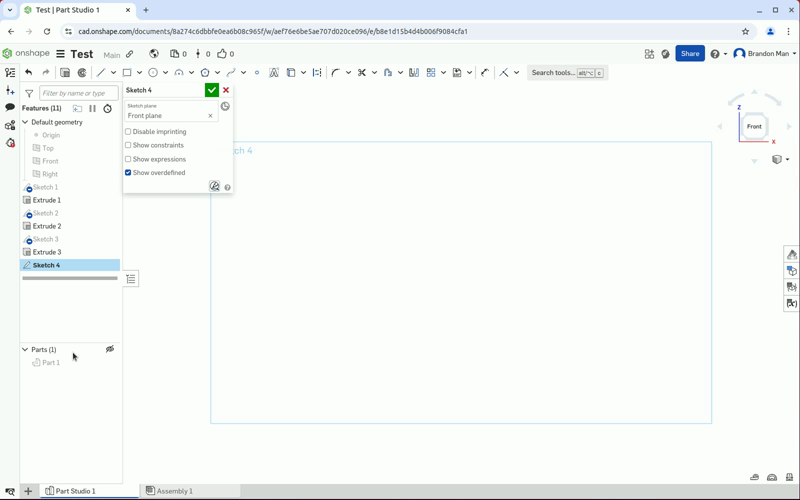
key(l)
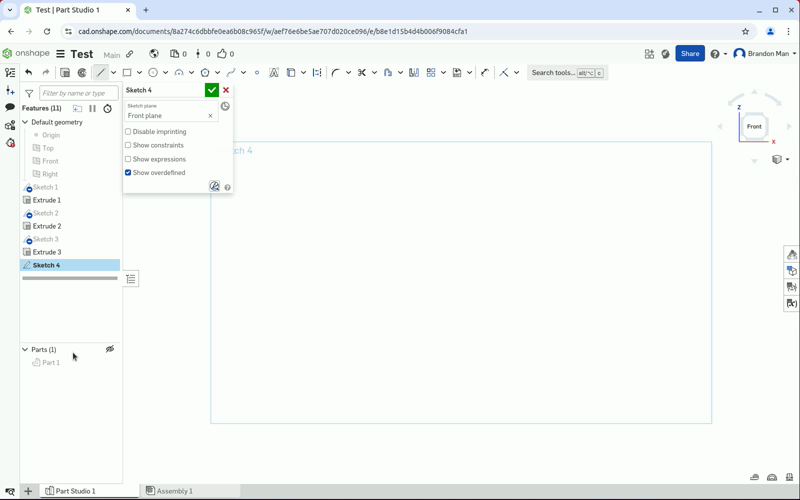
key_down(shift)
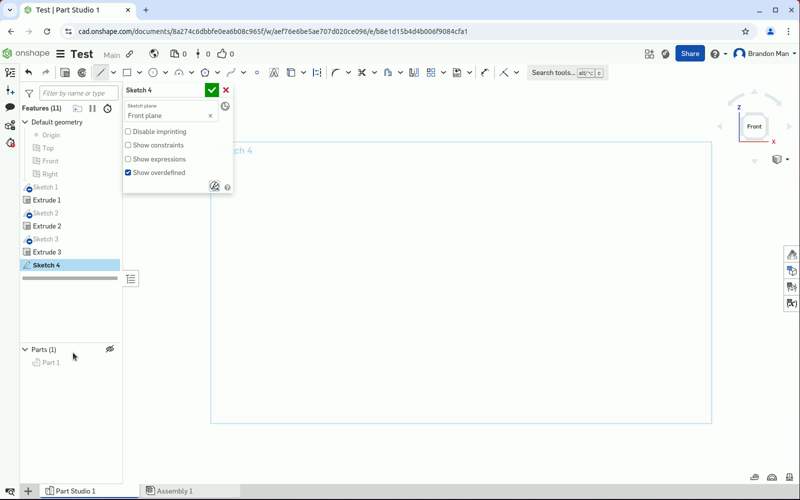
mouse_move(460, 282)
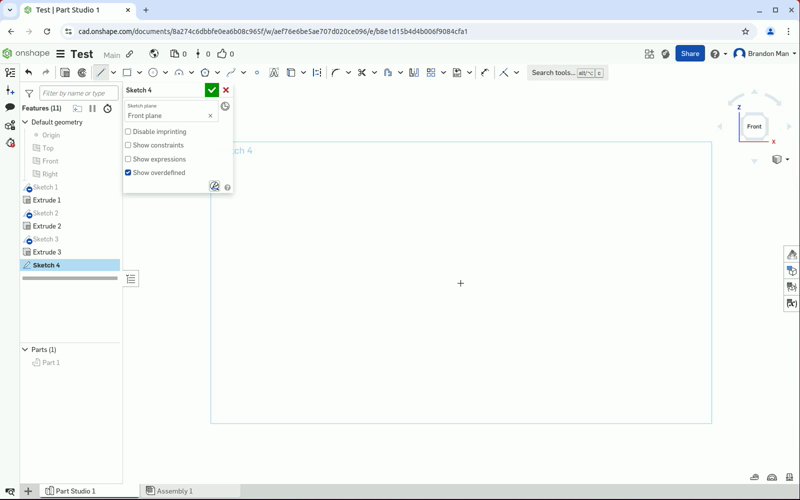
click(460, 282)
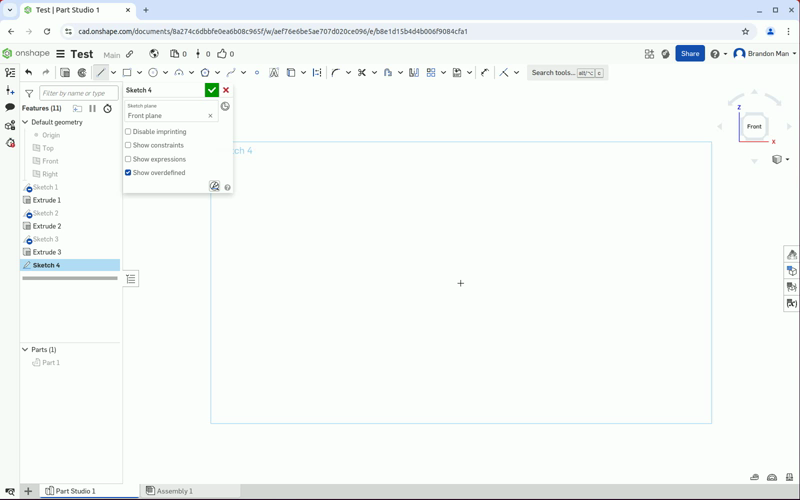
key_up(shift)
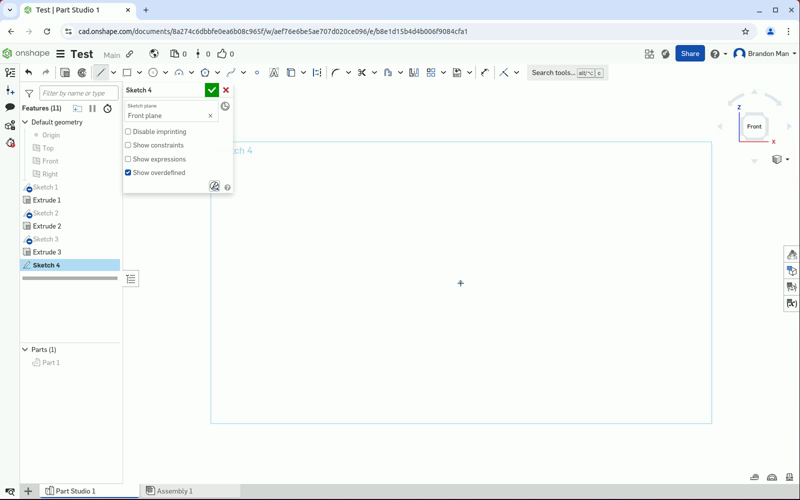
key_down(shift)
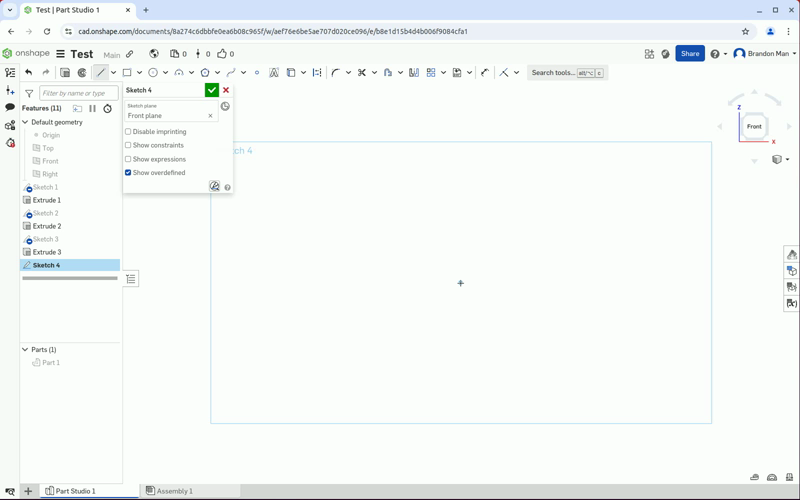
mouse_move(498, 189)
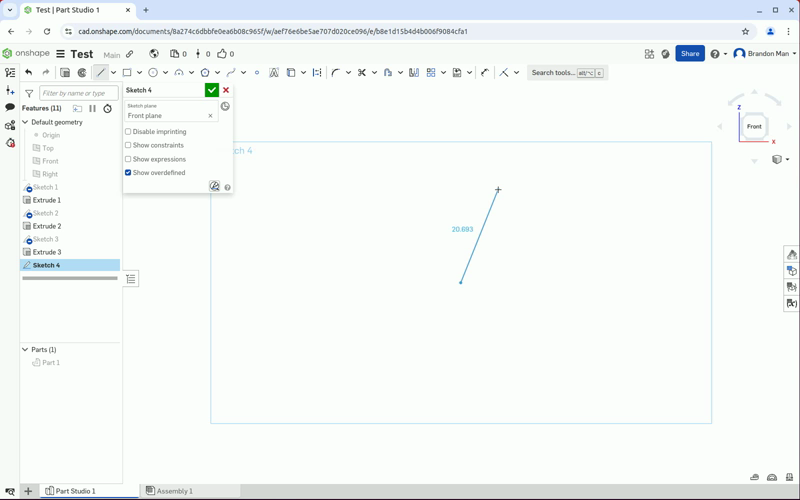
click(498, 189)
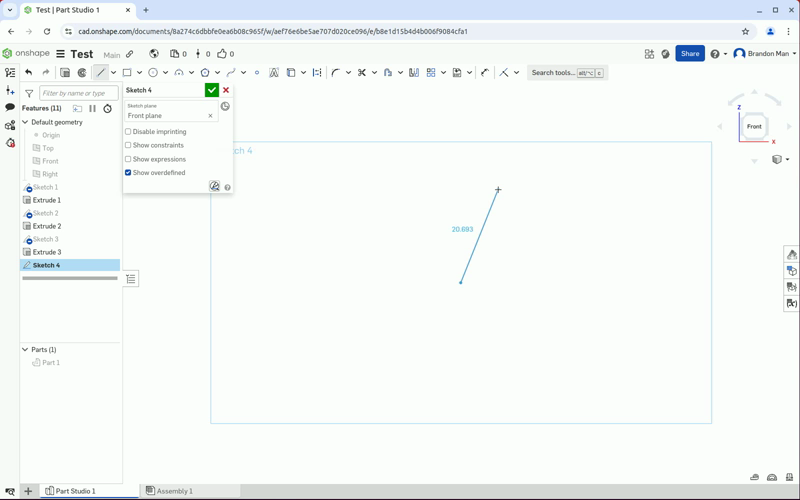
key_up(shift)
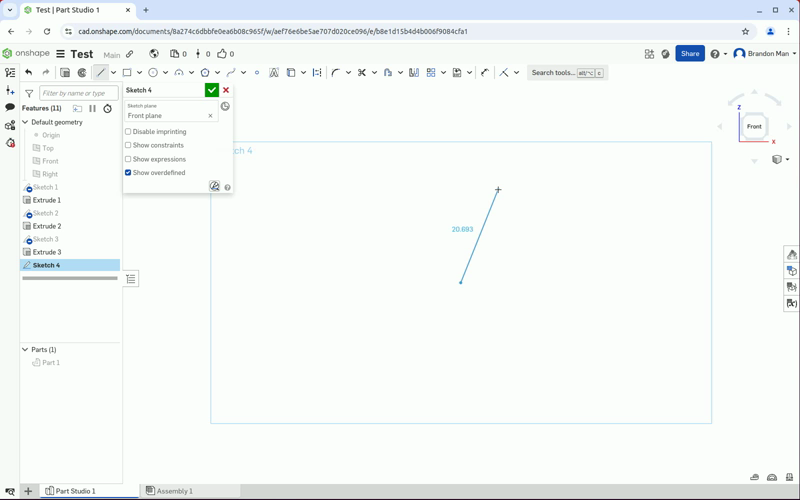
key_down(shift)
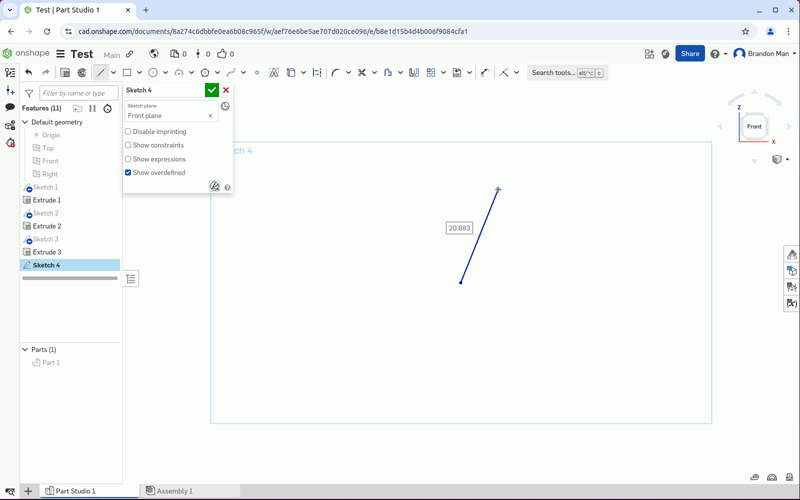
mouse_move(528, 189)
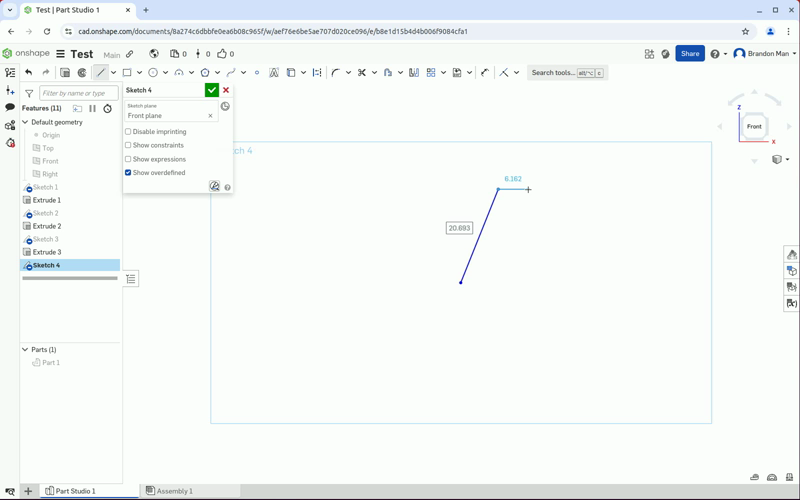
mouse_move(460, 189)
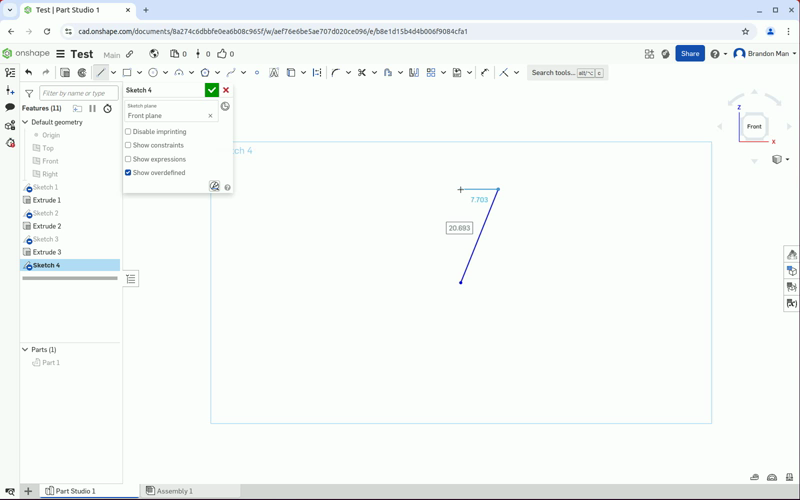
click(460, 189)
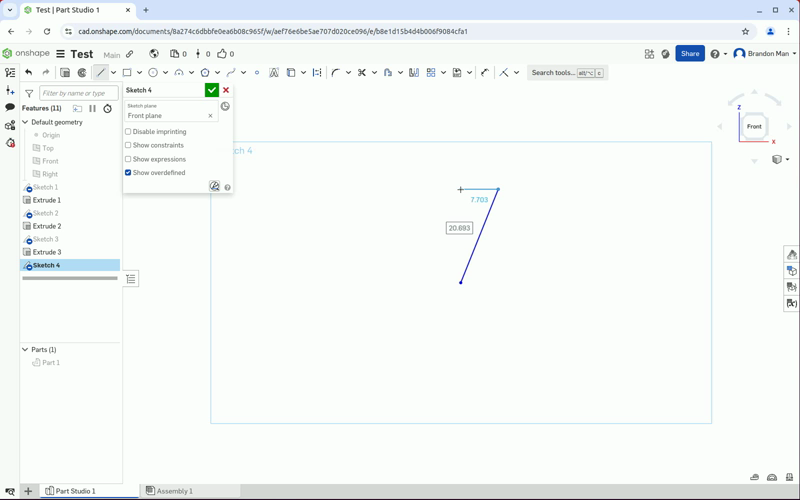
key_up(shift)
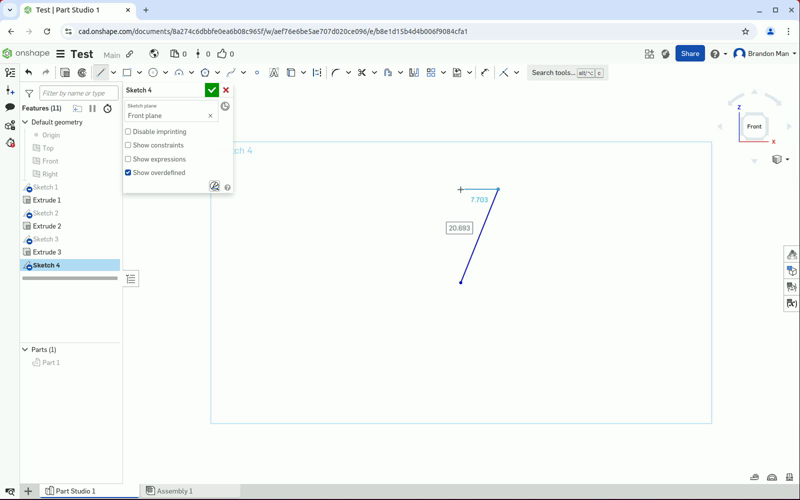
key_down(shift)
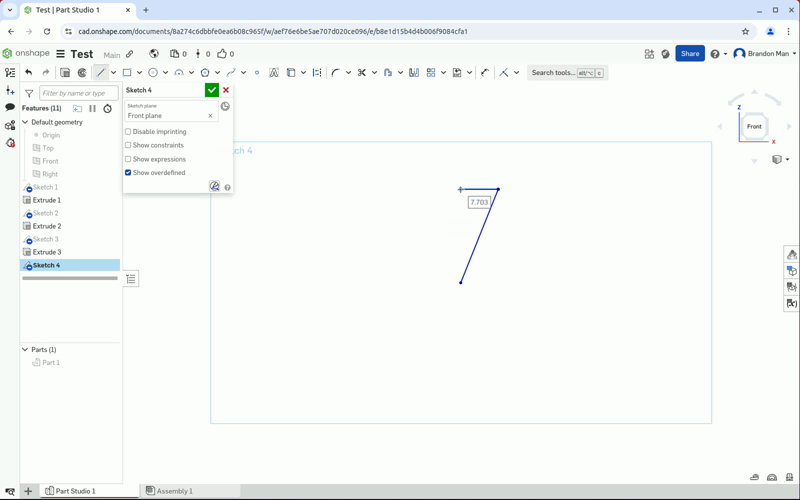
mouse_move(460, 282)
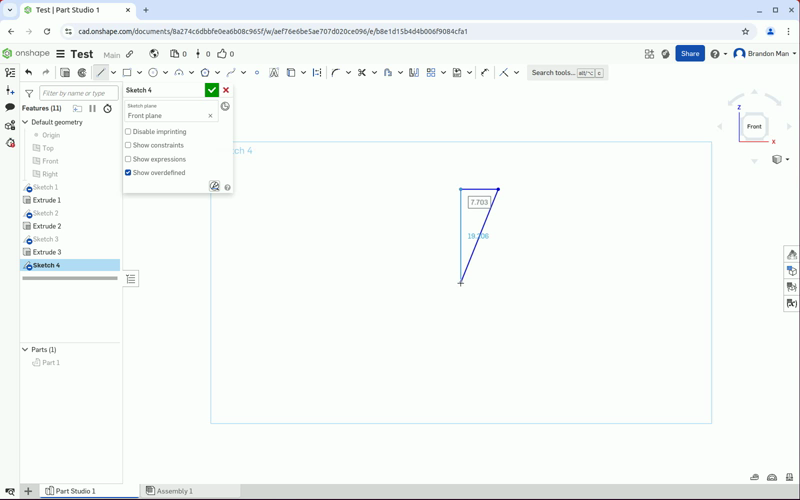
key_up(shift)
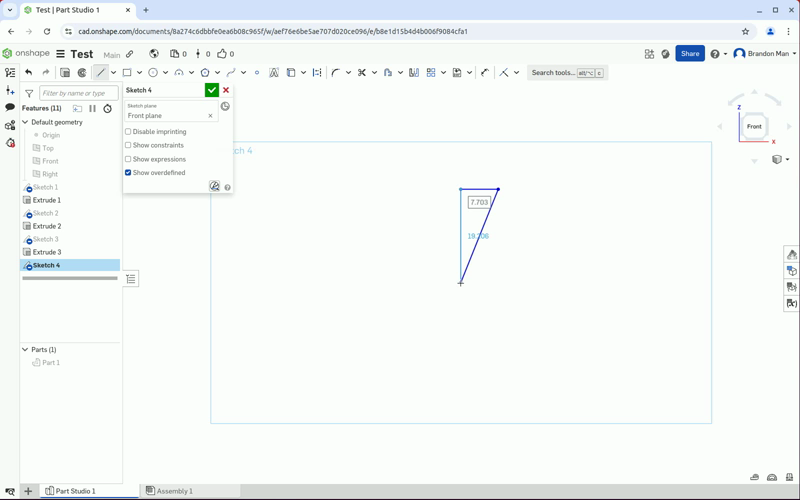
click(460, 282)
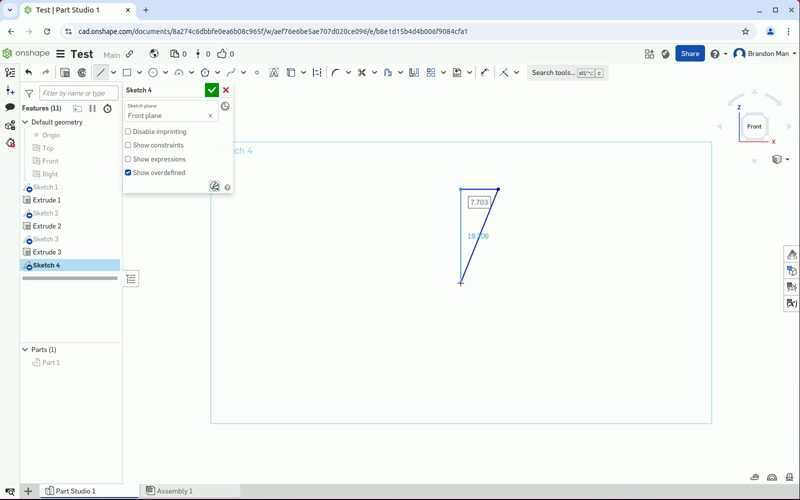
key(esc)
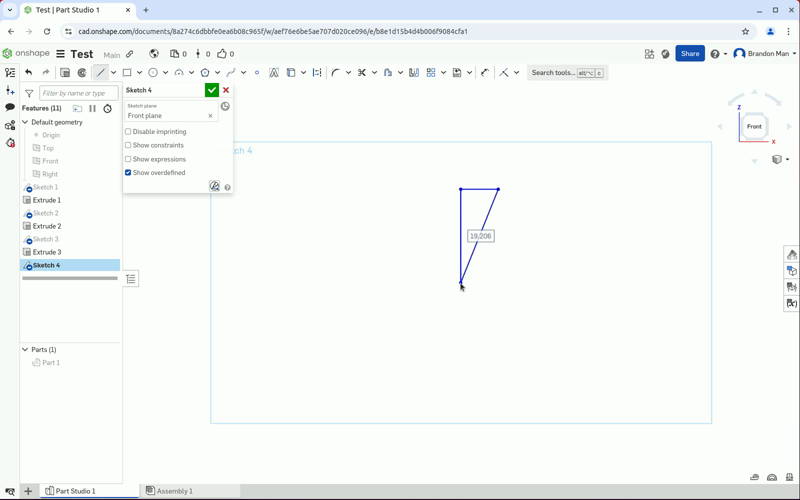
mouse_move(470, 238)
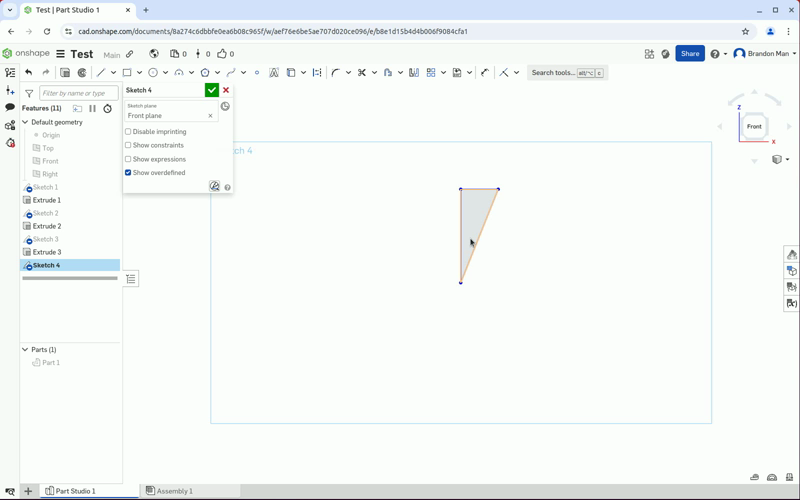
scroll(6)
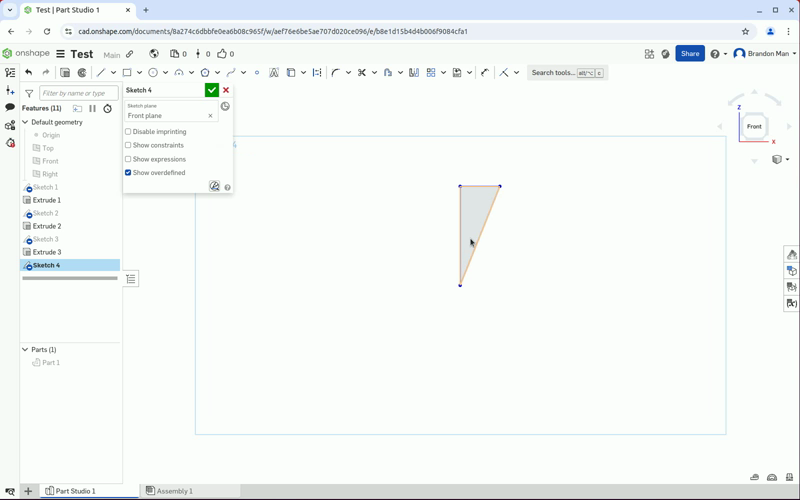
scroll(6)
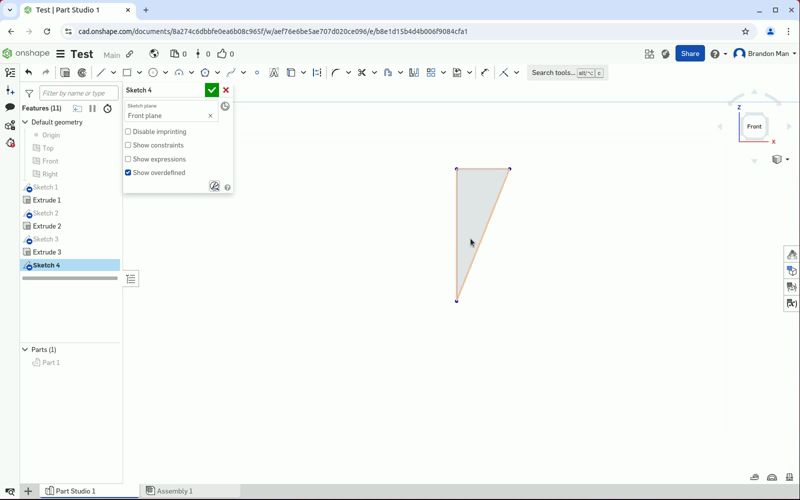
scroll(6)
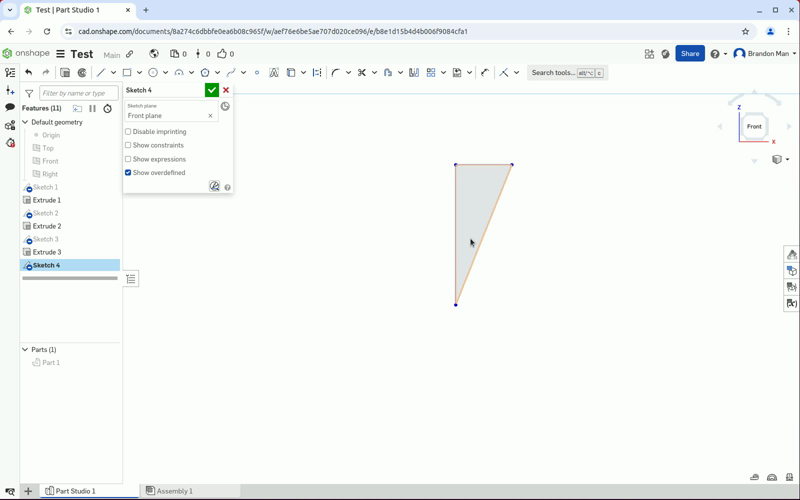
scroll(6)
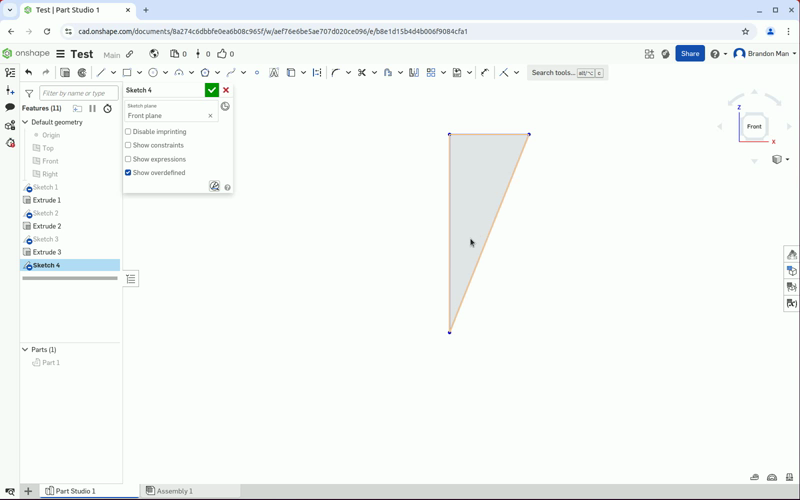
scroll(6)
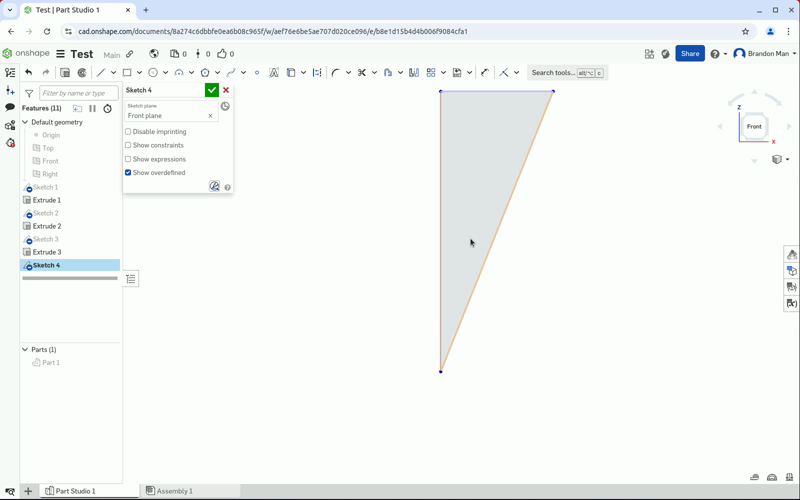
scroll(6)
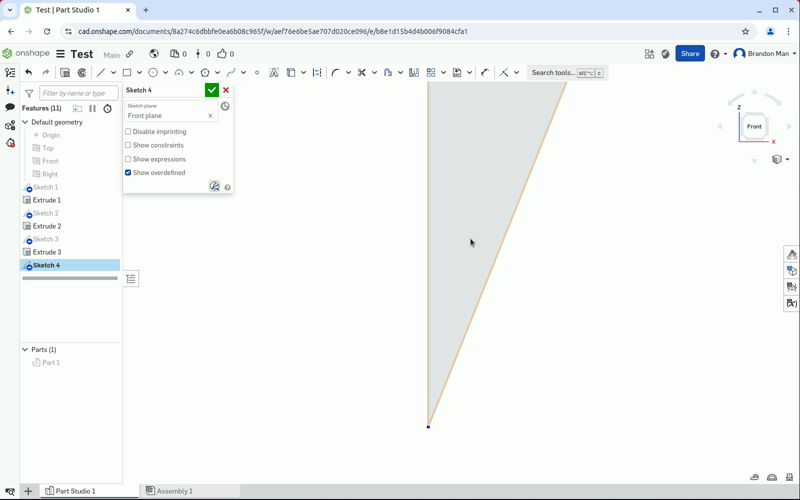
scroll(6)
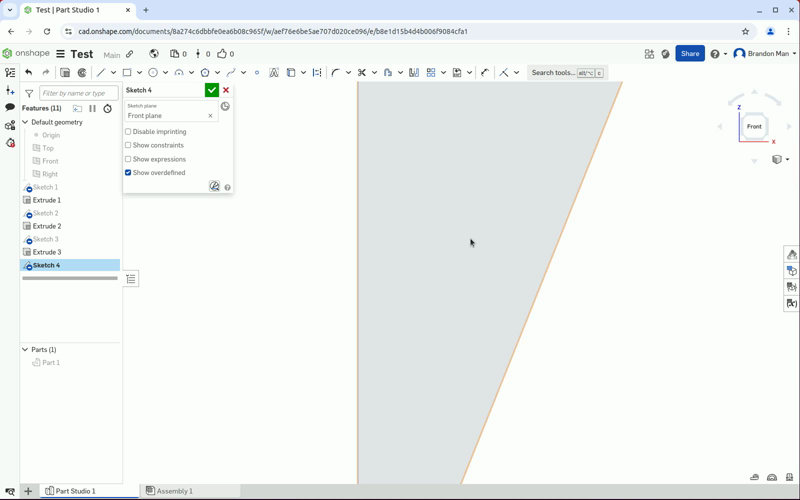
click(470, 238)
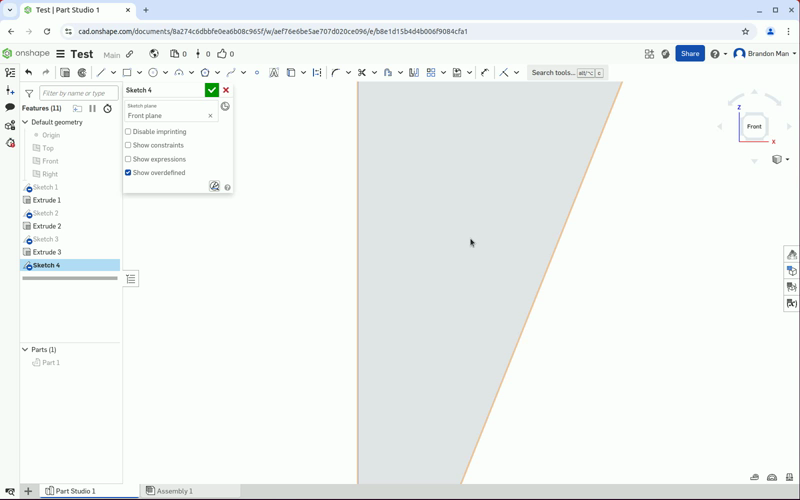
scroll(-6)
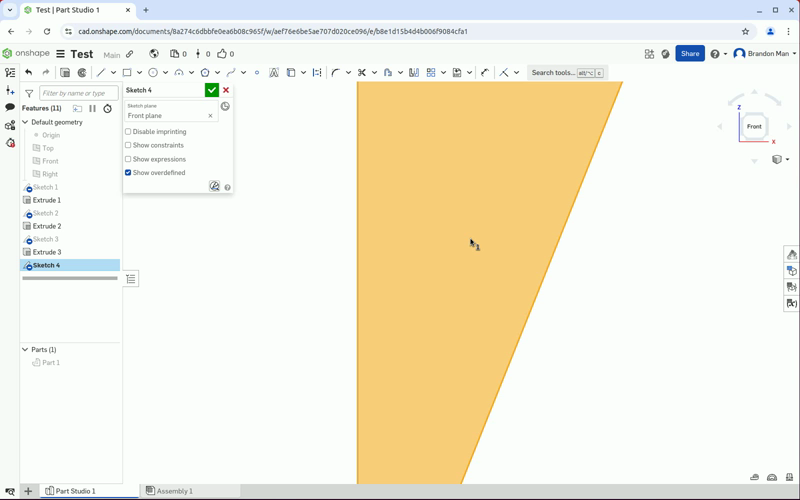
scroll(-6)
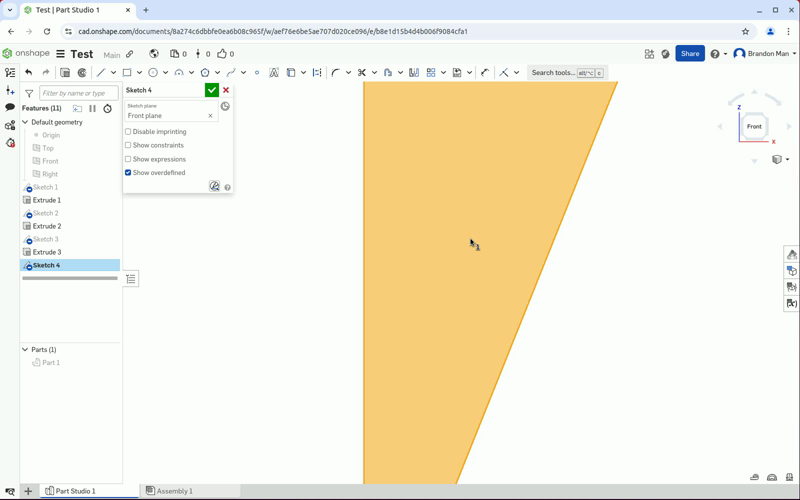
scroll(-6)
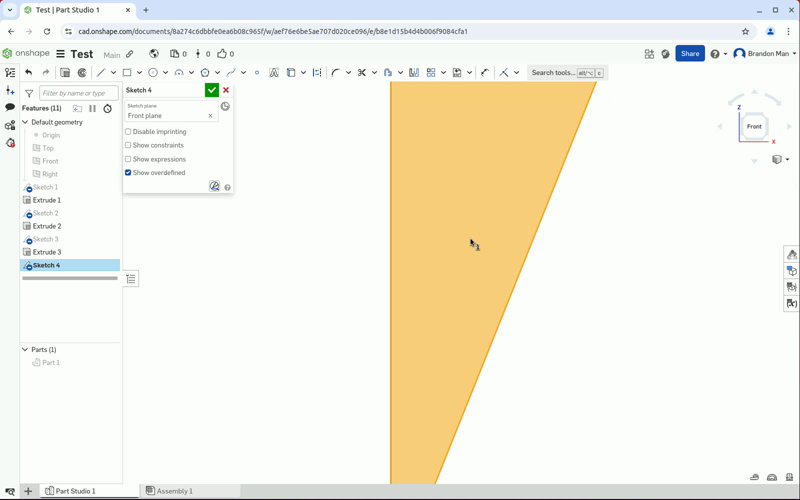
scroll(-6)
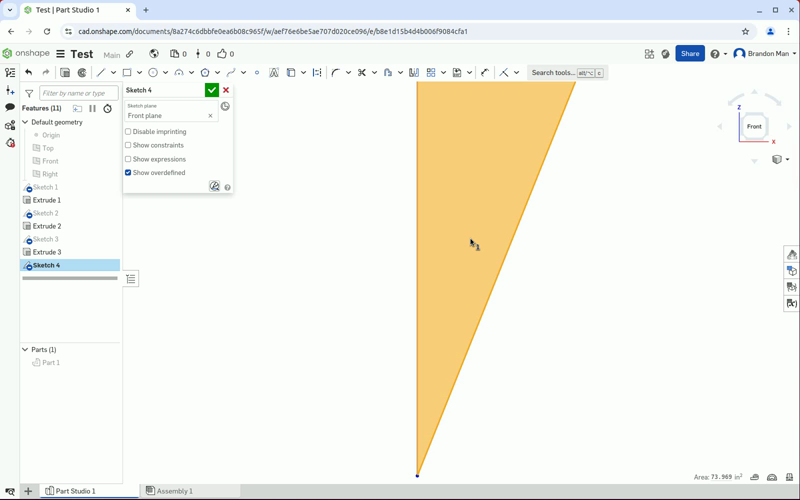
scroll(-6)
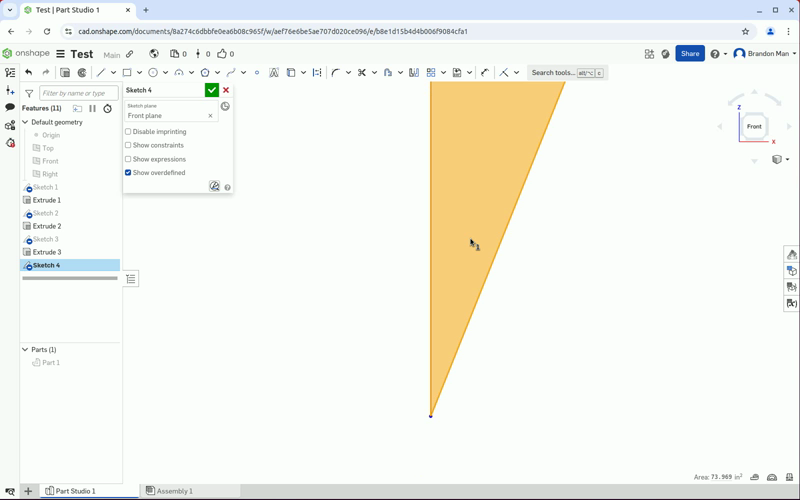
scroll(-6)
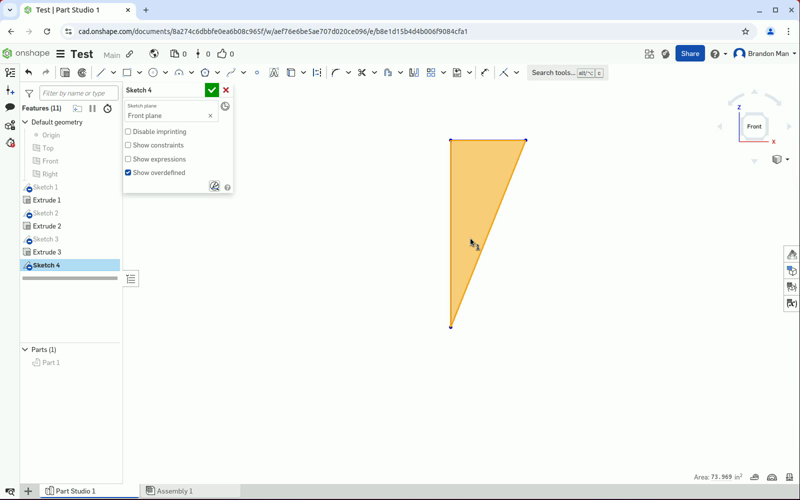
scroll(-6)
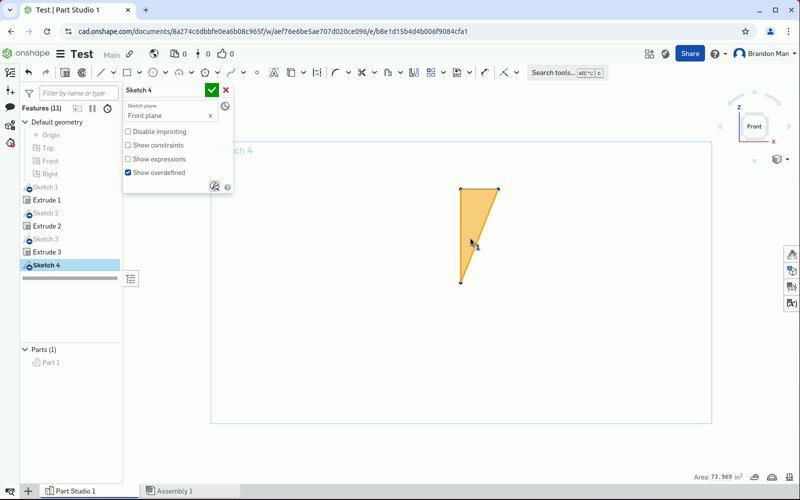
mouse_move(73, 352)
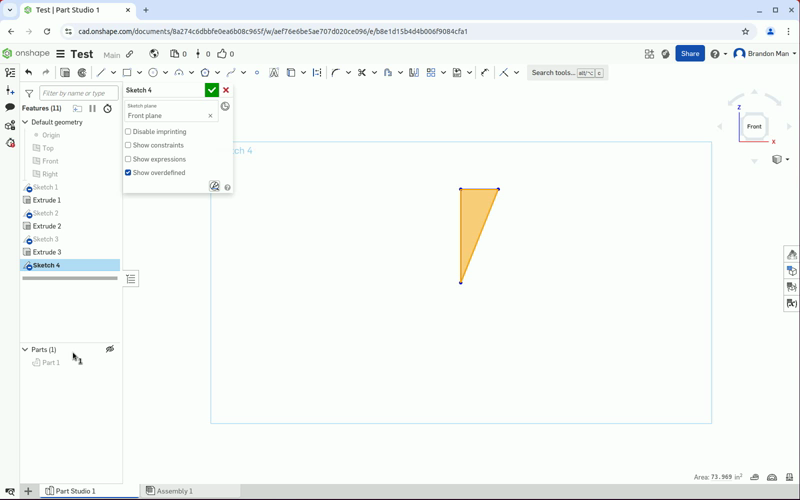
key(shift+y)
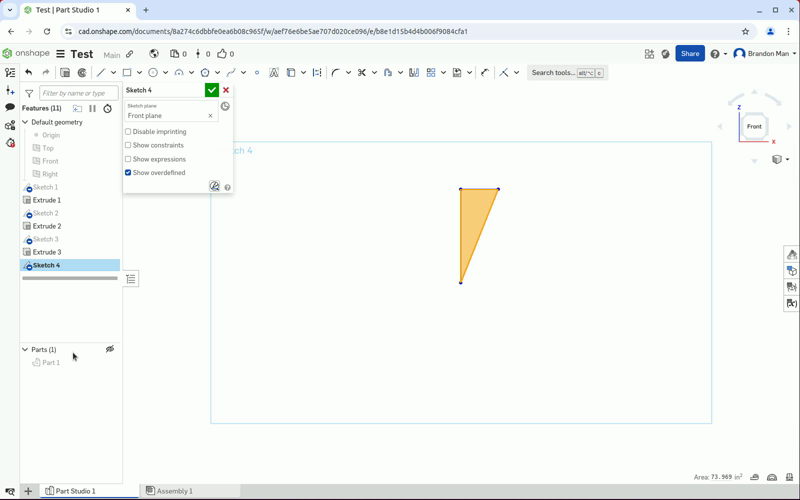
key(shift+e)
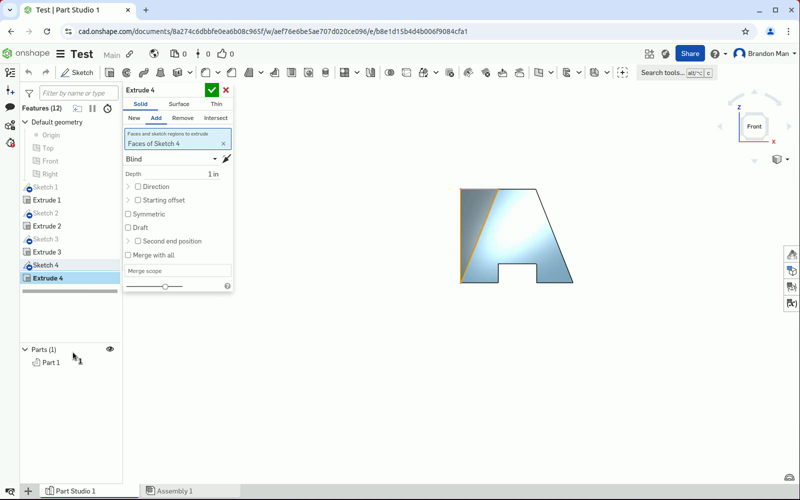
mouse_move(143, 106)
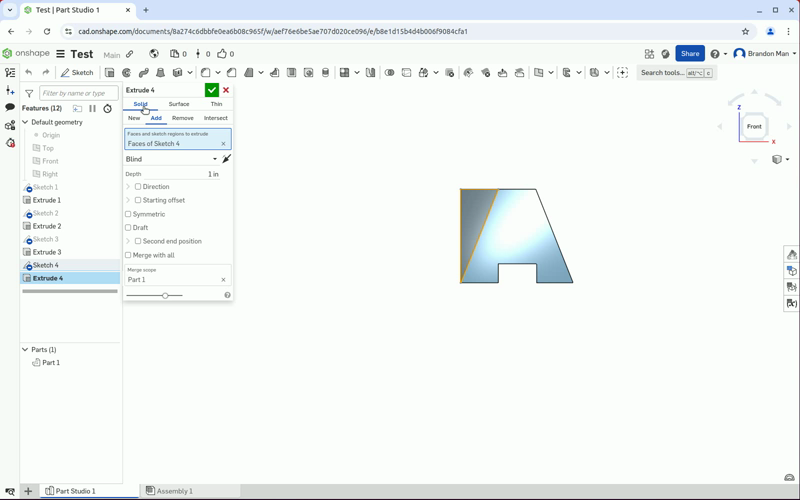
click(143, 106)
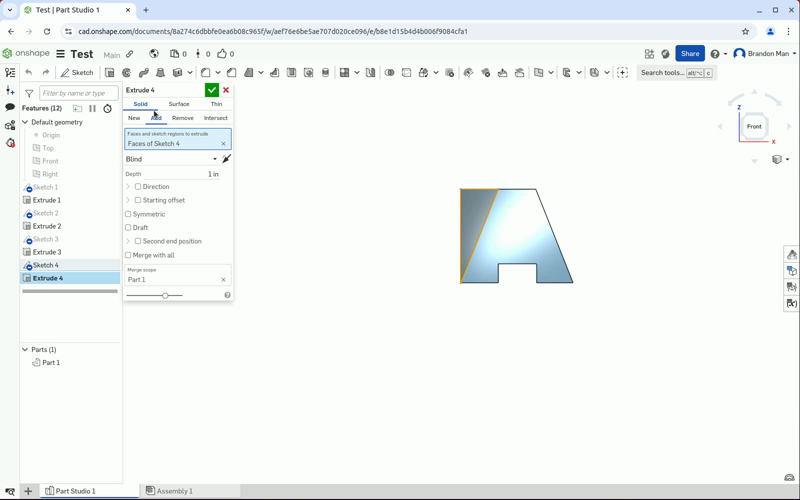
mouse_move(186, 120)
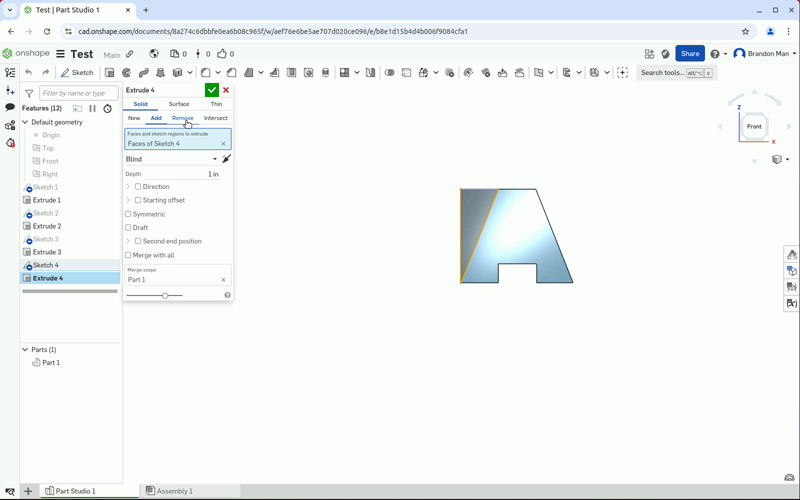
click(186, 120)
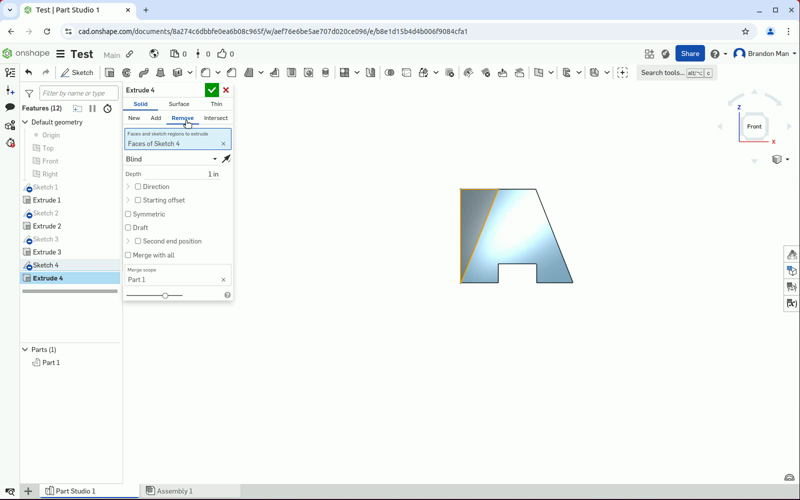
key(tab, 4)
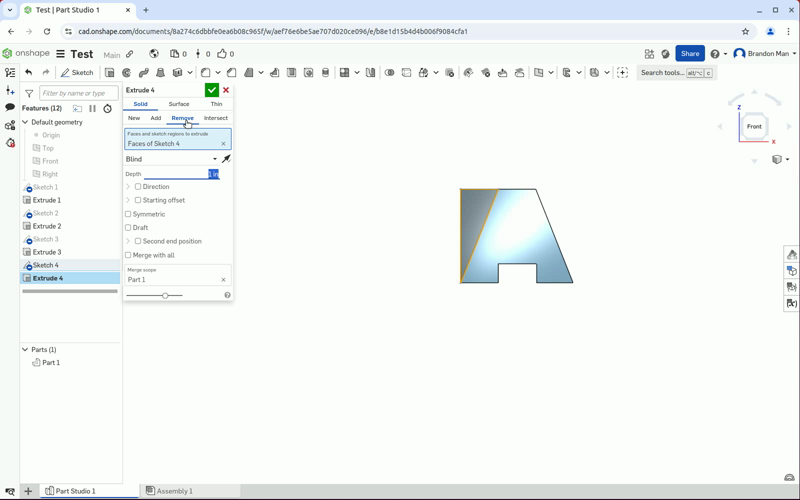
text(15.405)
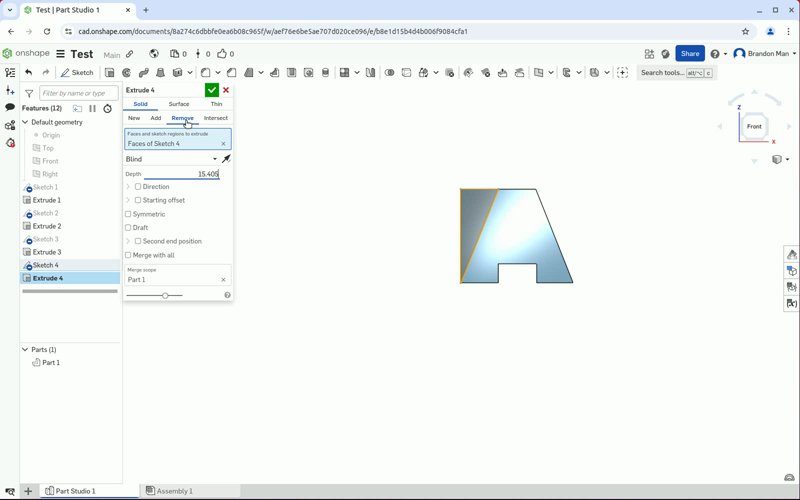
key(tab, 6)
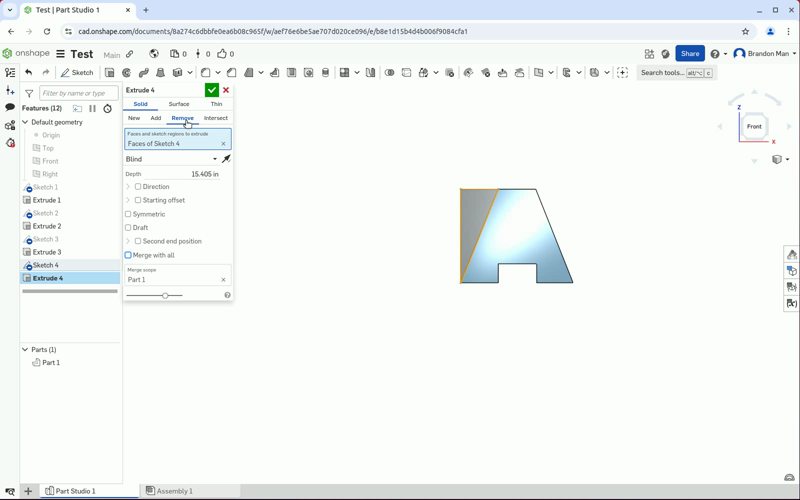
key(space)
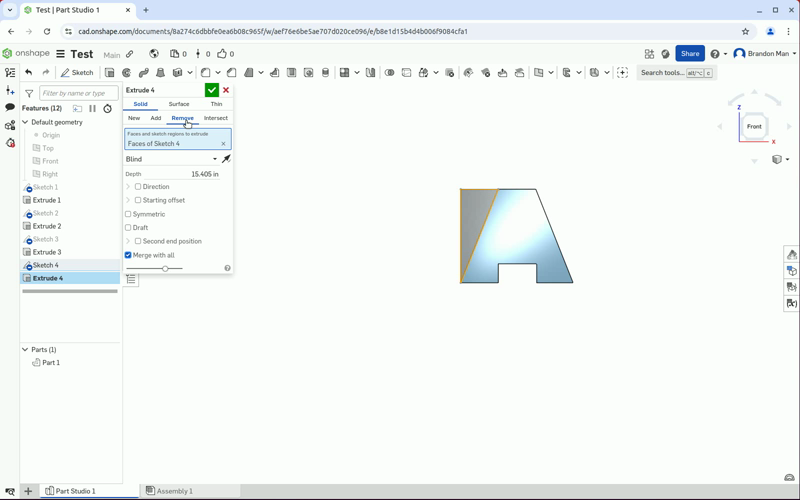
key(enter)
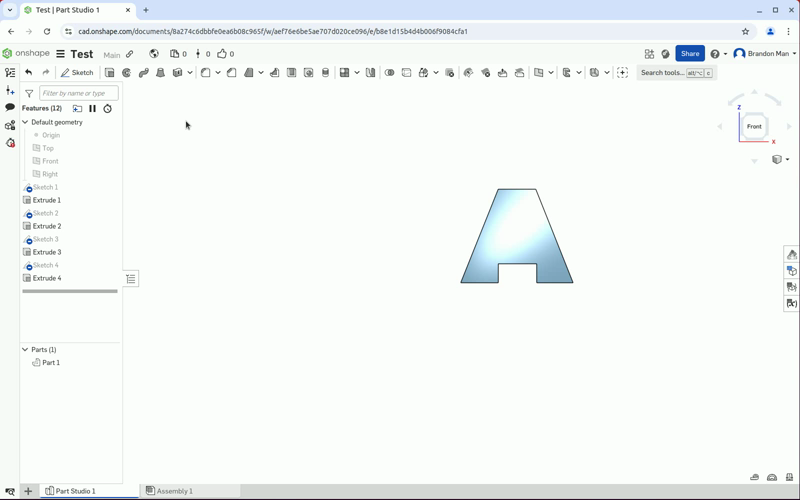
key(shift+h)
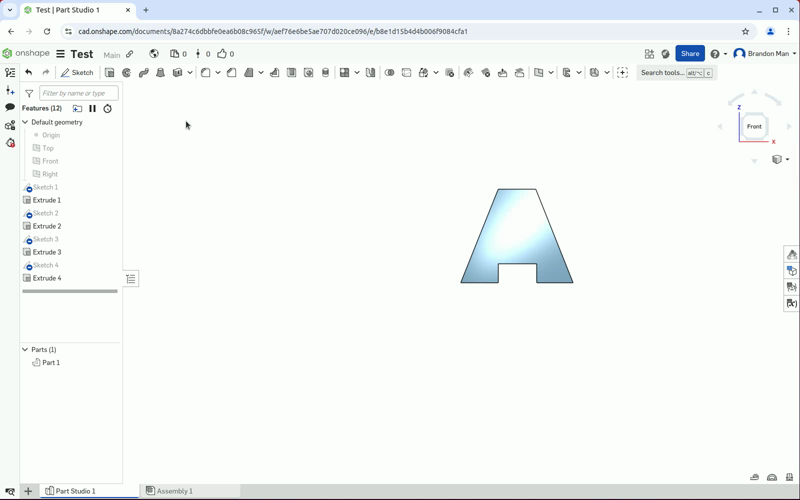
key(shift+h)
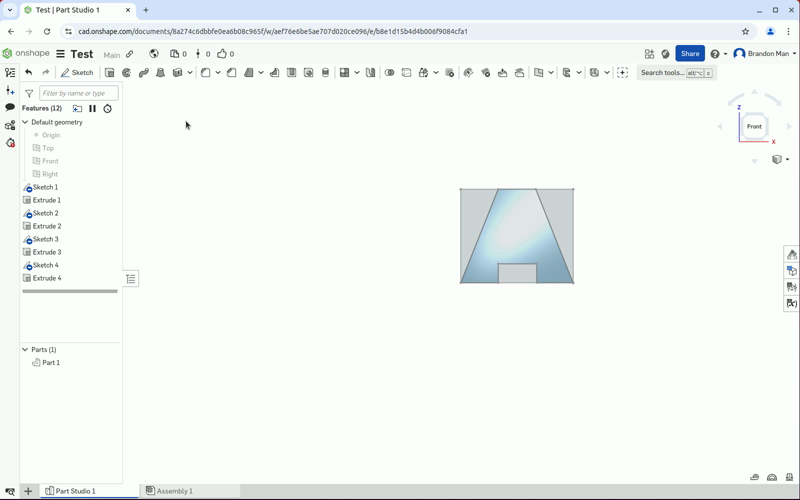
key(shift+7)
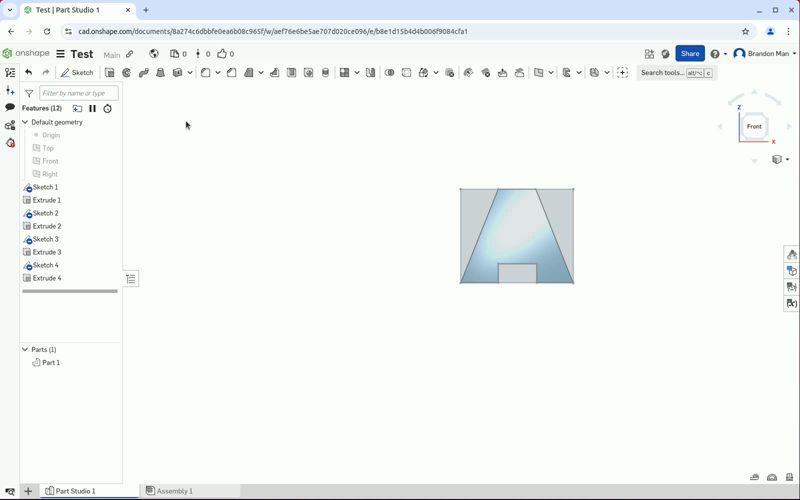
key(left, 2)
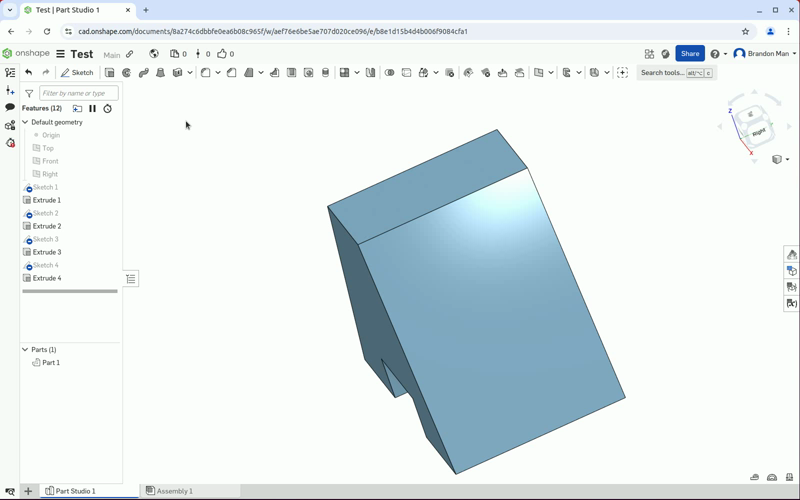
key(down, 2)
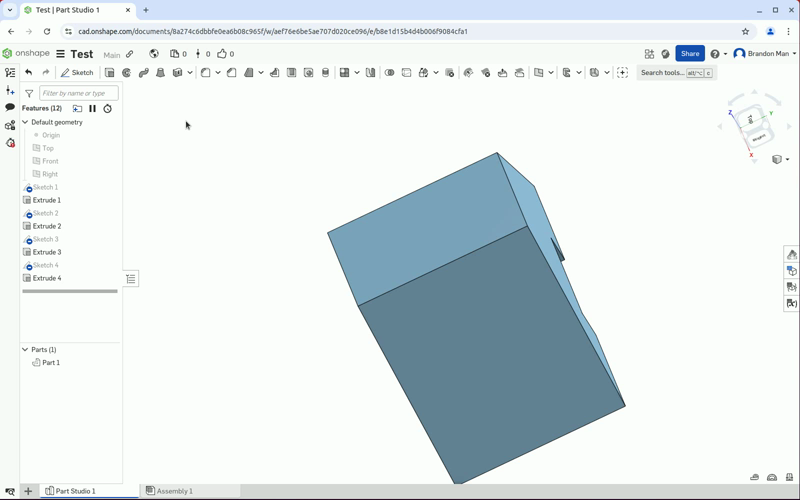
key(up, 2)
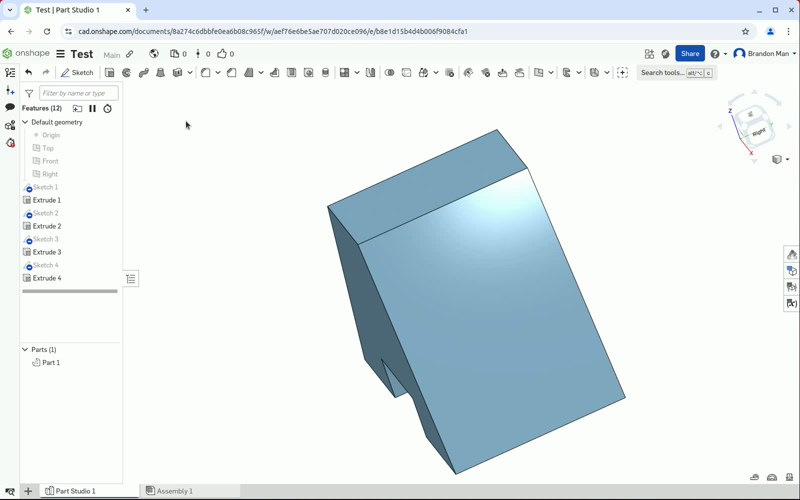
key(right, 2)
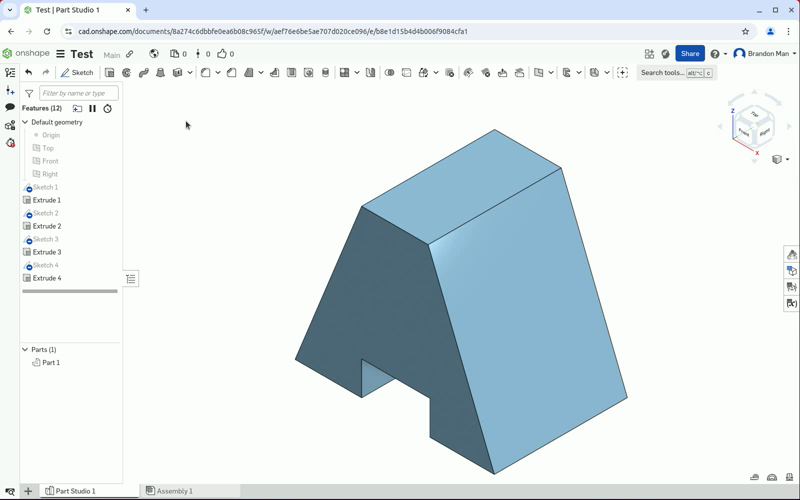
mouse_move(73, 189)
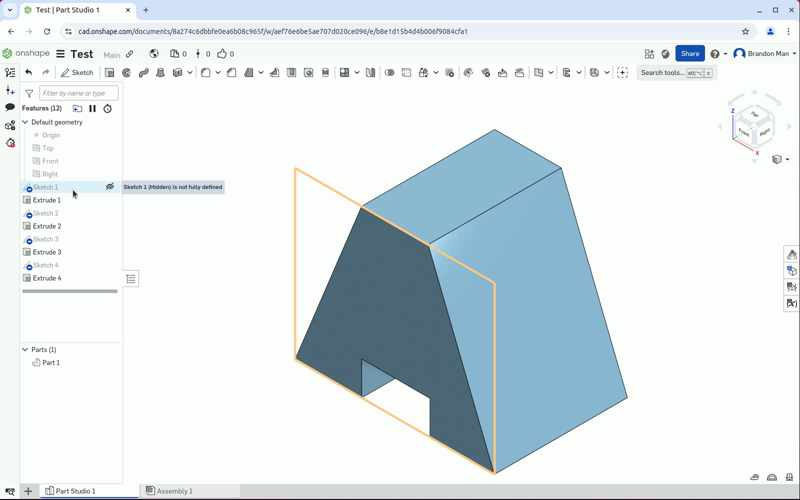
click(73, 189)